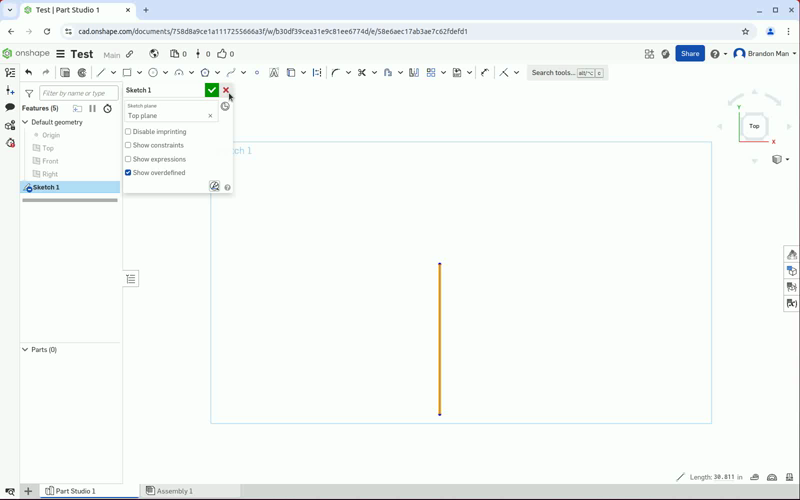
key(shift+h)
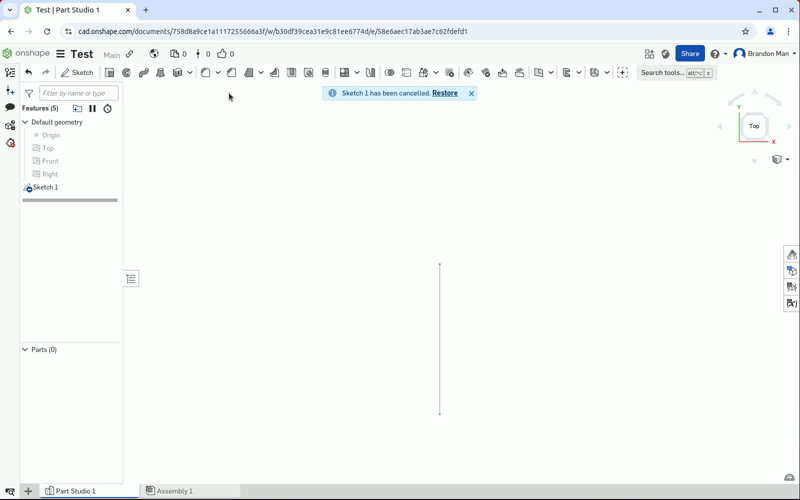
mouse_move(73, 352)
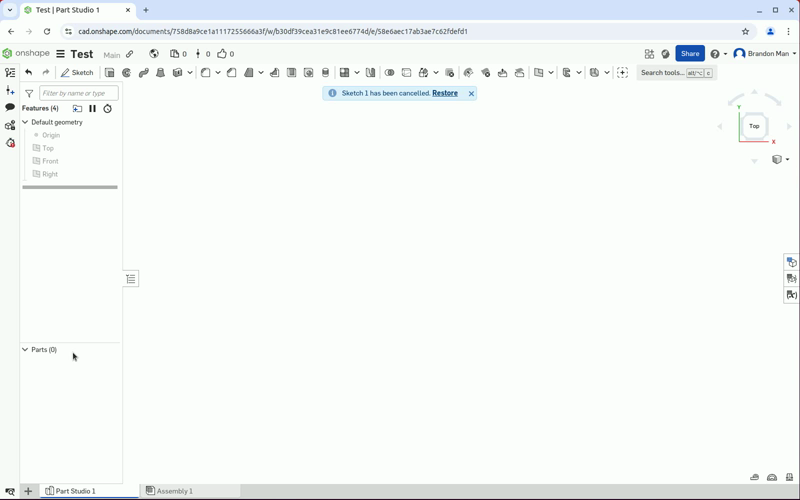
key(y)
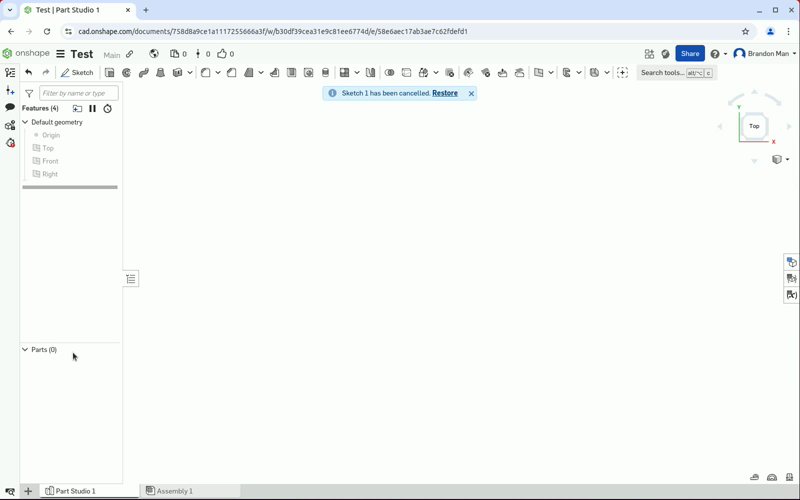
key(shift+p)
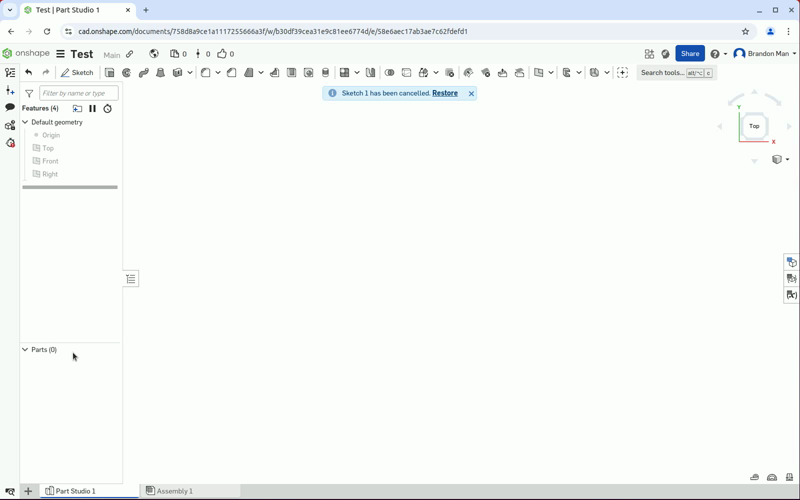
key(space)
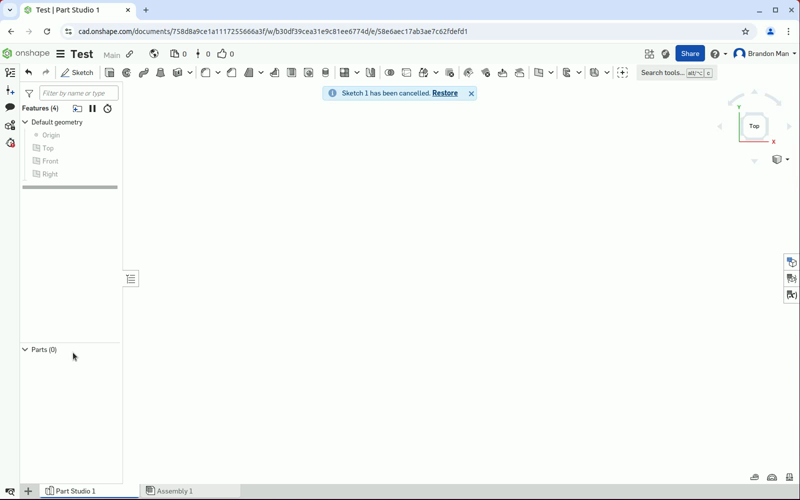
key_down(shift)
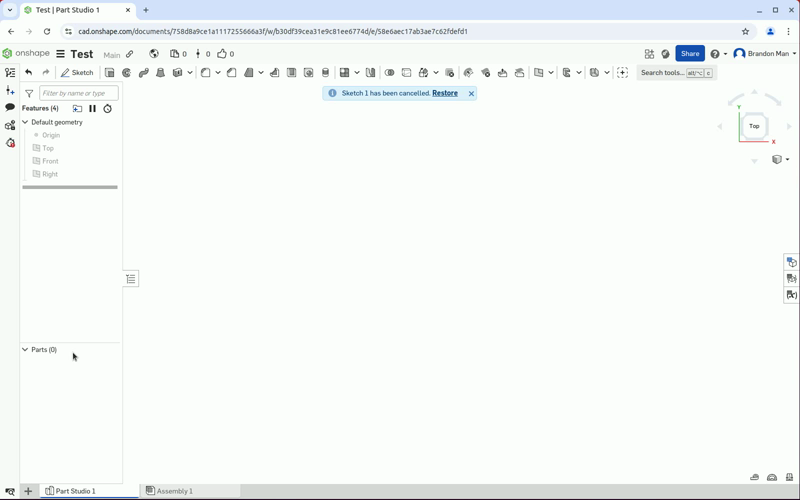
key(up)
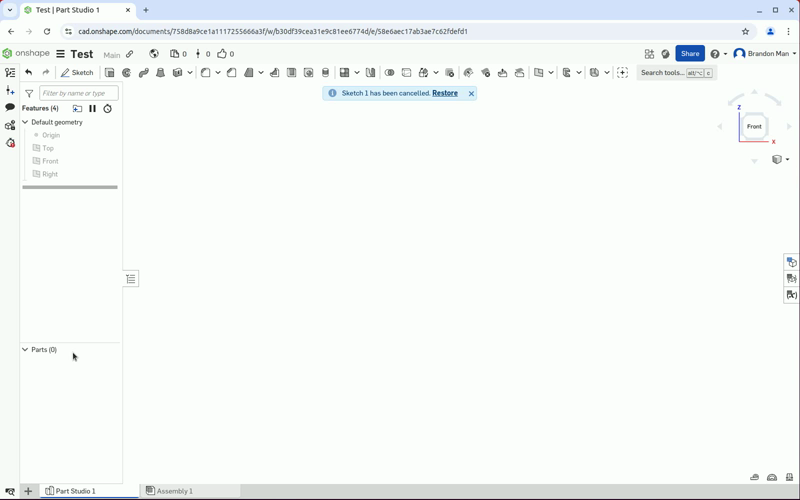
key_up(shift)
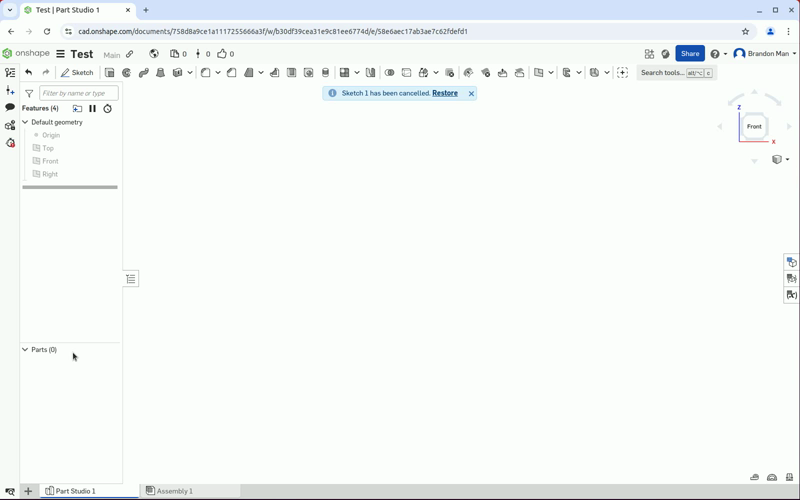
mouse_move(73, 352)
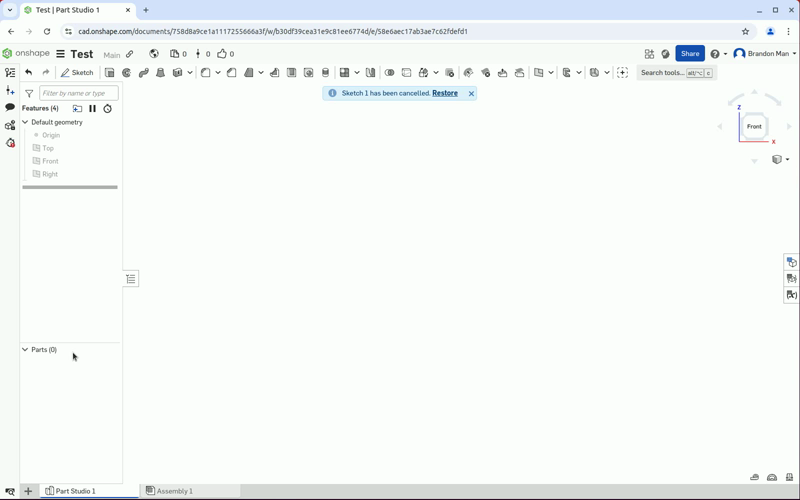
key(shift+y)
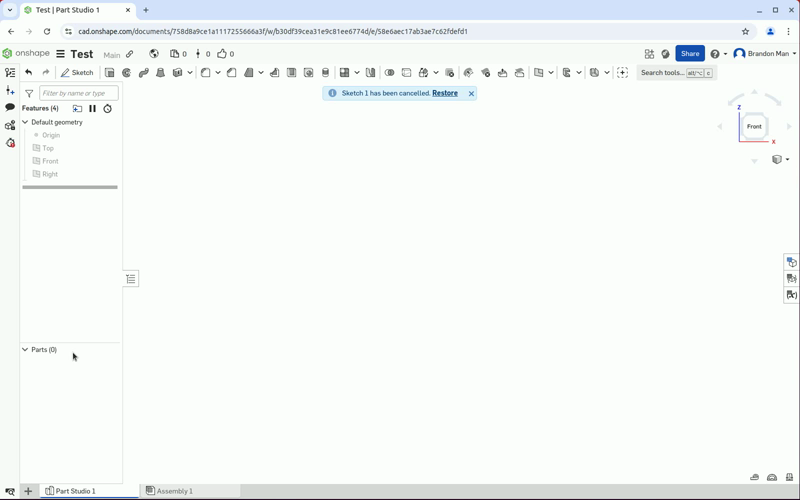
key(shift+s)
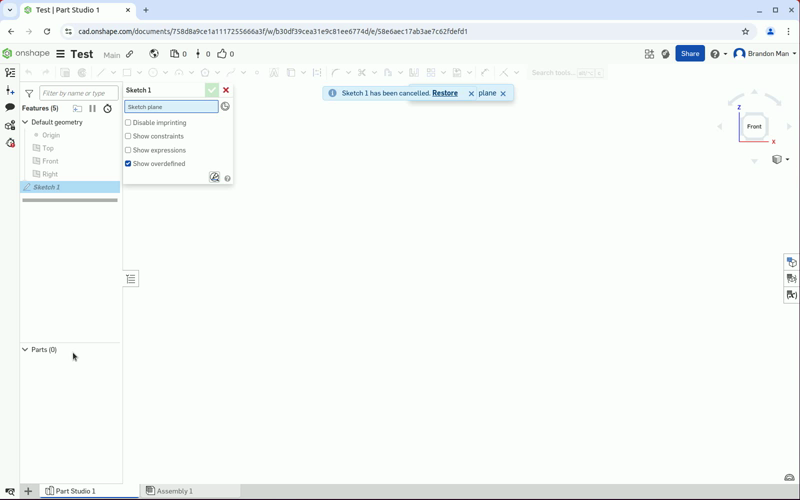
mouse_move(73, 163)
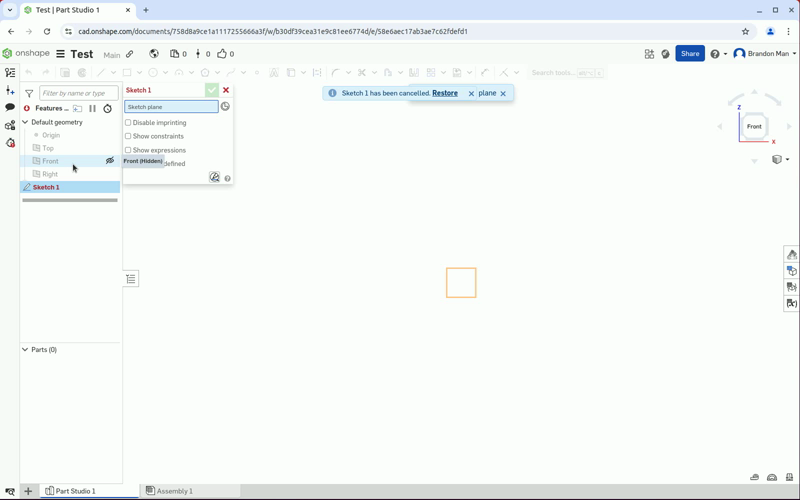
click(73, 163)
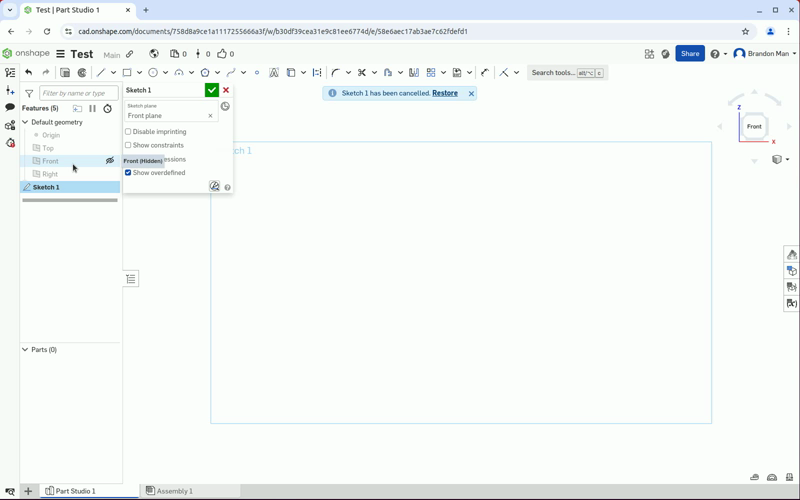
mouse_move(73, 352)
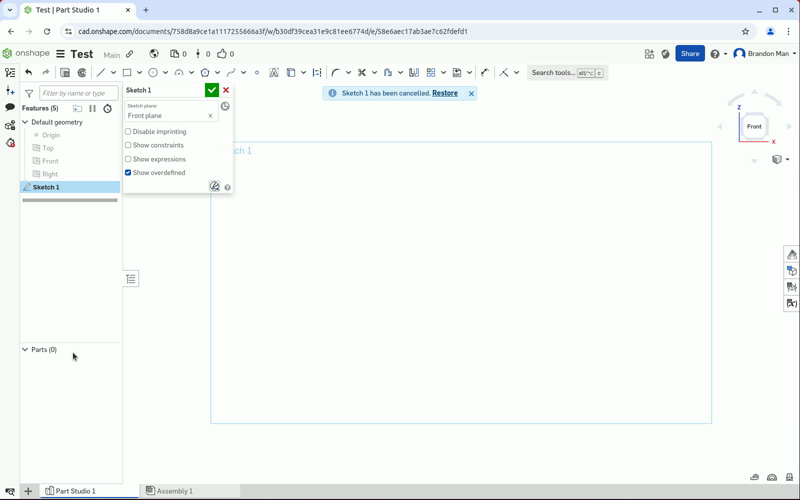
key(y)
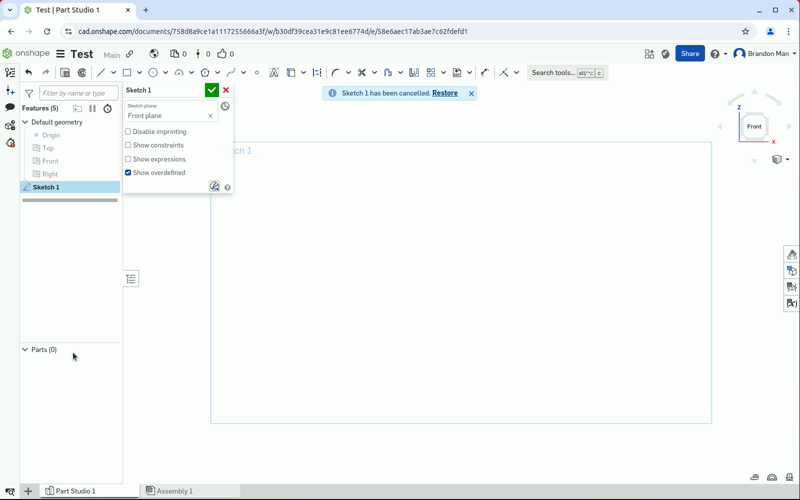
key(l)
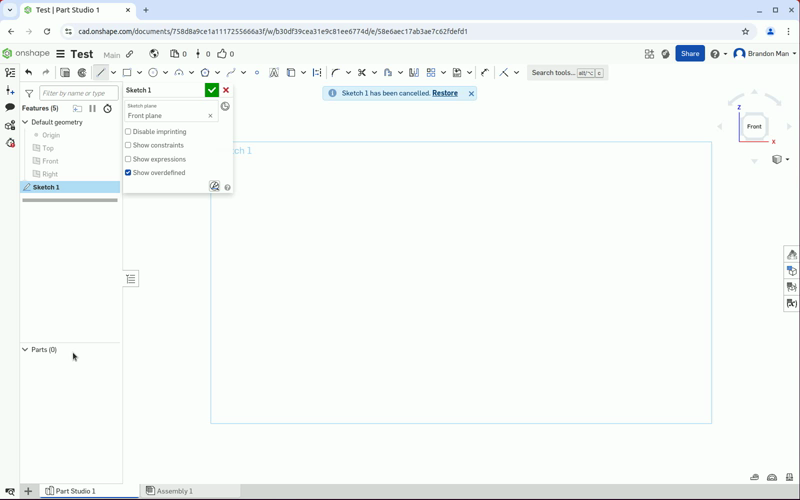
key_down(shift)
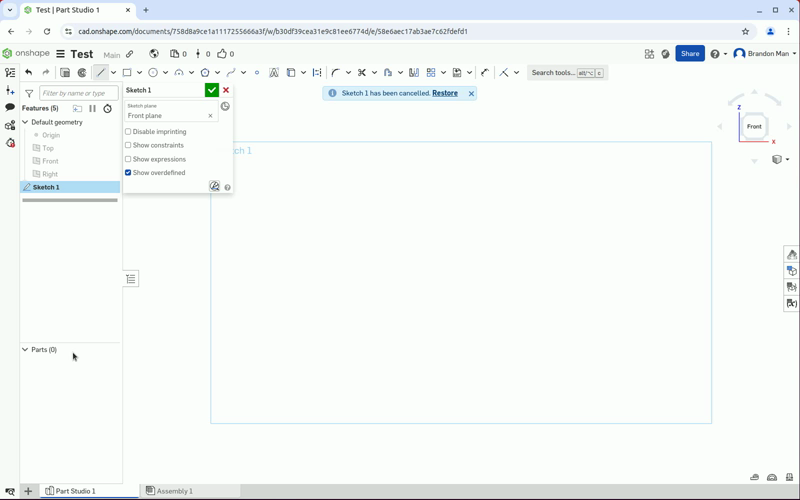
mouse_move(348, 282)
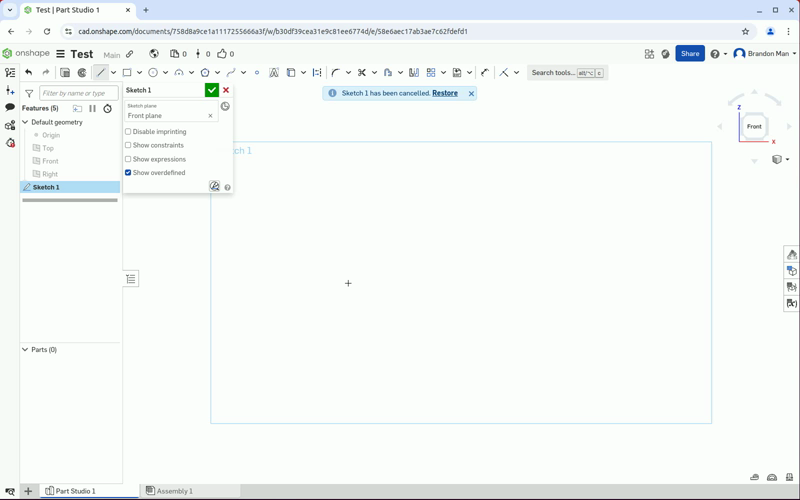
click(348, 282)
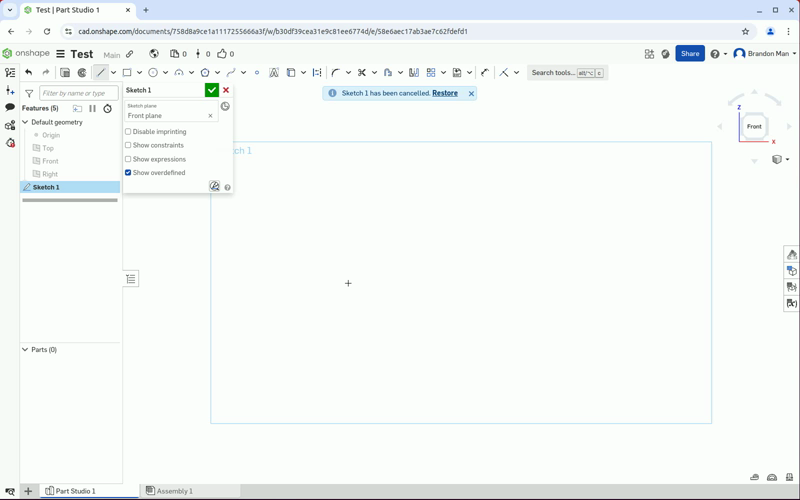
key_up(shift)
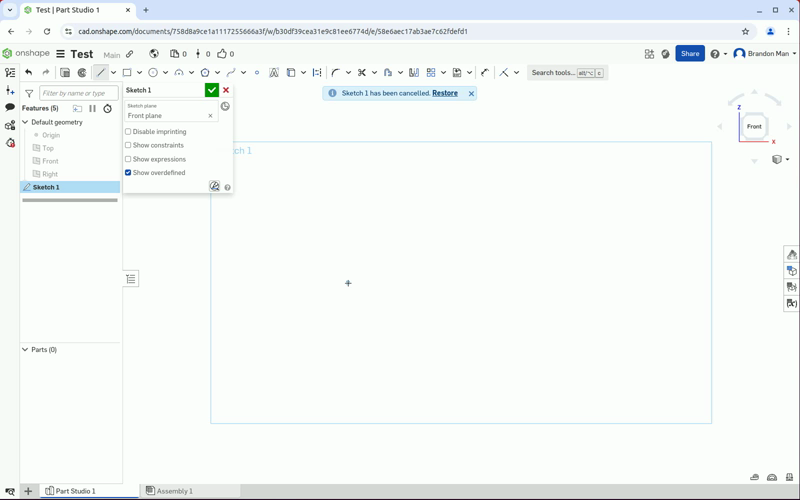
key_down(shift)
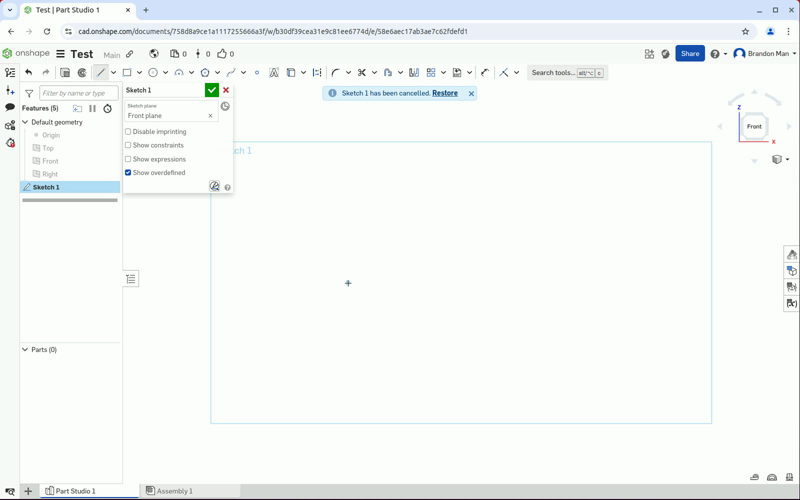
mouse_move(378, 282)
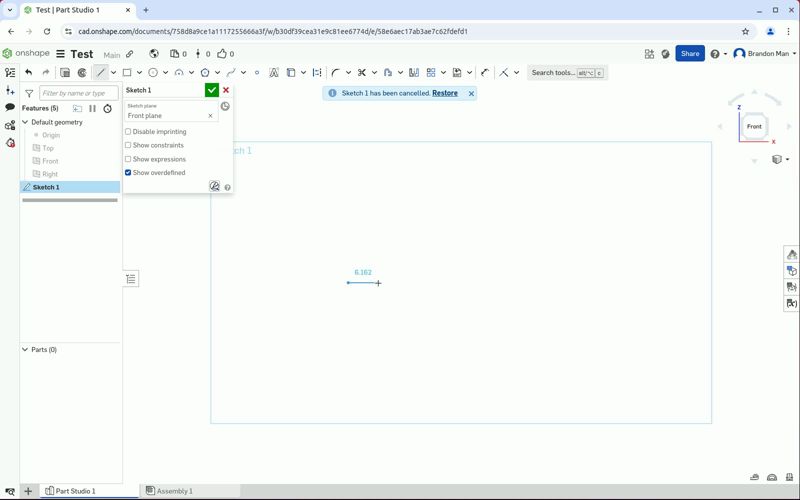
mouse_move(359, 282)
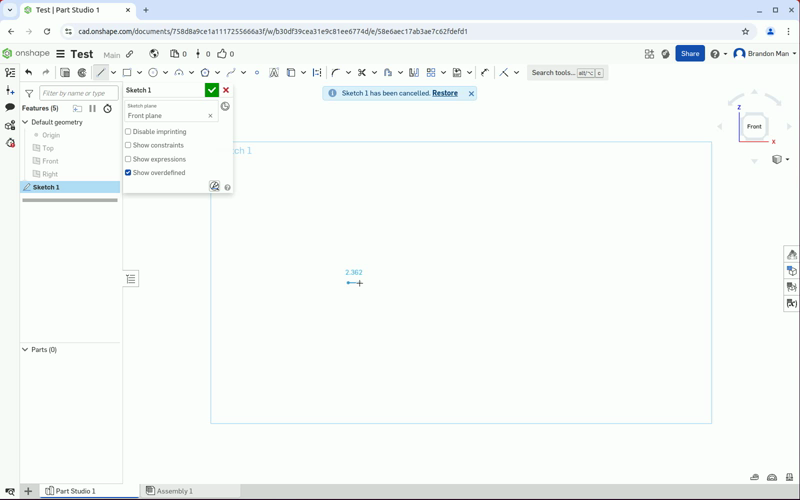
click(359, 282)
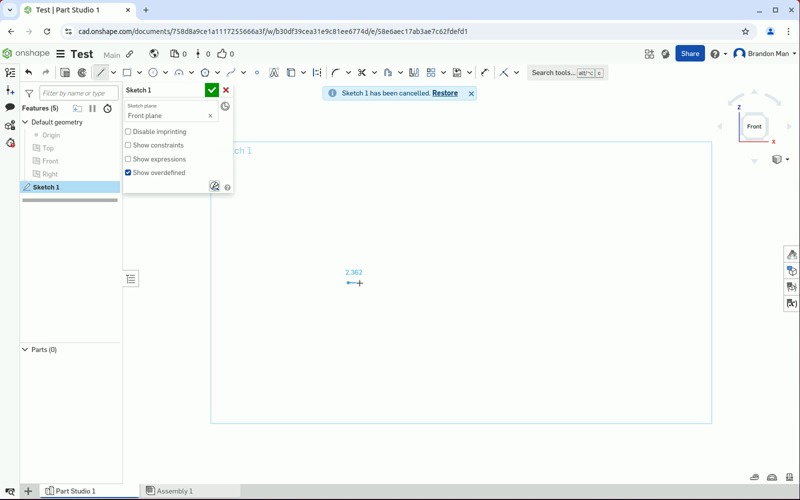
key_up(shift)
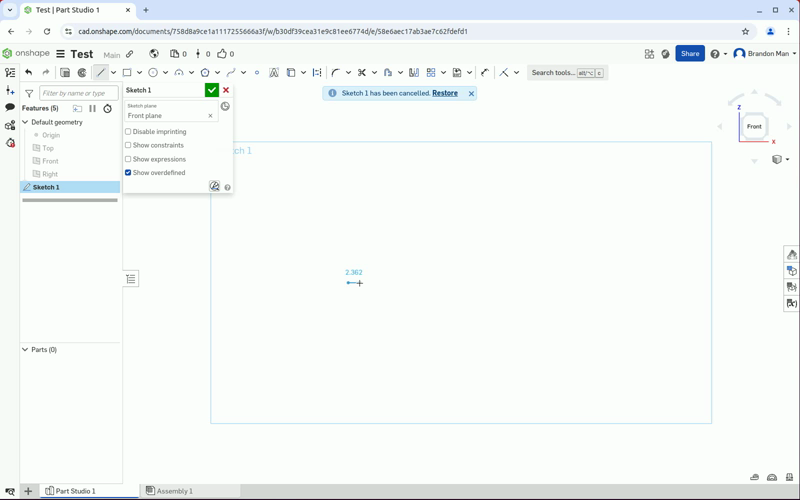
key_down(shift)
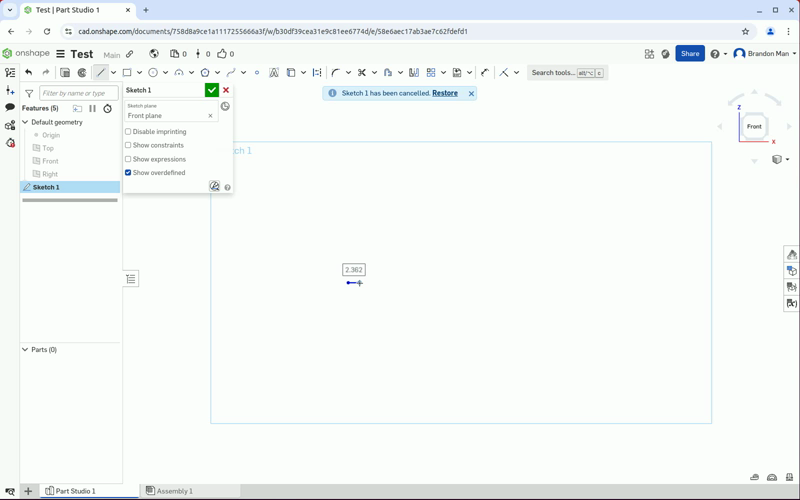
mouse_move(389, 282)
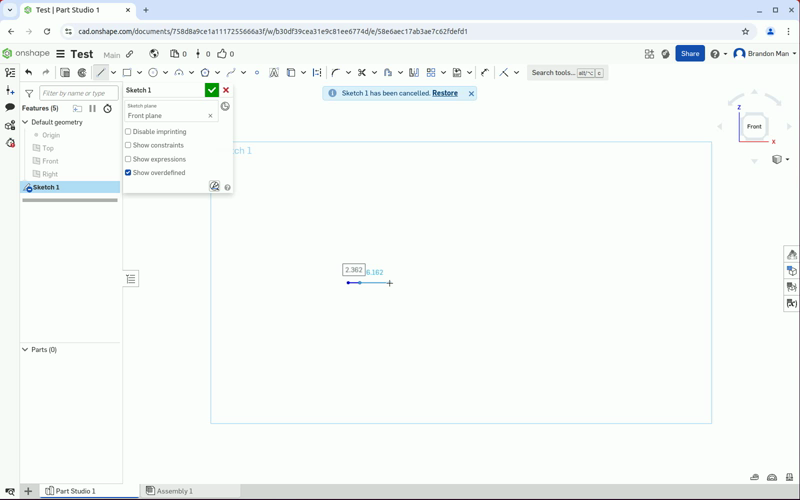
mouse_move(359, 280)
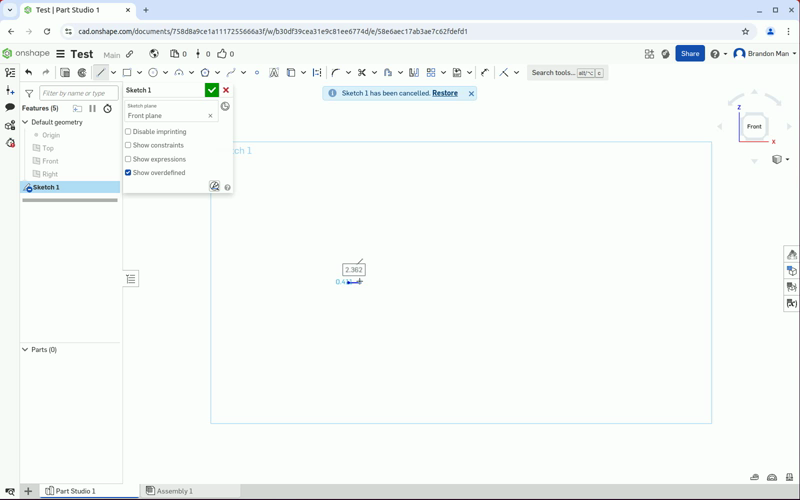
scroll(6)
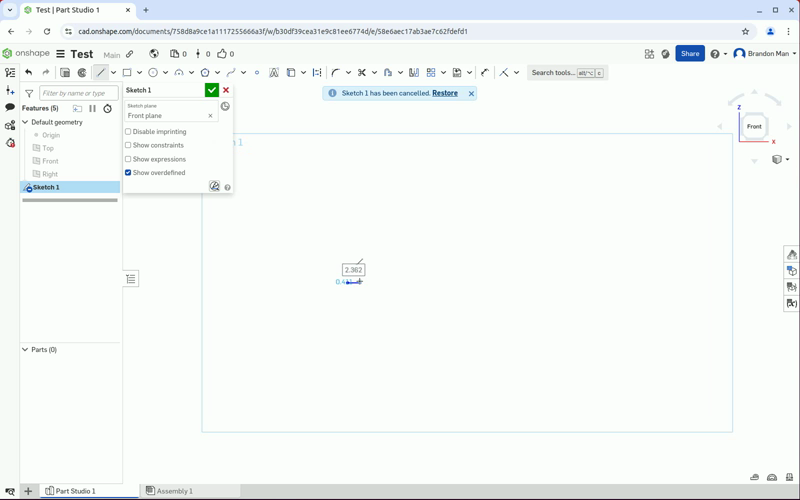
scroll(6)
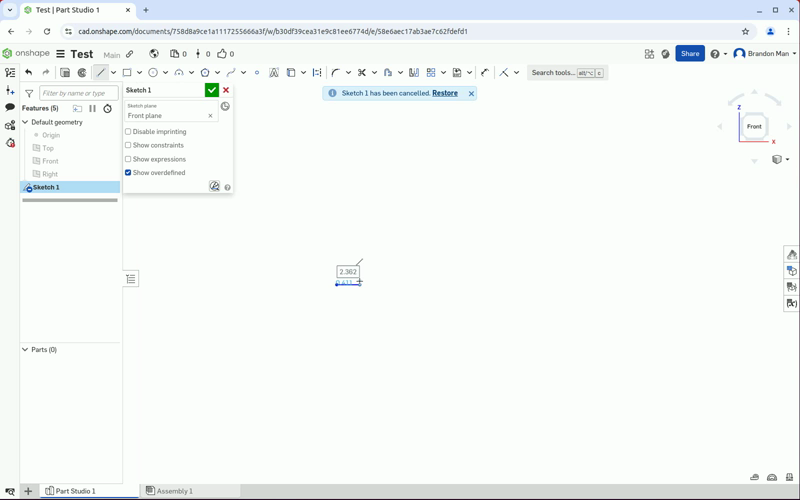
scroll(6)
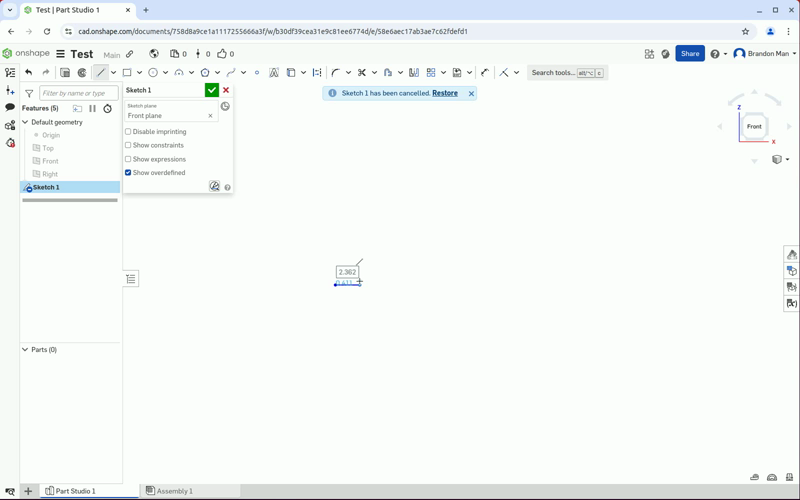
scroll(6)
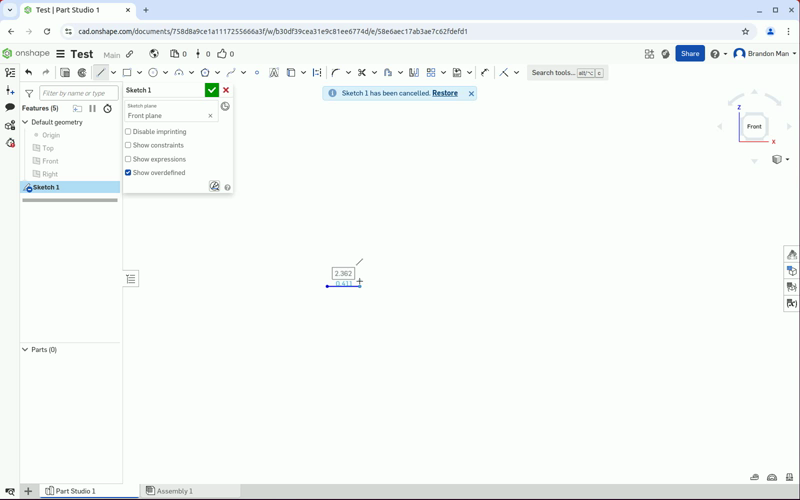
scroll(6)
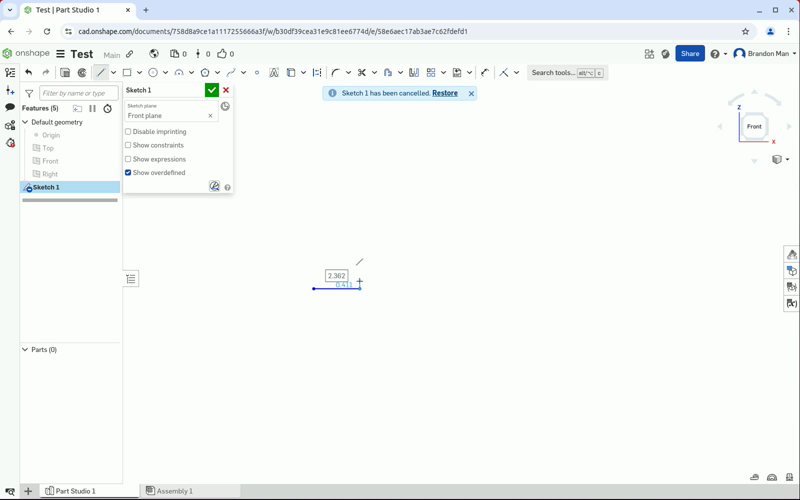
scroll(6)
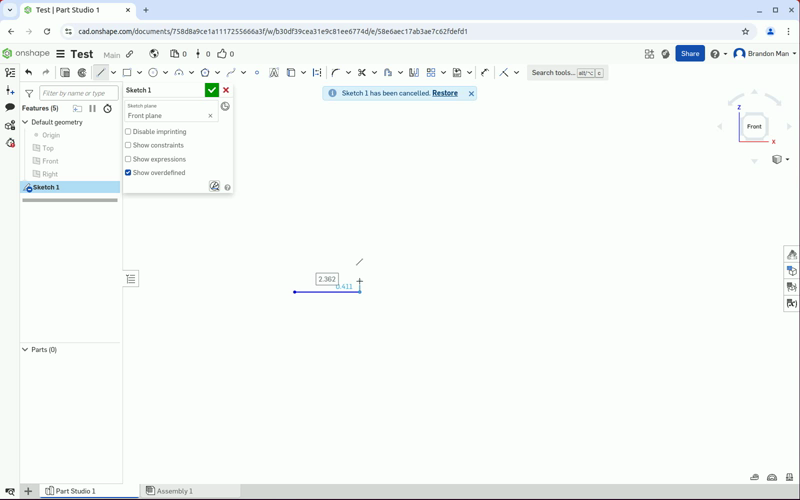
scroll(6)
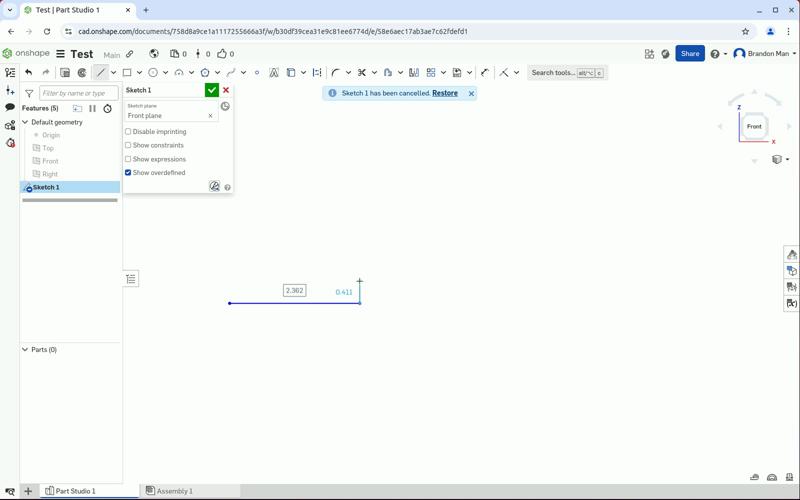
click(359, 280)
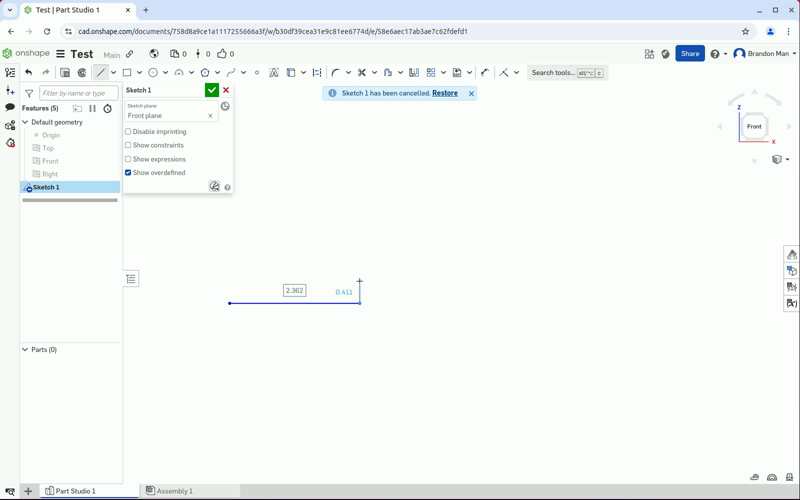
scroll(-6)
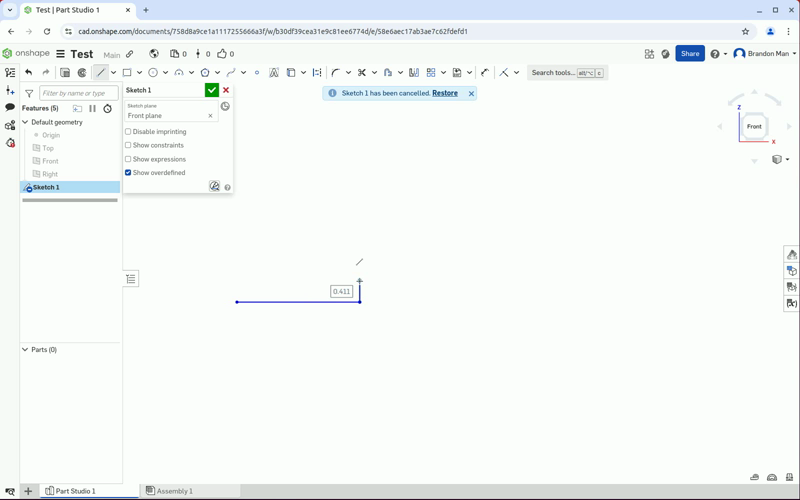
scroll(-6)
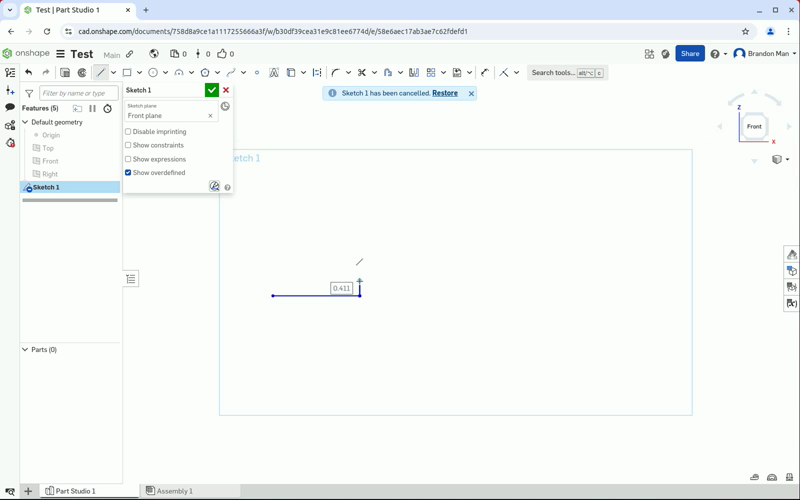
scroll(-6)
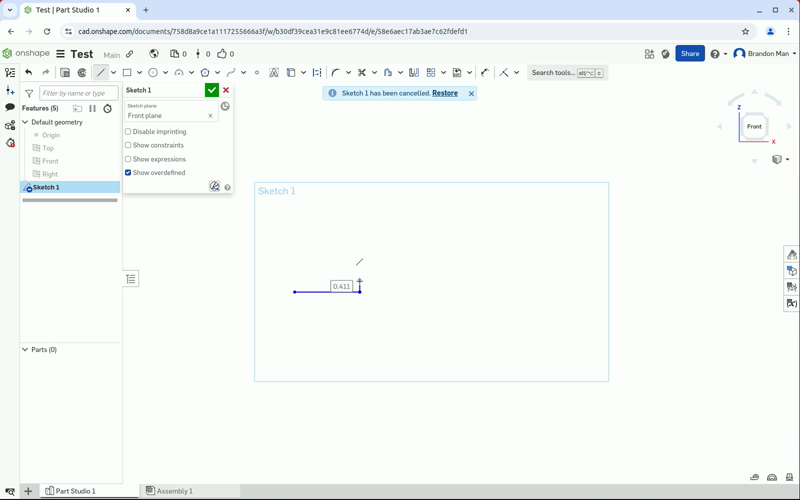
scroll(-6)
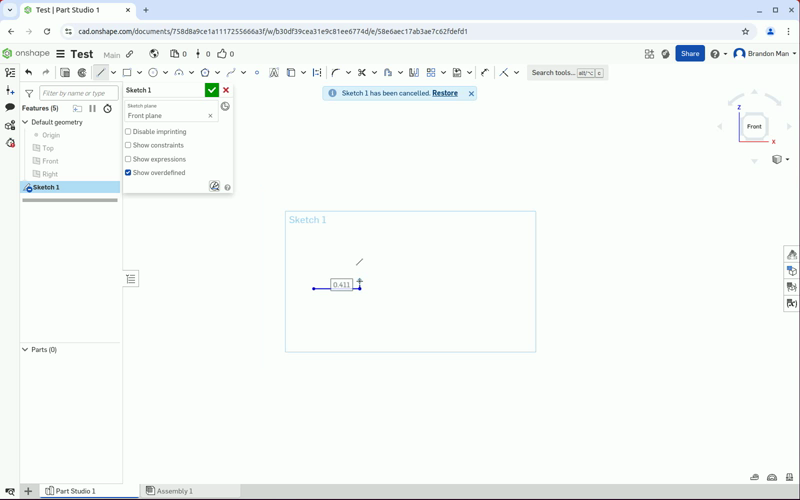
scroll(-6)
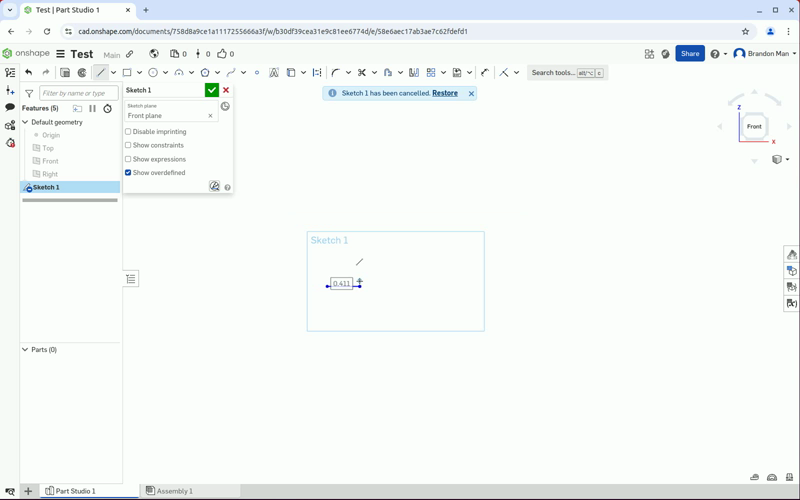
scroll(-6)
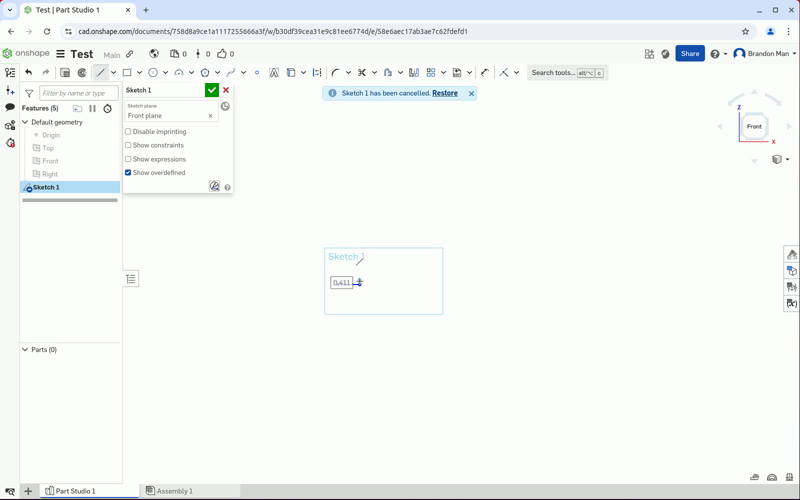
scroll(-6)
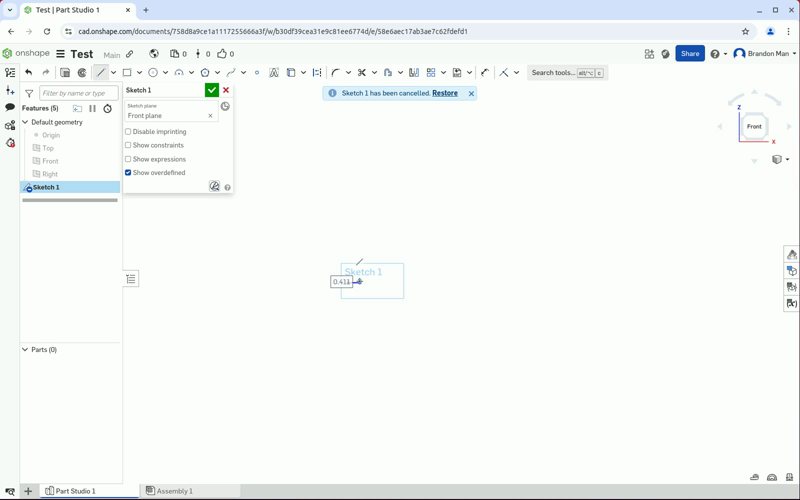
key_up(shift)
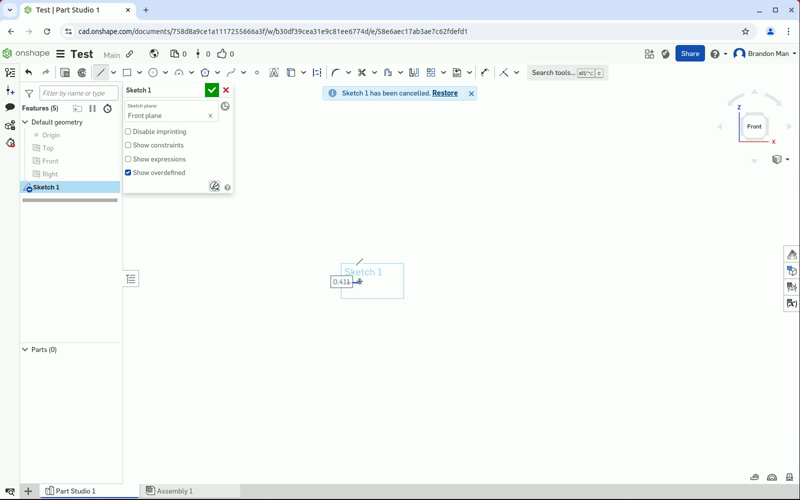
key_down(shift)
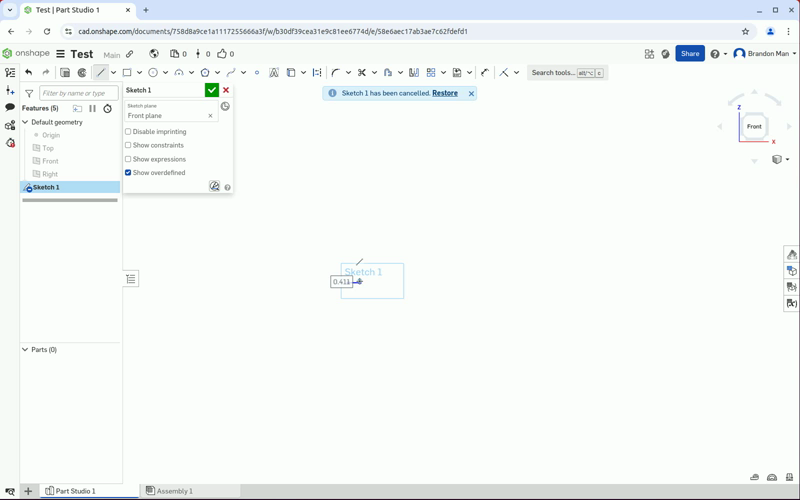
mouse_move(389, 280)
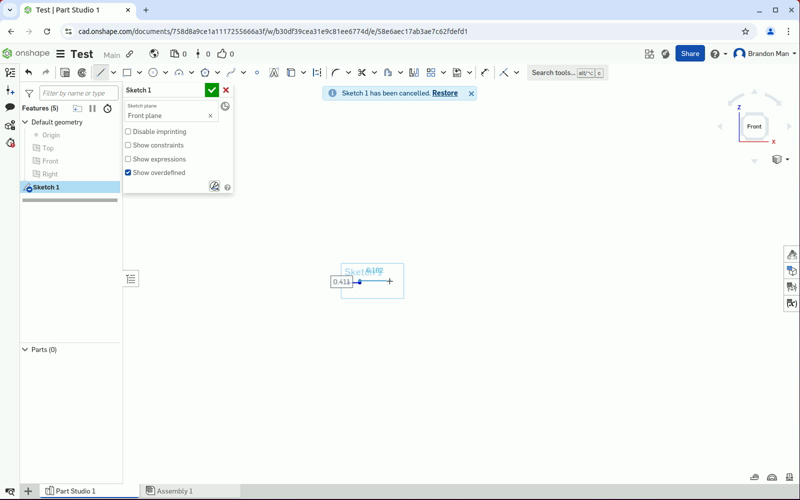
mouse_move(348, 280)
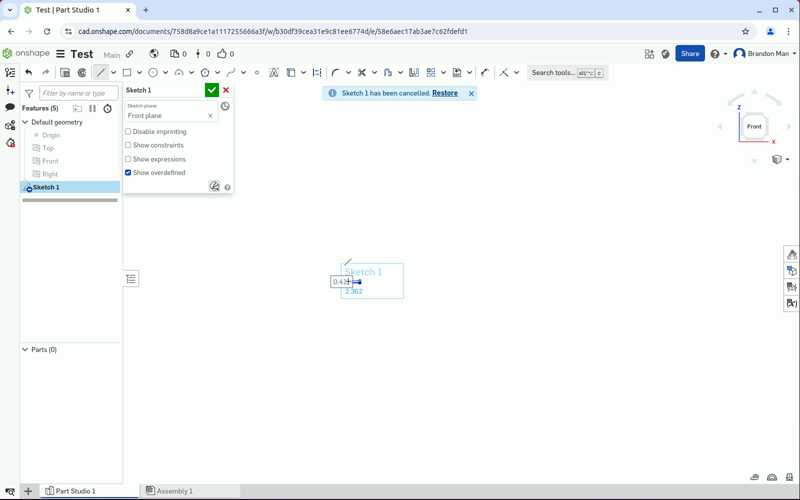
scroll(6)
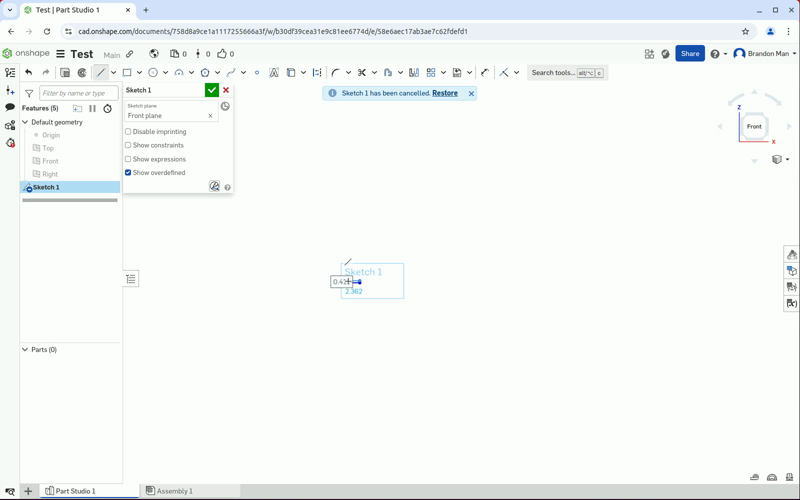
scroll(6)
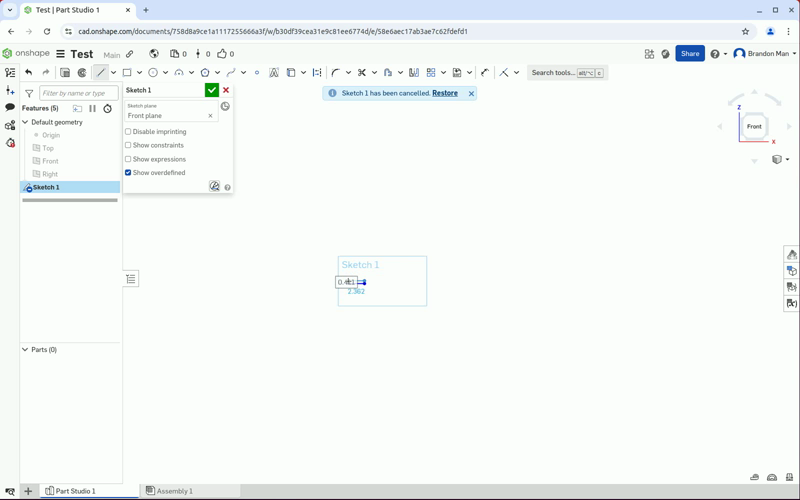
scroll(6)
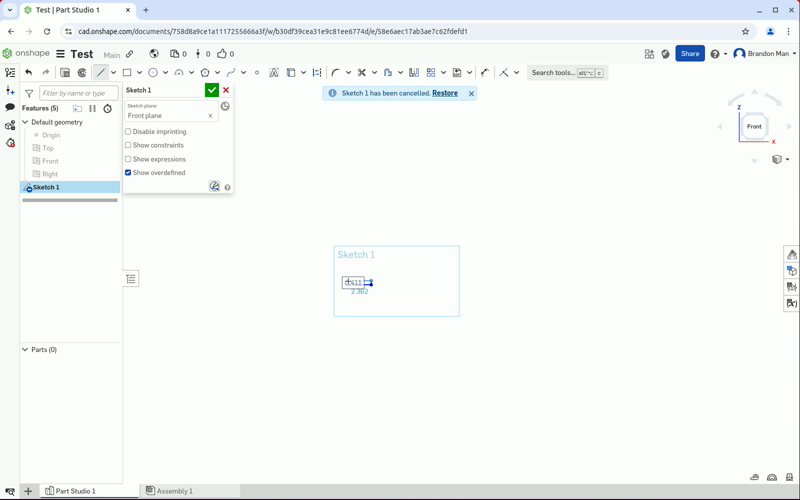
scroll(6)
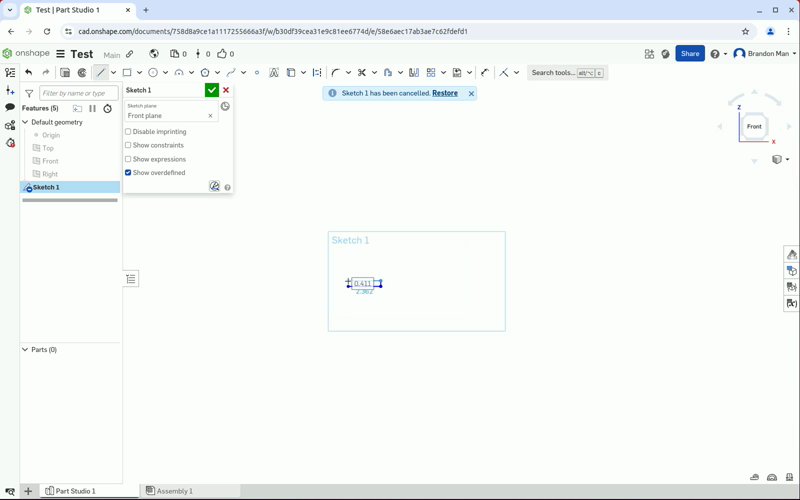
scroll(6)
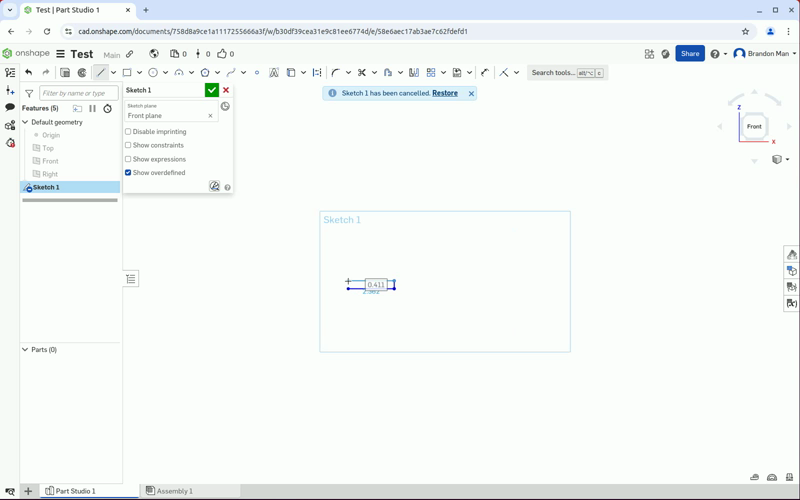
scroll(6)
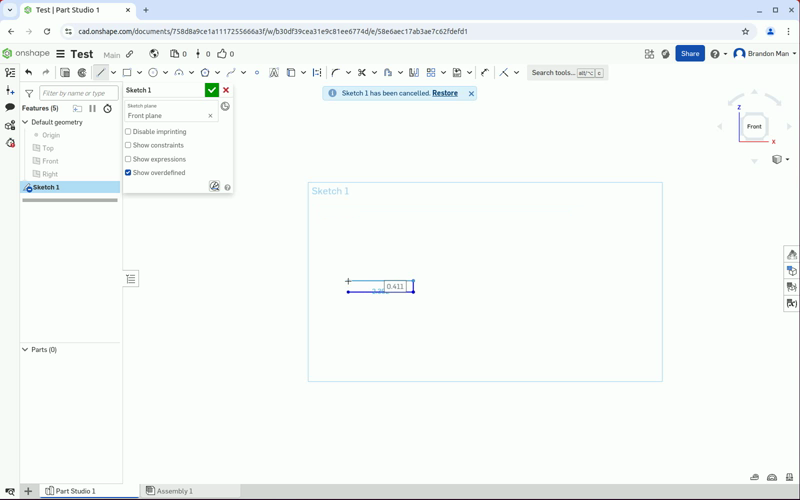
scroll(6)
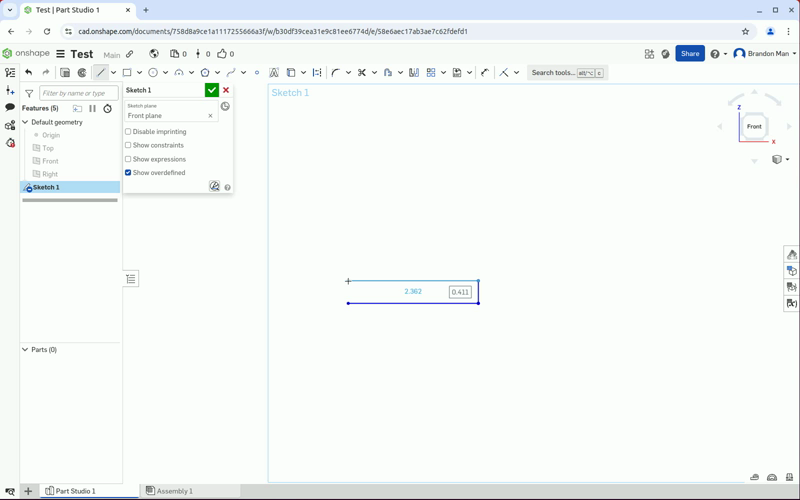
click(348, 280)
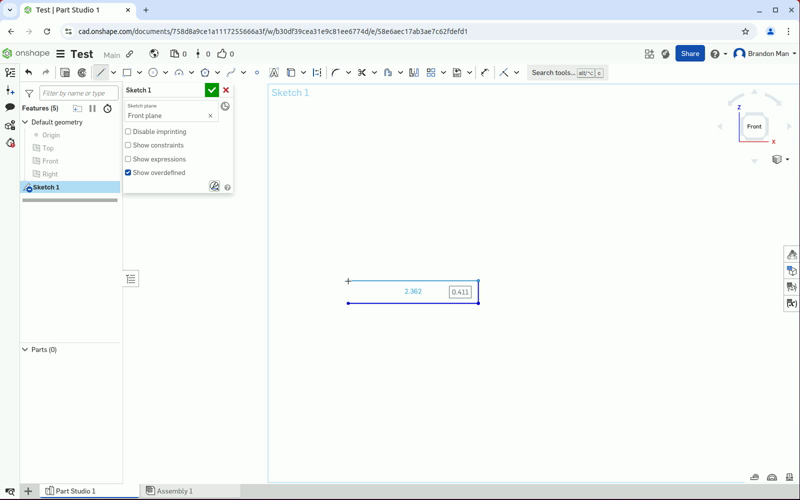
scroll(-6)
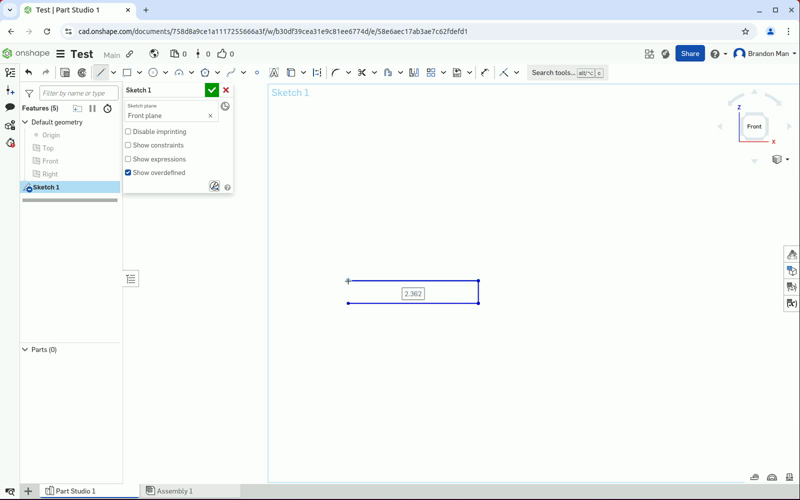
scroll(-6)
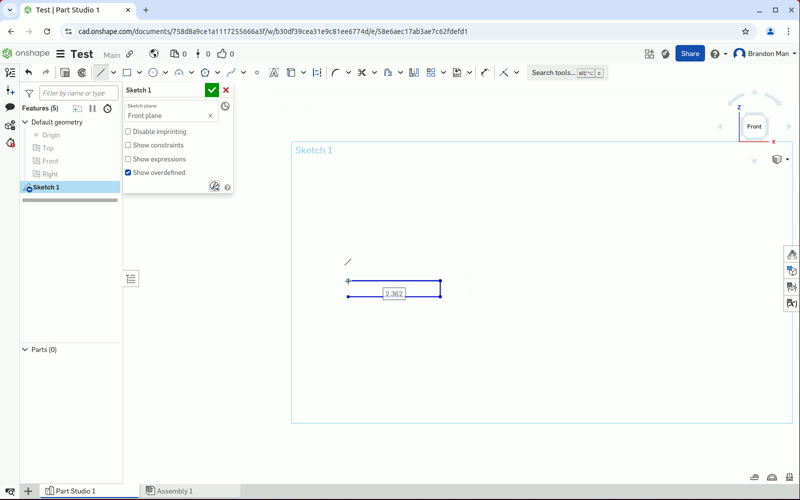
scroll(-6)
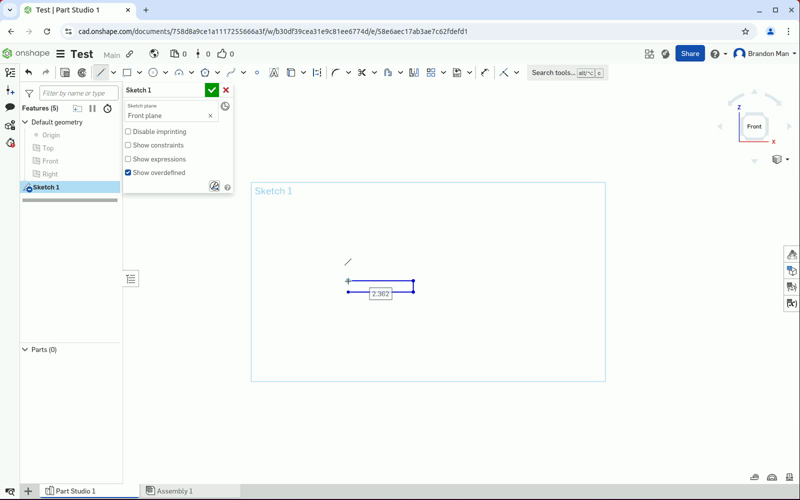
scroll(-6)
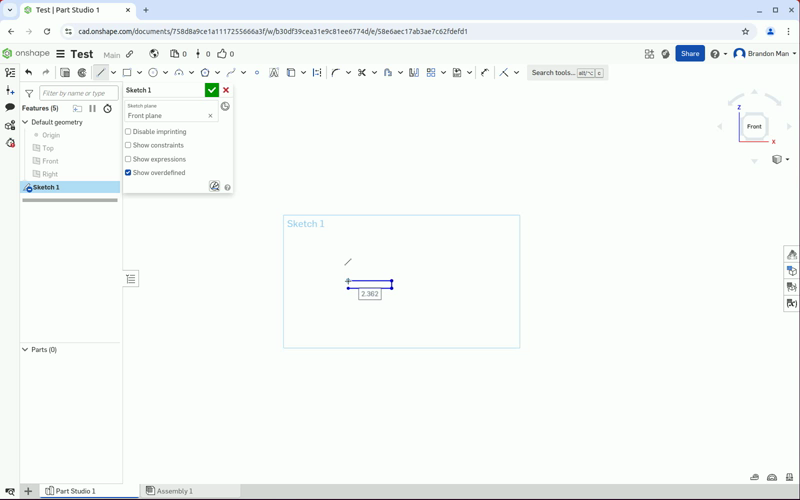
scroll(-6)
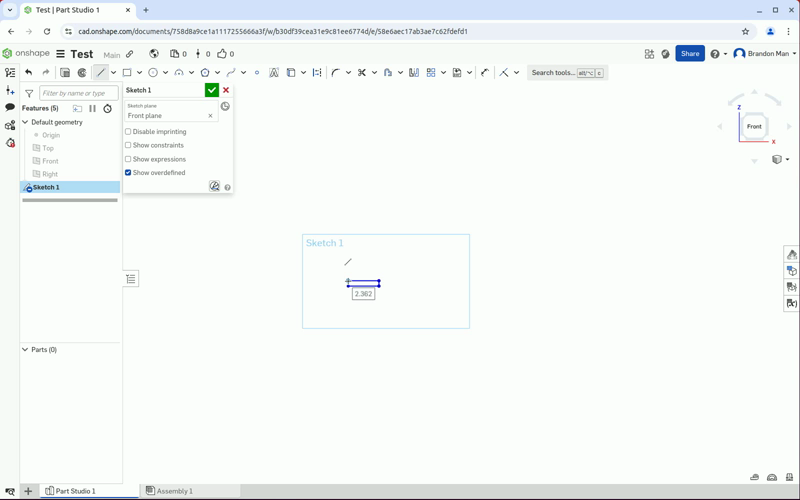
scroll(-6)
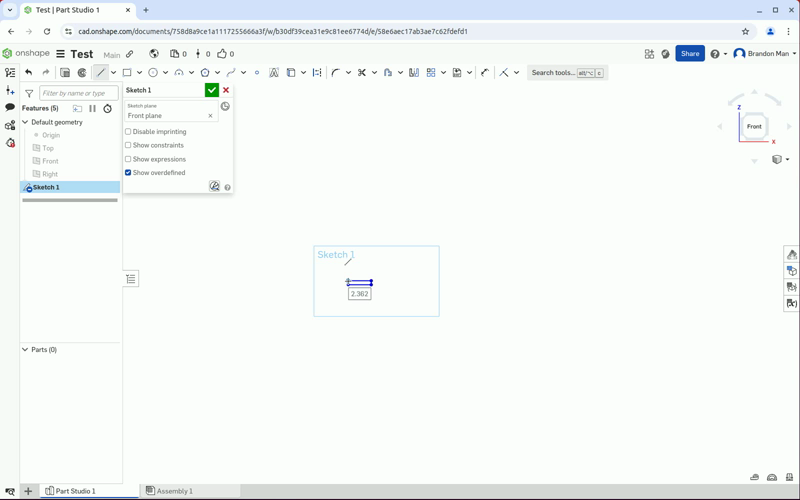
scroll(-6)
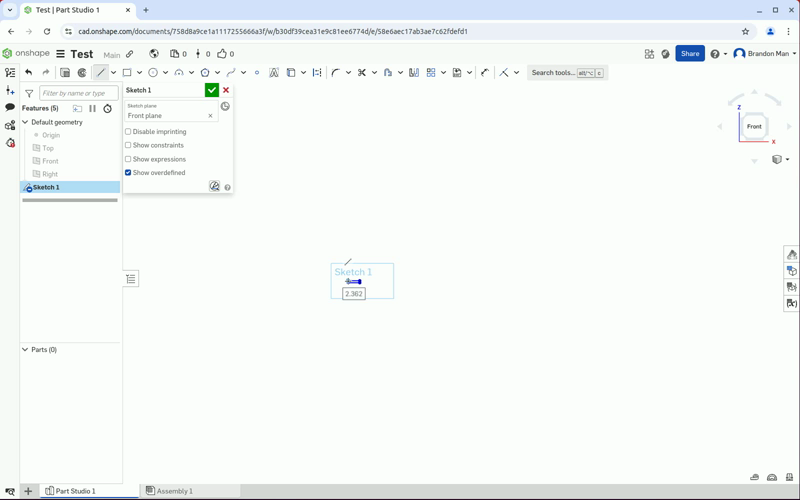
key_up(shift)
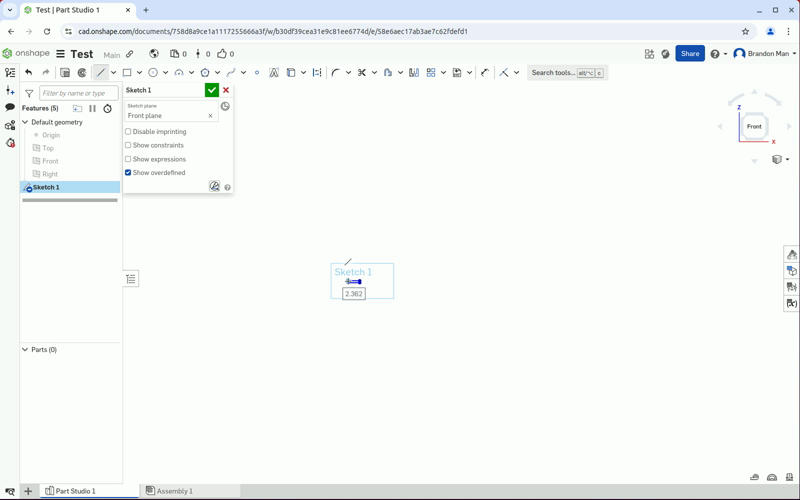
mouse_move(378, 280)
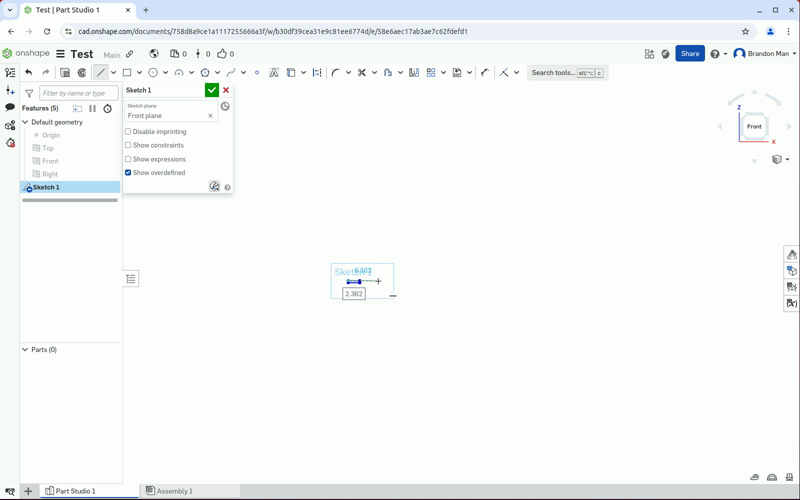
key_down(shift)
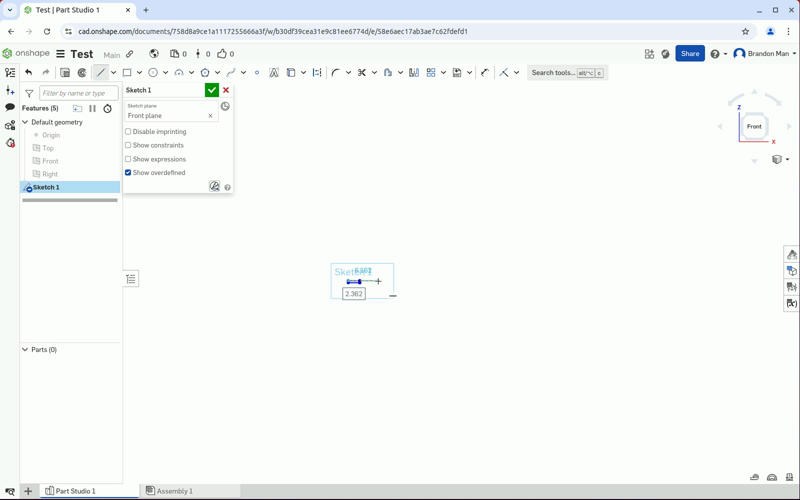
mouse_move(348, 282)
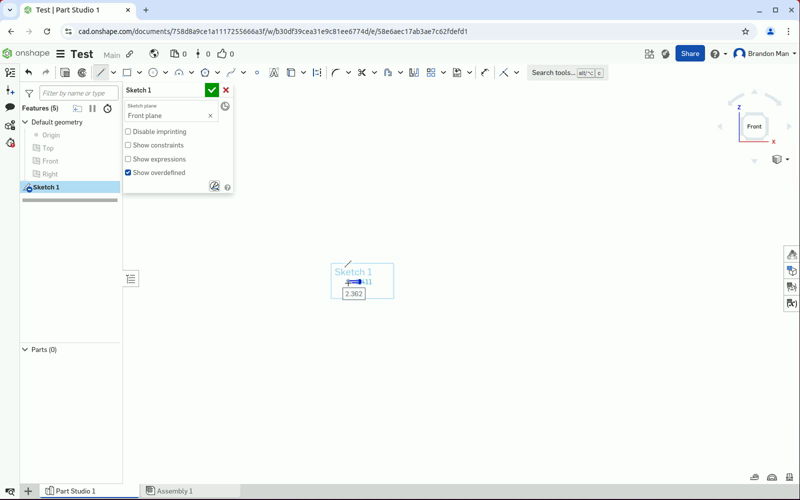
scroll(6)
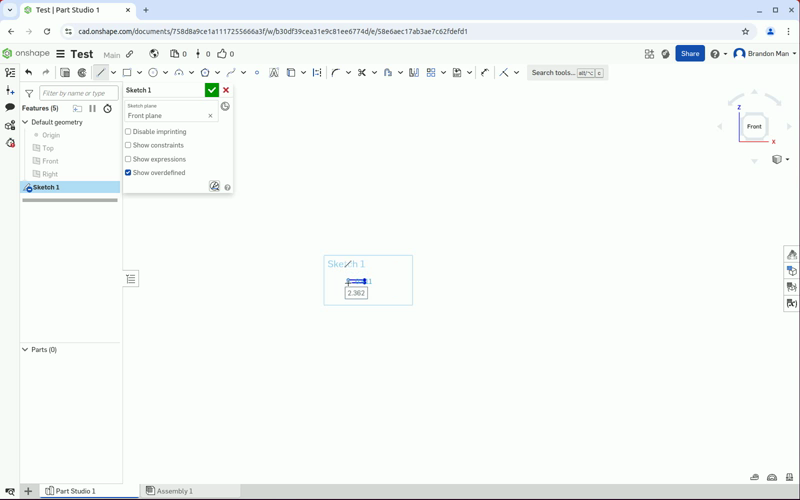
scroll(6)
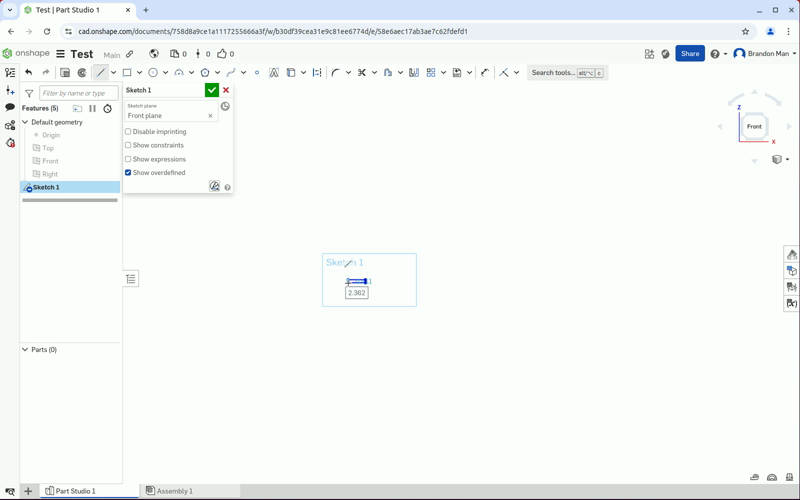
scroll(6)
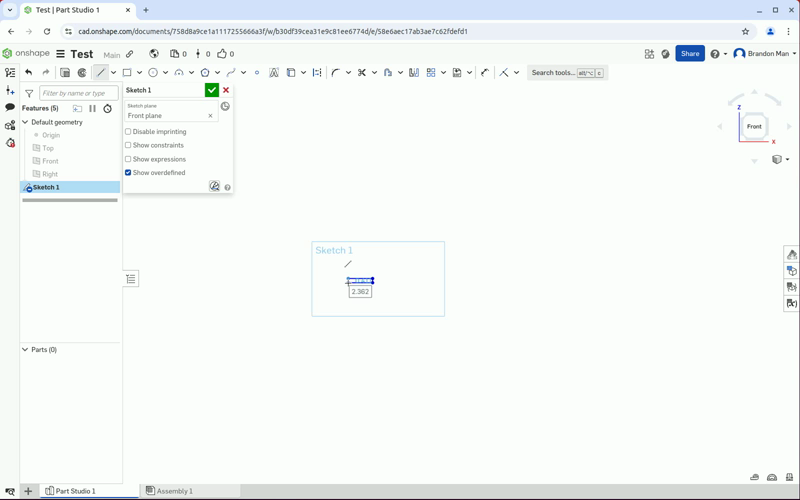
scroll(6)
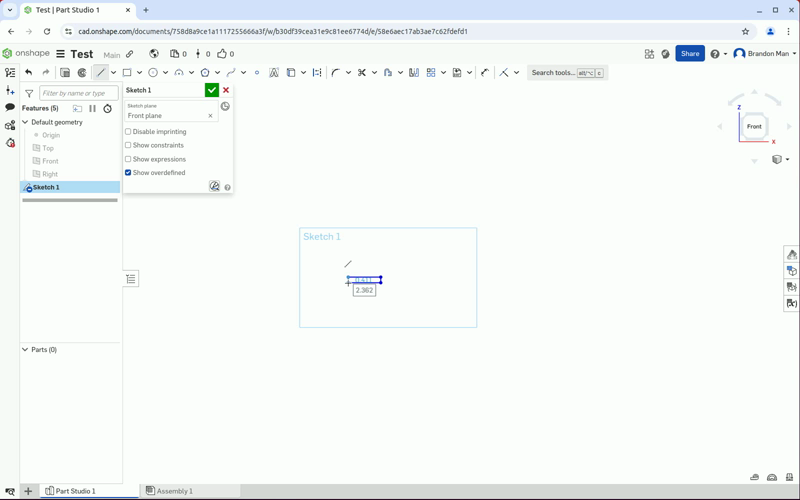
scroll(6)
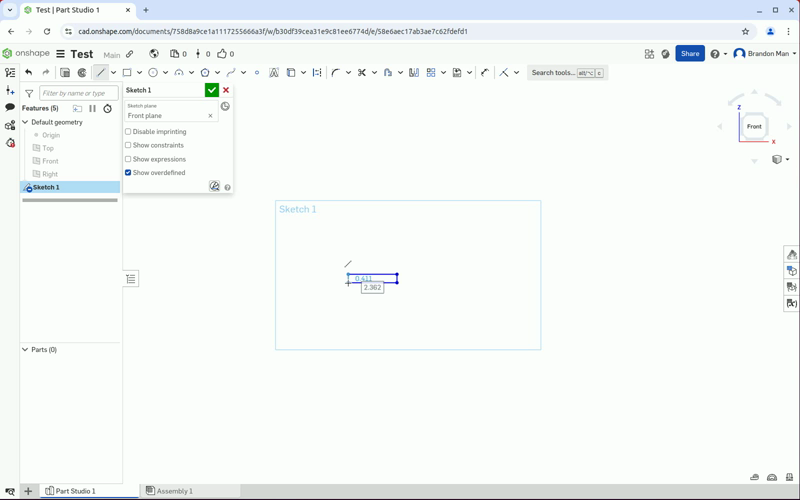
scroll(6)
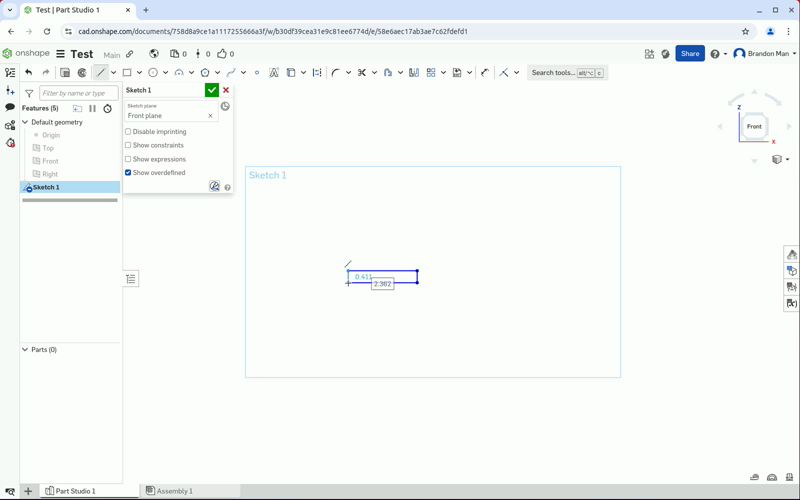
scroll(6)
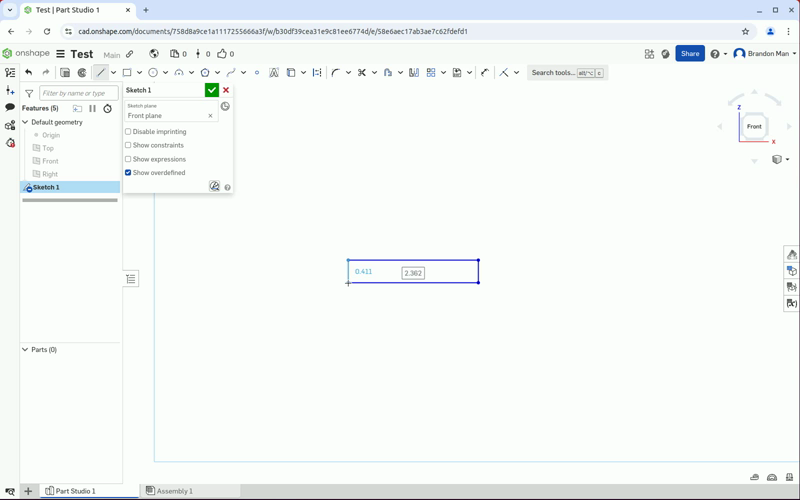
key_up(shift)
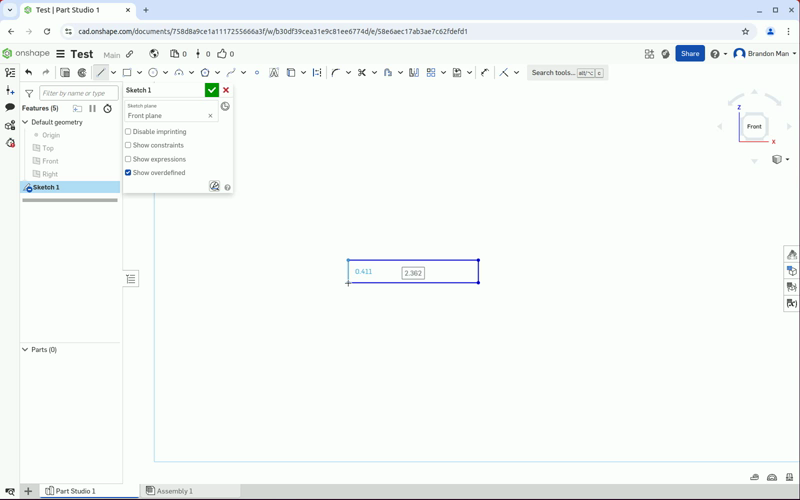
click(348, 282)
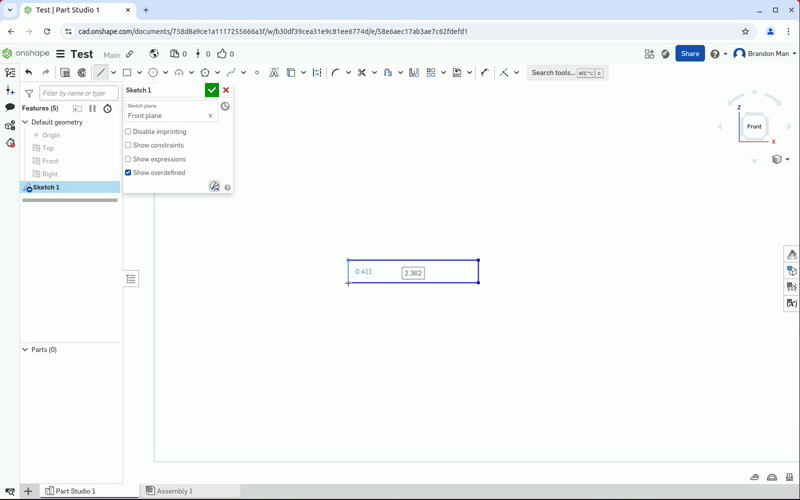
scroll(-6)
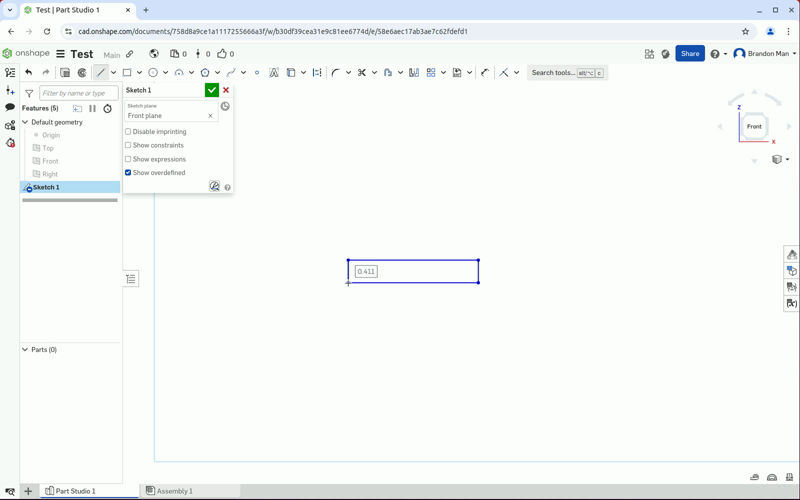
scroll(-6)
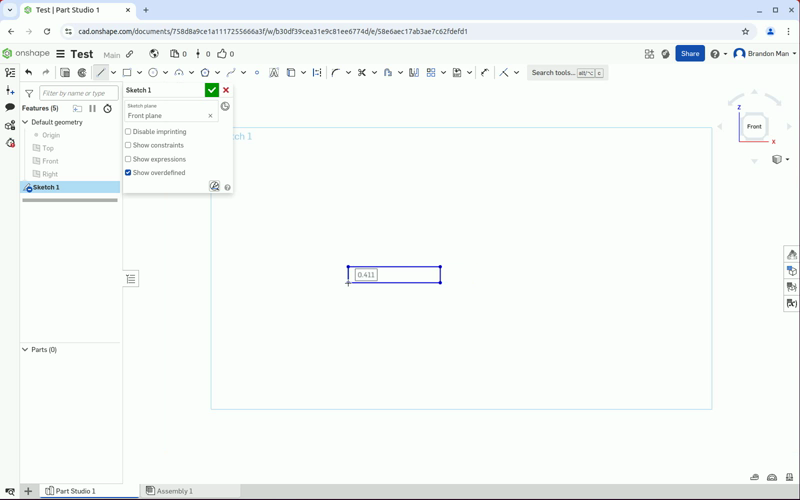
scroll(-6)
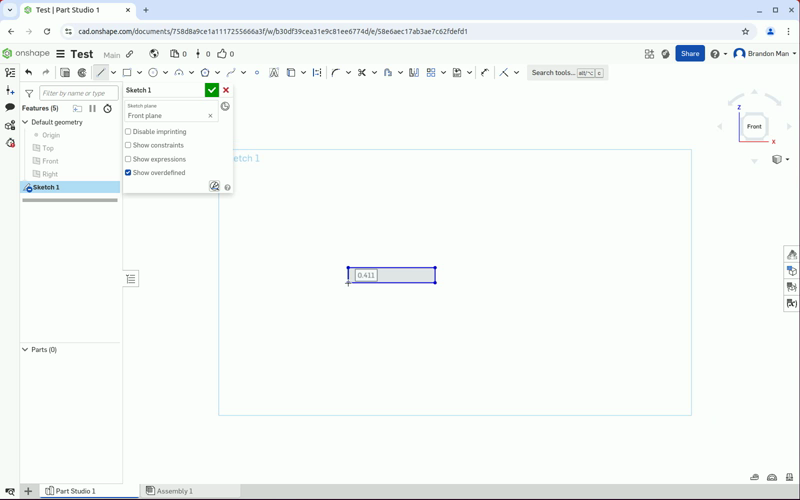
scroll(-6)
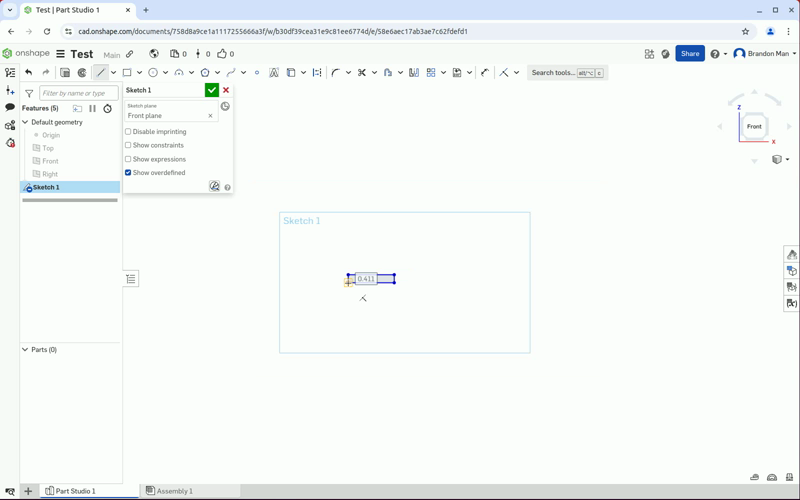
scroll(-6)
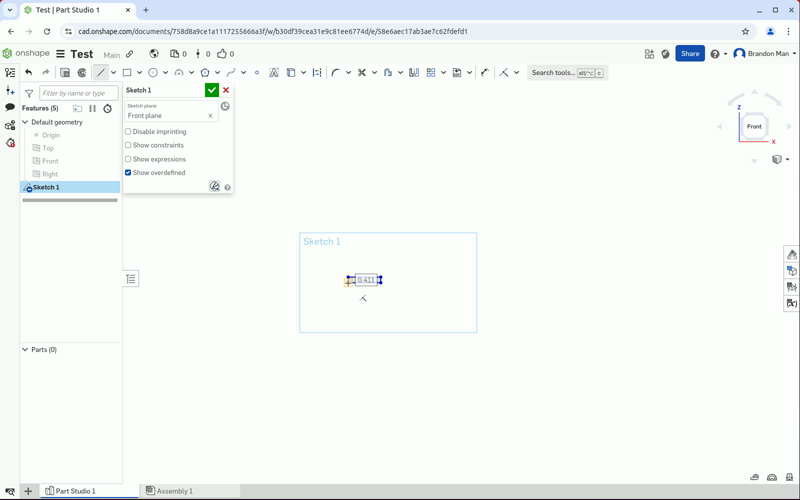
scroll(-6)
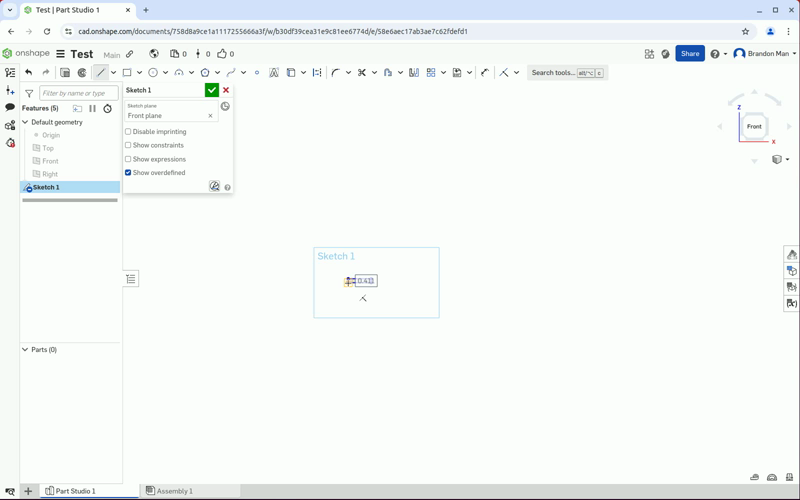
scroll(-6)
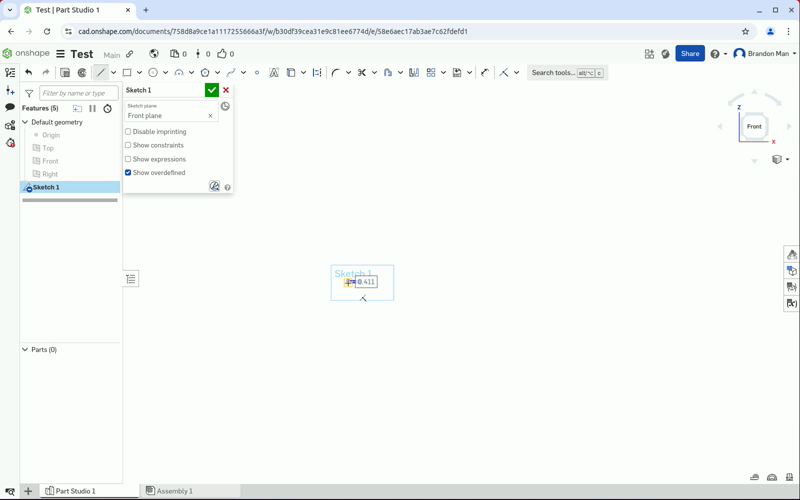
key(esc)
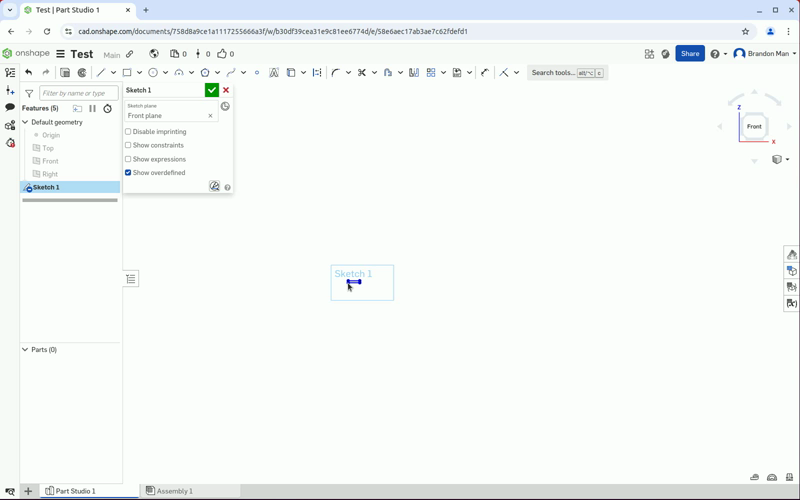
key(c)
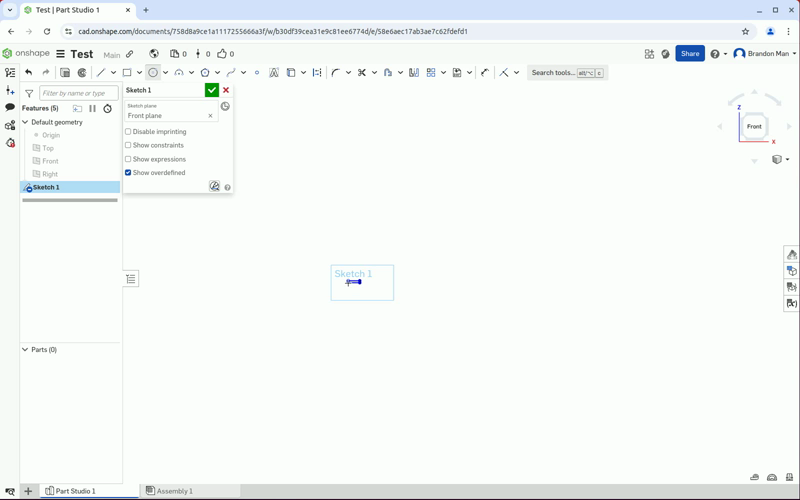
key_down(shift)
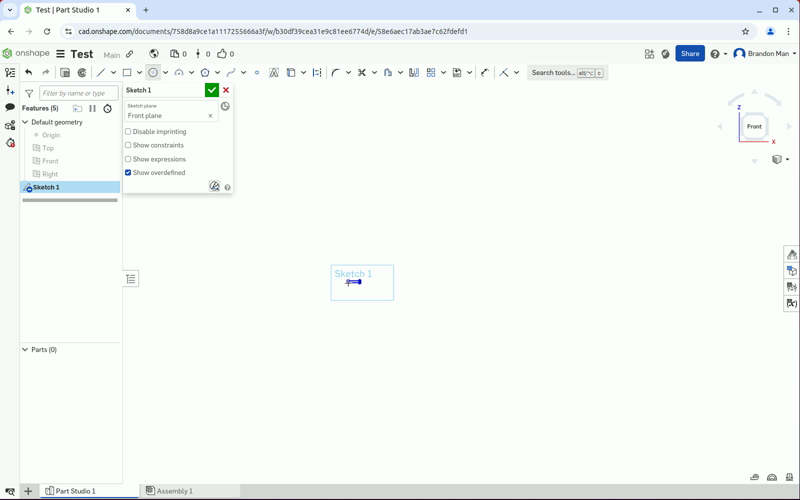
mouse_move(350, 281)
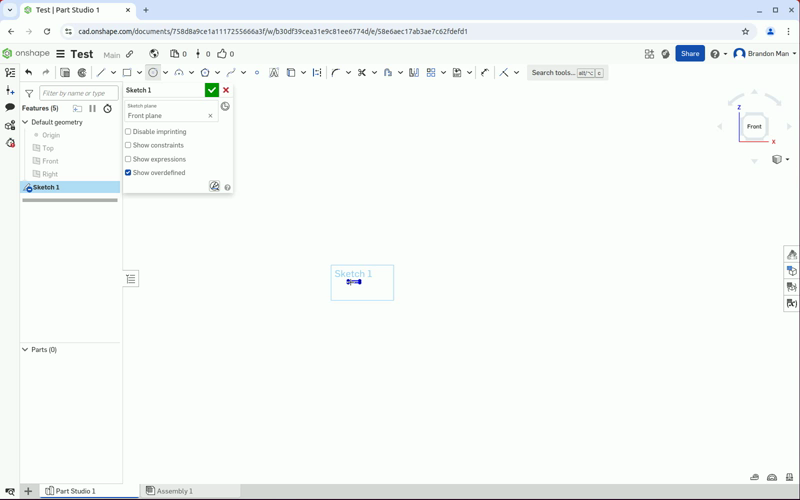
scroll(6)
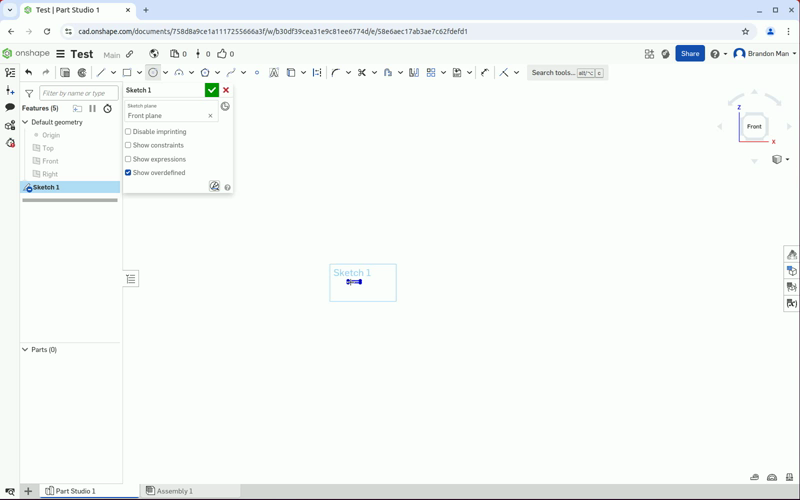
scroll(6)
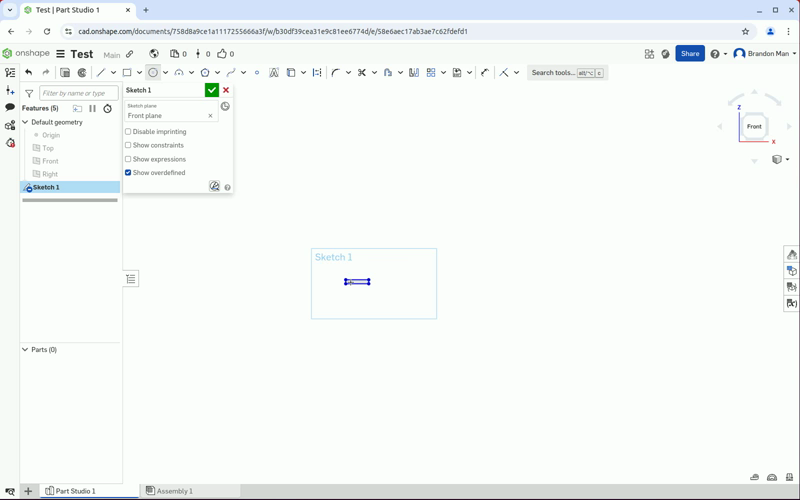
scroll(6)
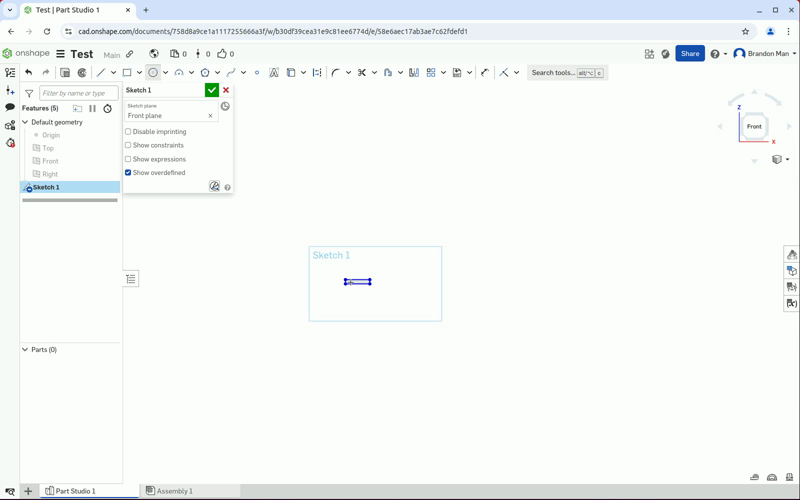
scroll(6)
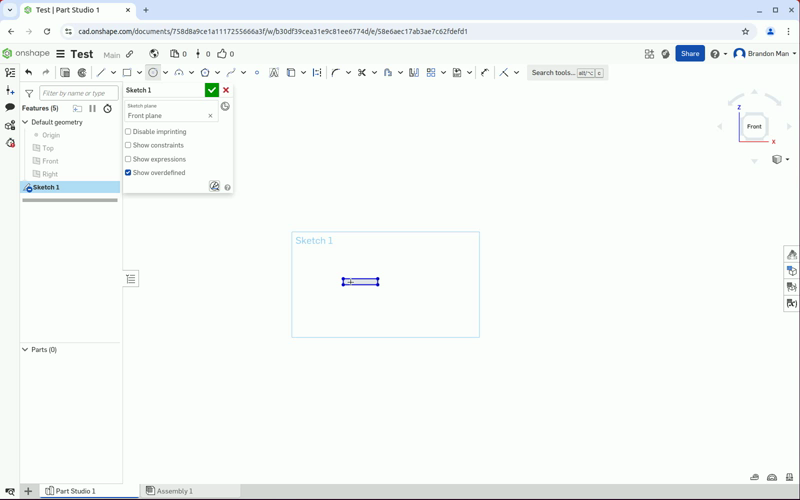
scroll(6)
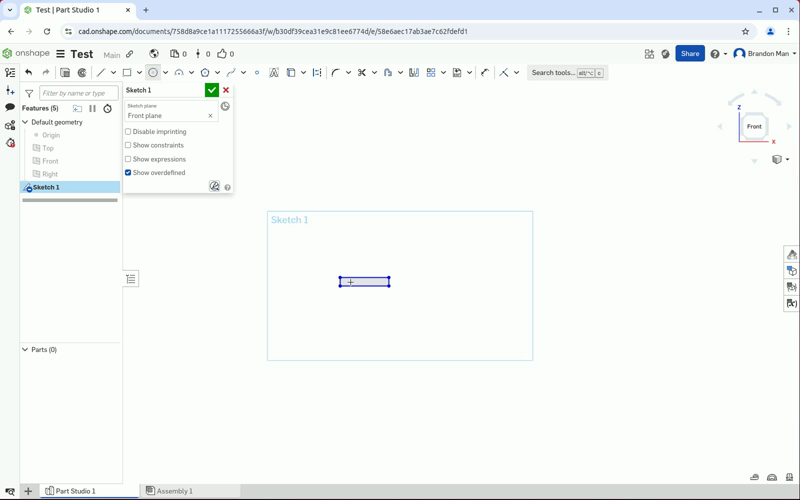
scroll(6)
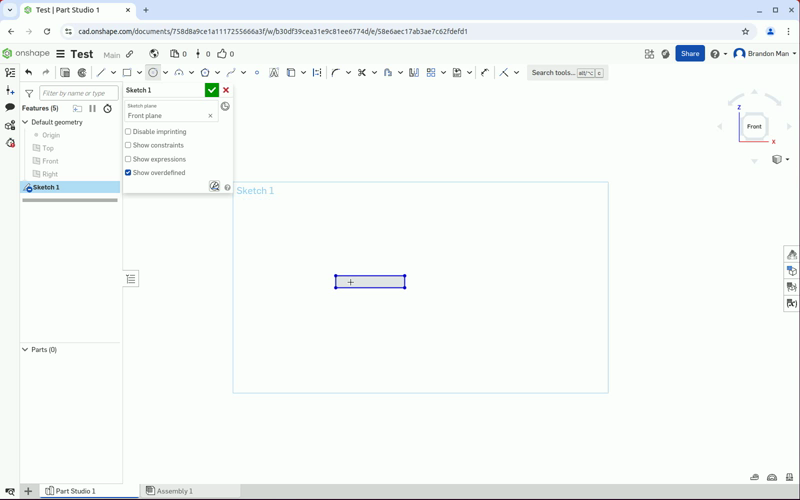
scroll(6)
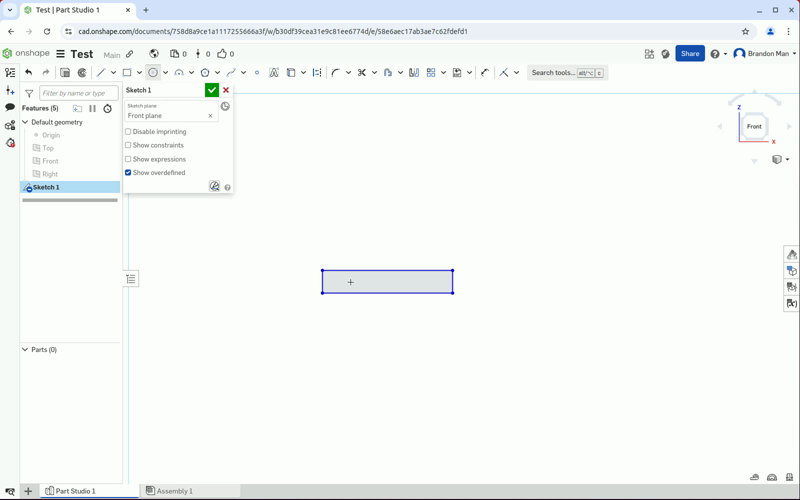
click(350, 281)
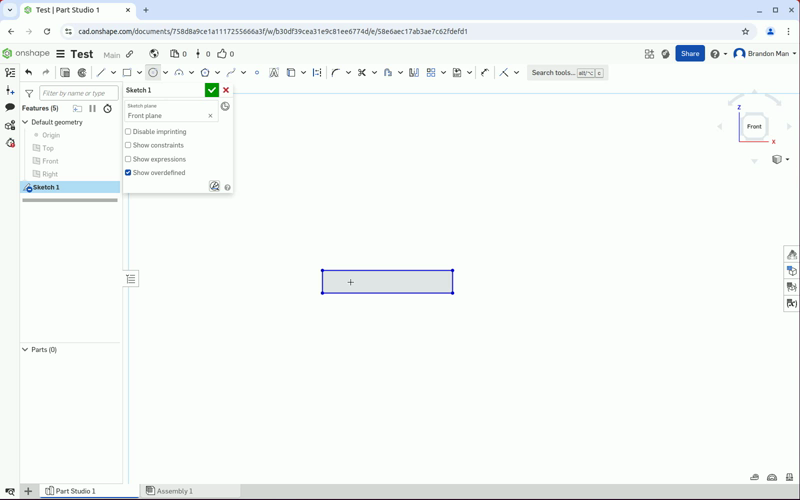
scroll(-6)
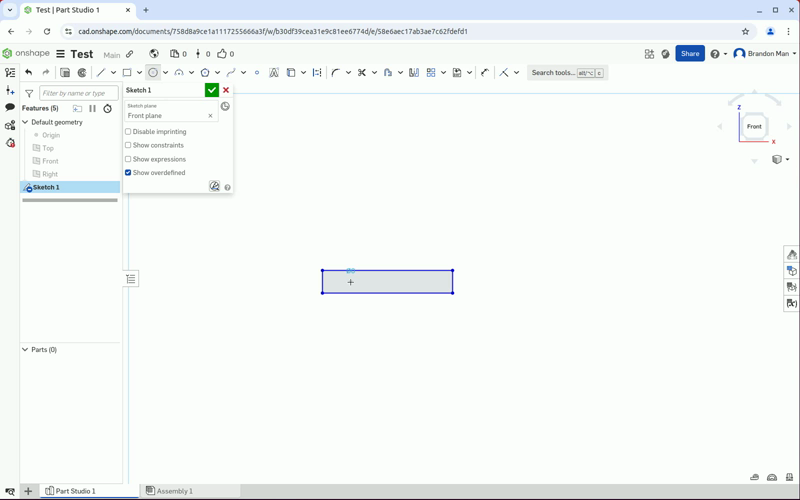
scroll(-6)
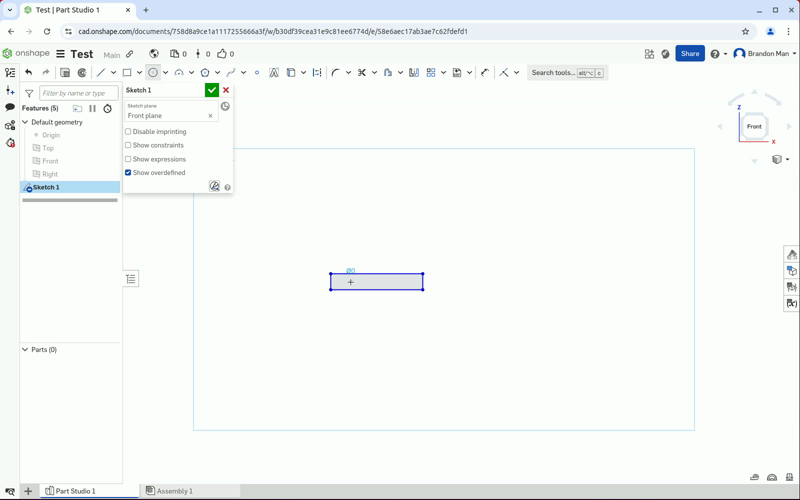
scroll(-6)
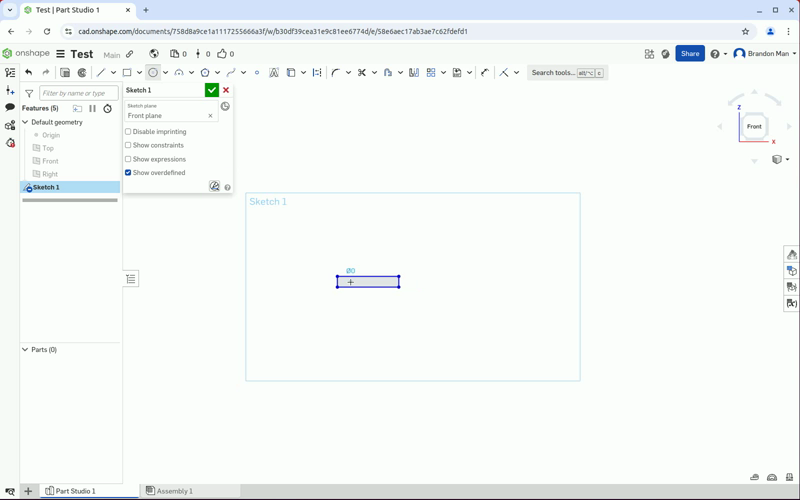
scroll(-6)
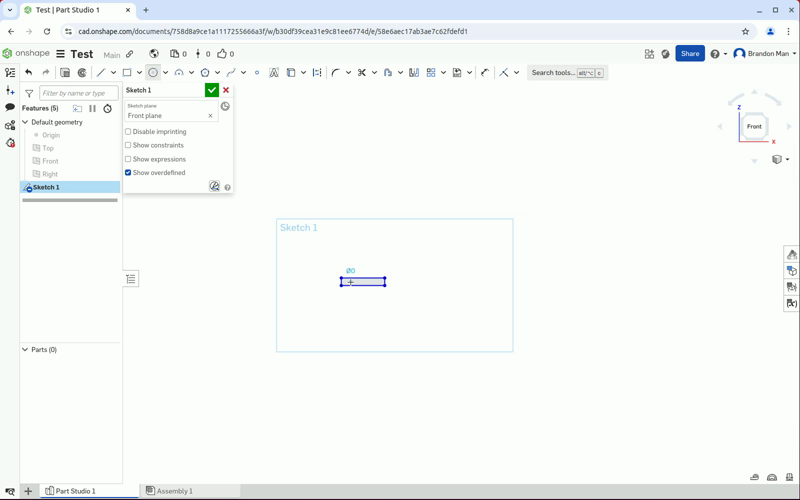
scroll(-6)
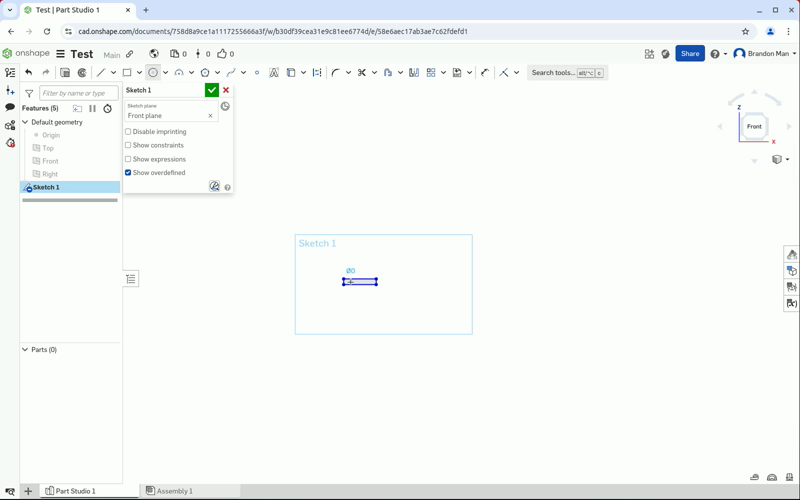
scroll(-6)
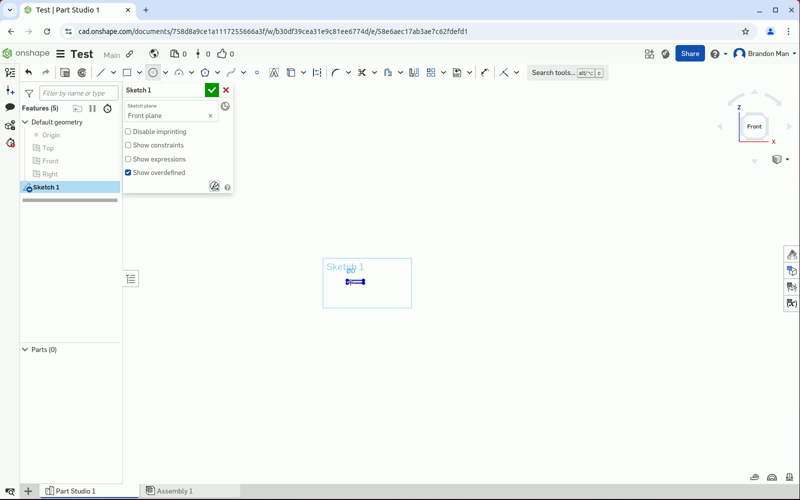
scroll(-6)
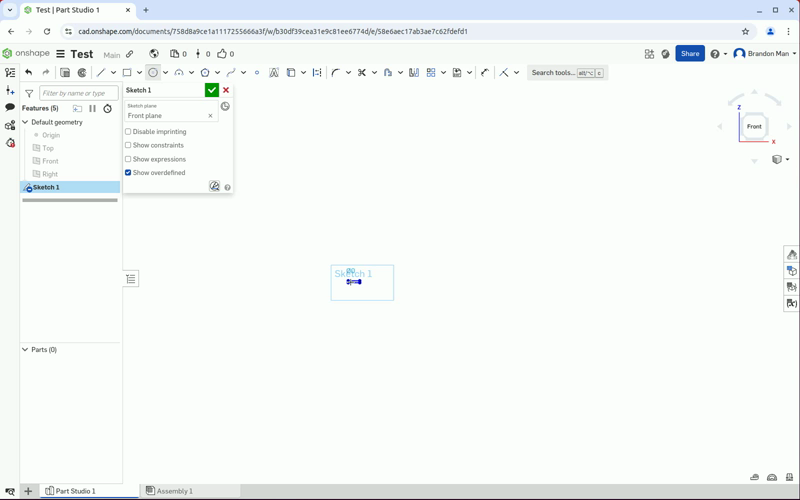
key_up(shift)
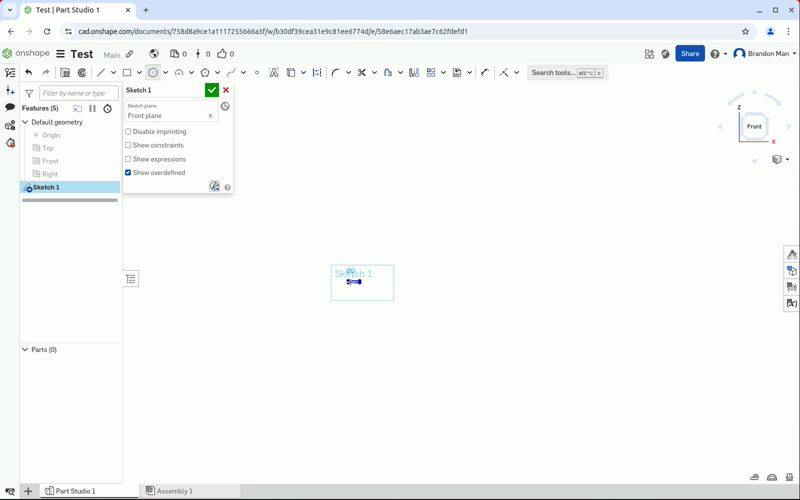
mouse_move(351, 281)
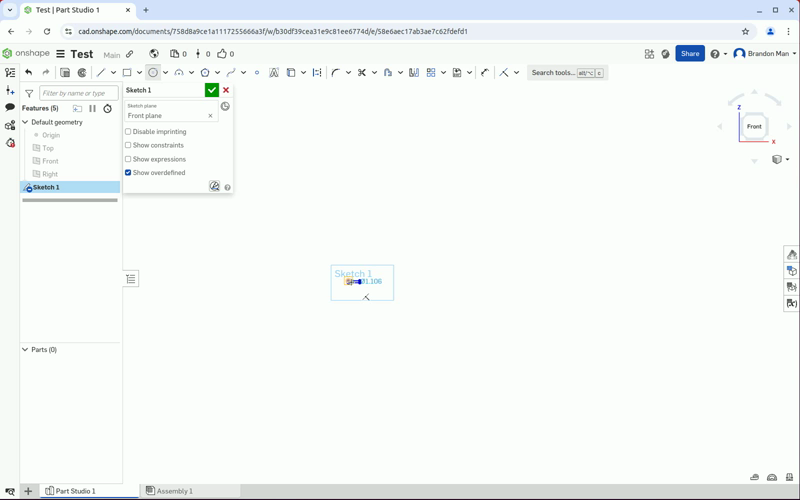
scroll(6)
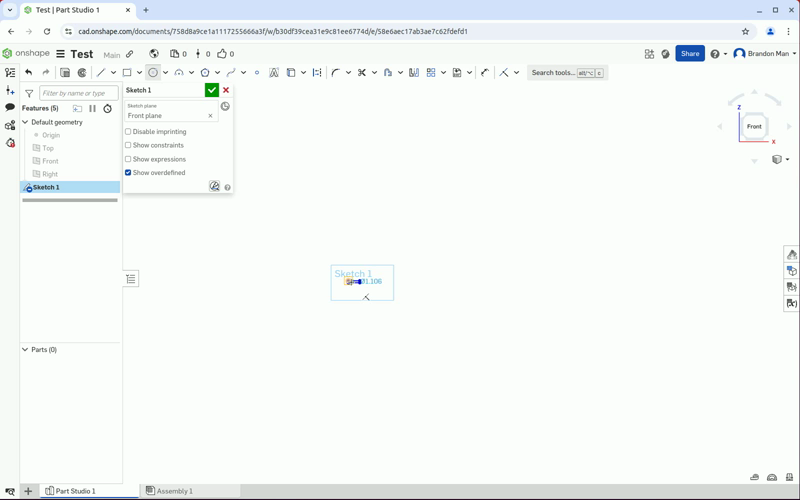
scroll(6)
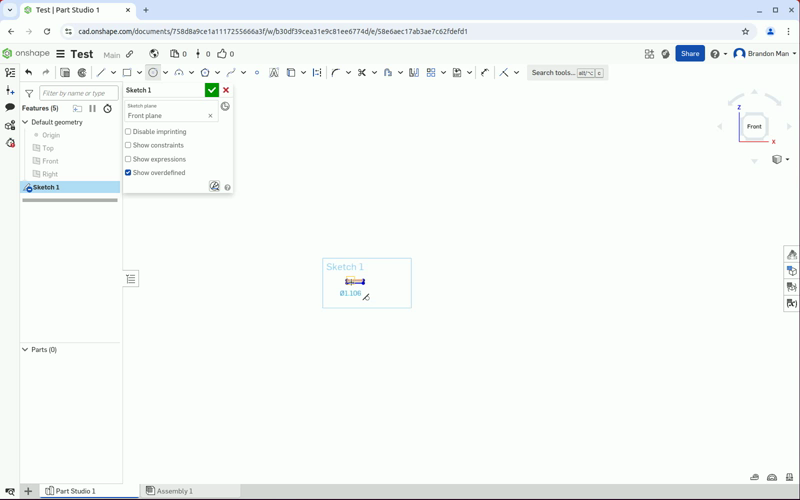
scroll(6)
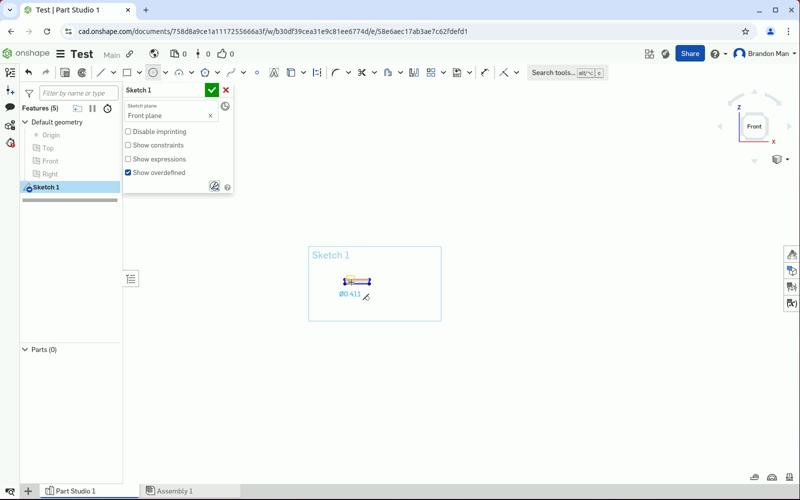
scroll(6)
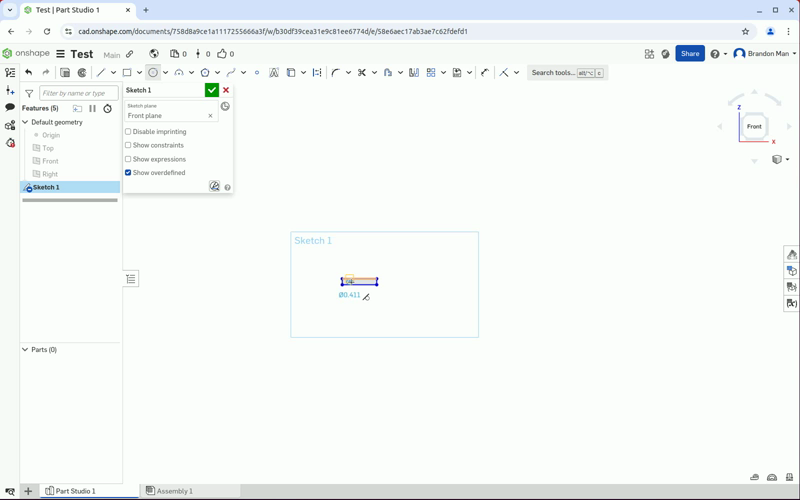
scroll(6)
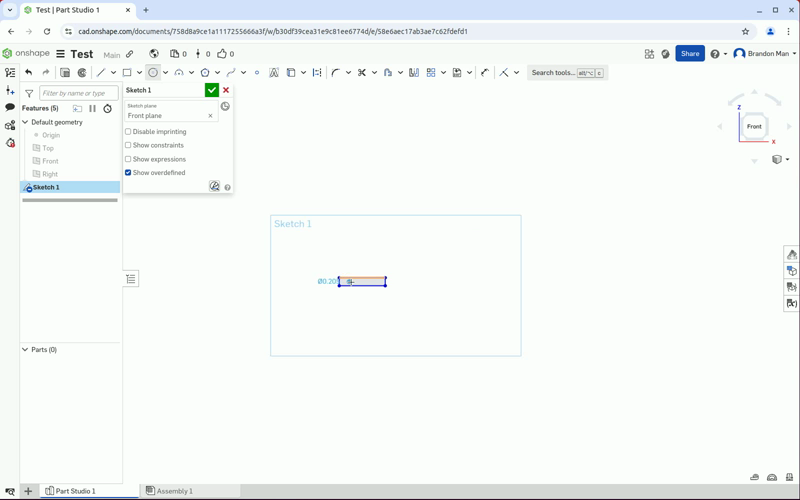
scroll(6)
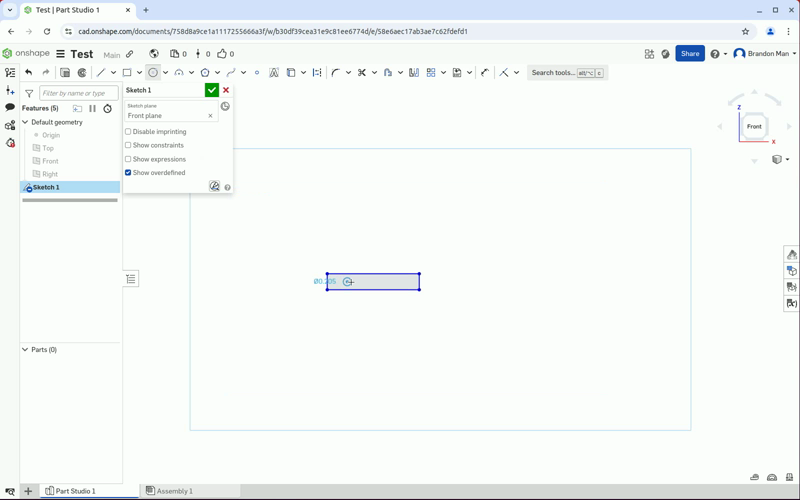
scroll(6)
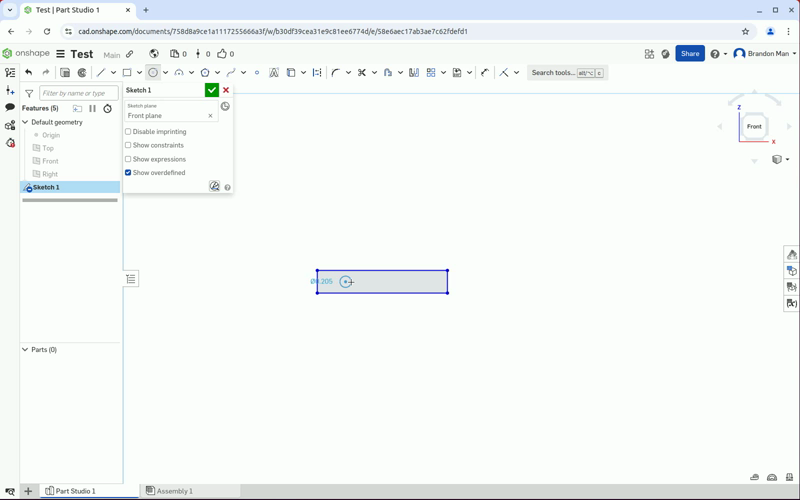
click(351, 281)
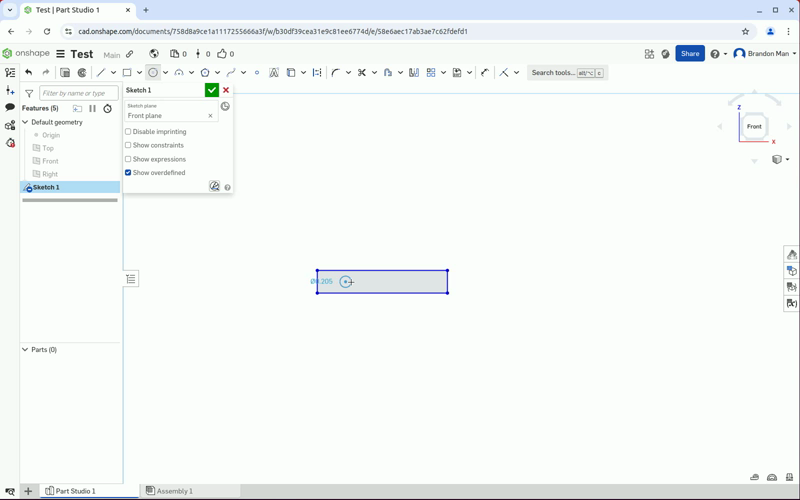
scroll(-6)
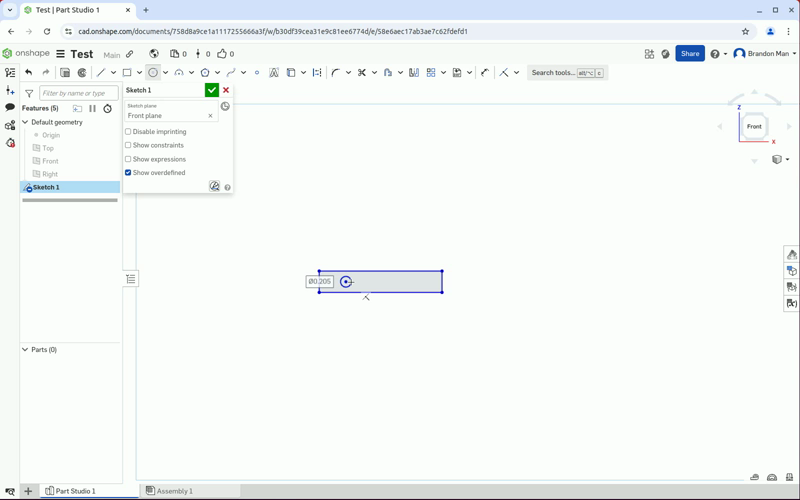
scroll(-6)
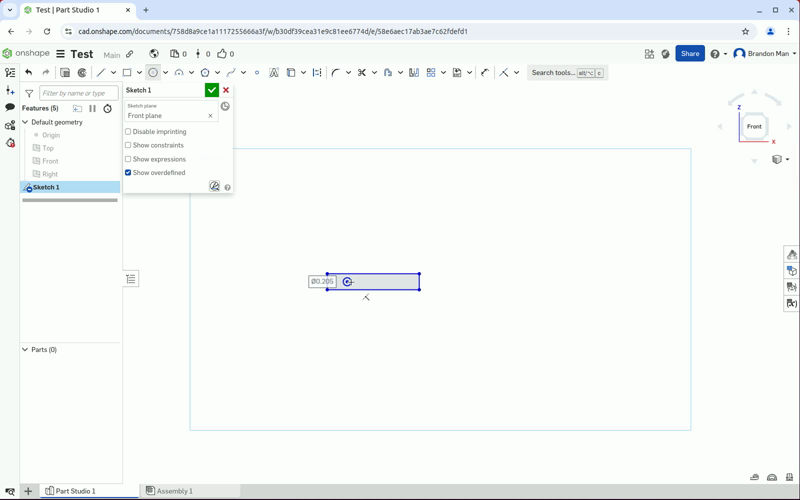
scroll(-6)
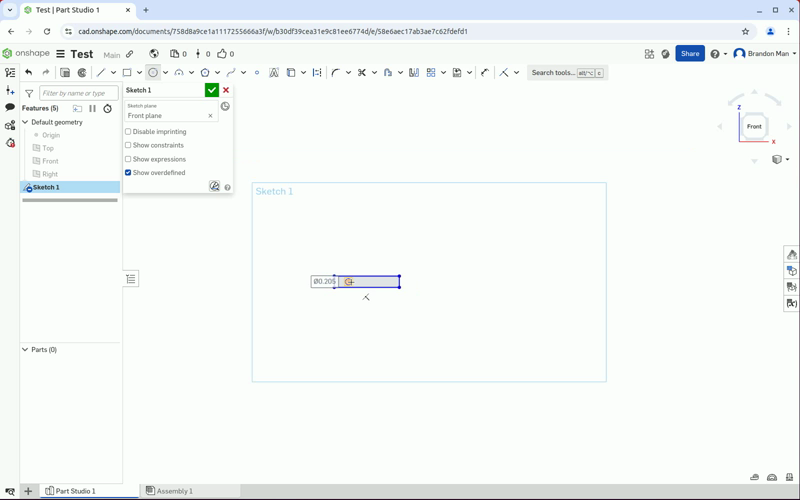
scroll(-6)
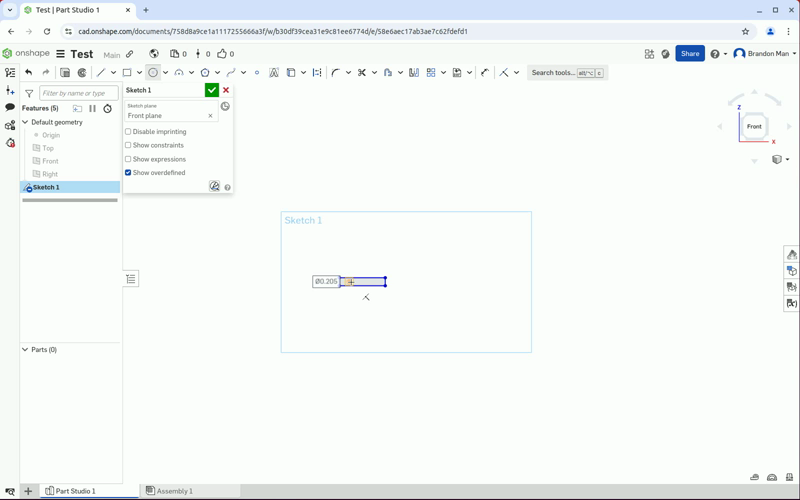
scroll(-6)
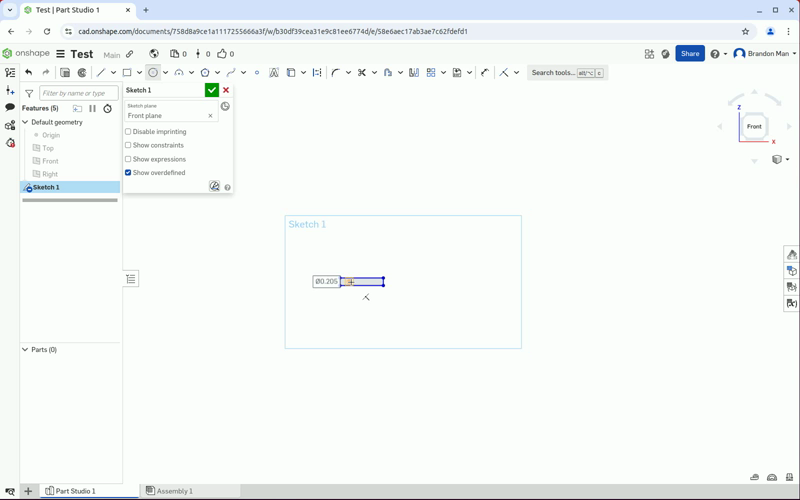
scroll(-6)
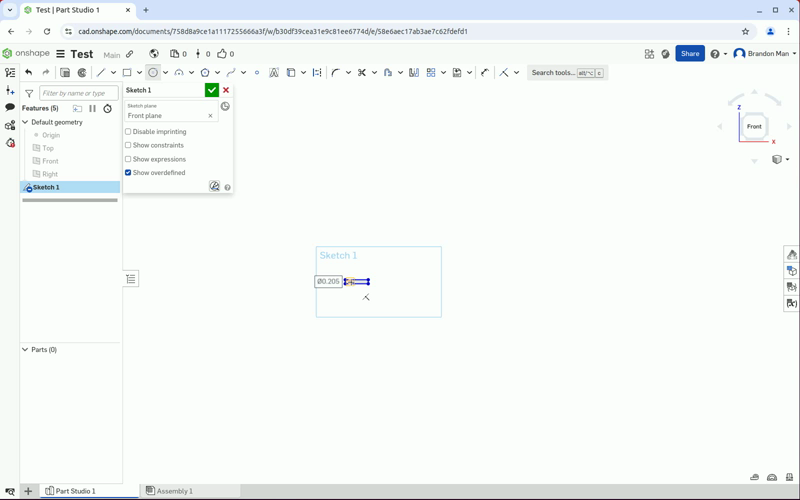
scroll(-6)
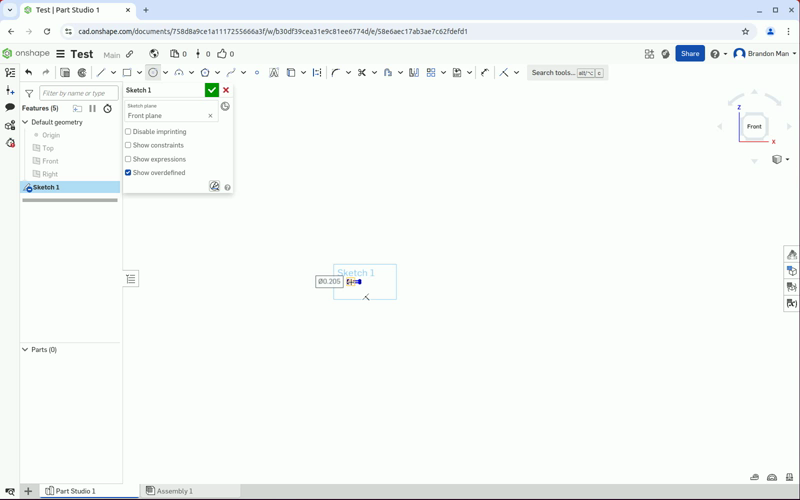
key(esc)
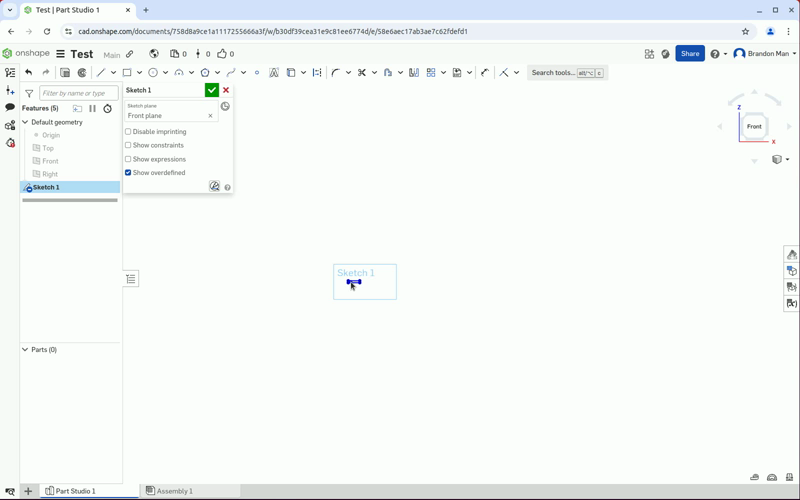
key(c)
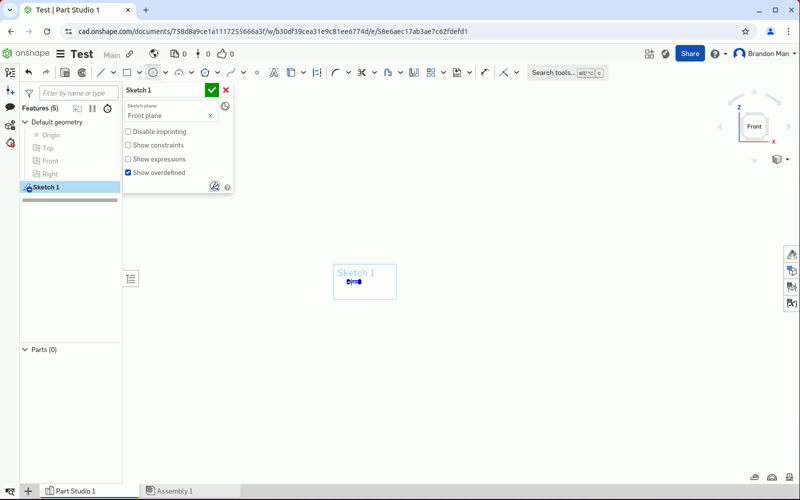
key_down(shift)
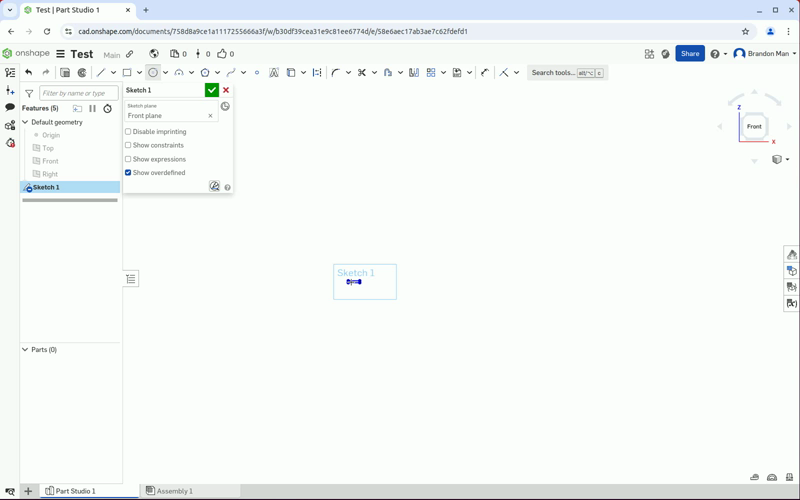
mouse_move(357, 281)
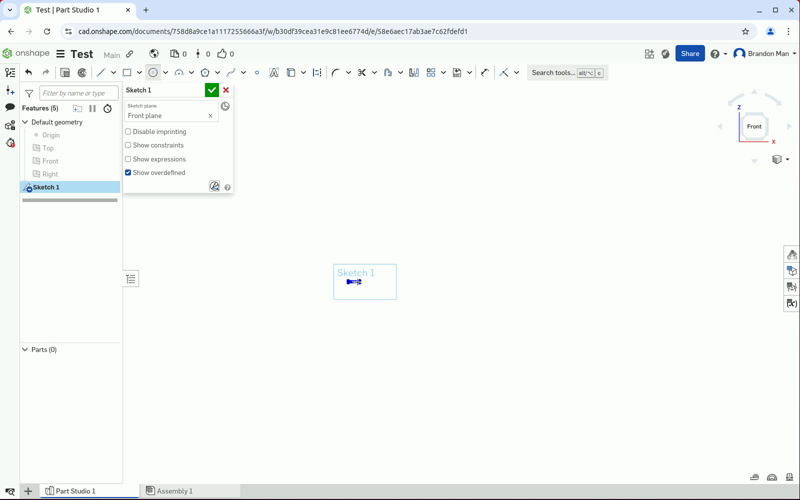
scroll(6)
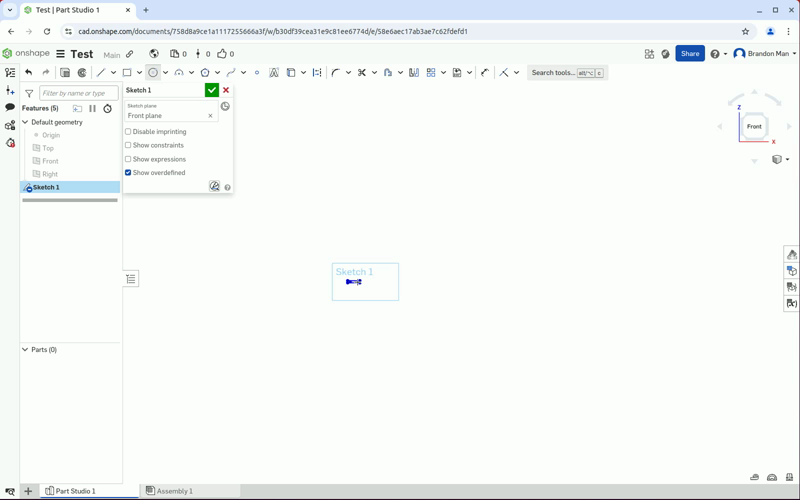
scroll(6)
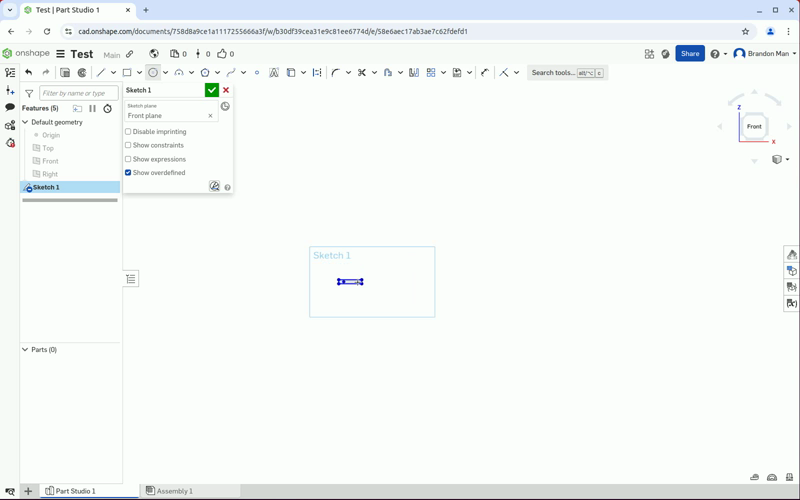
scroll(6)
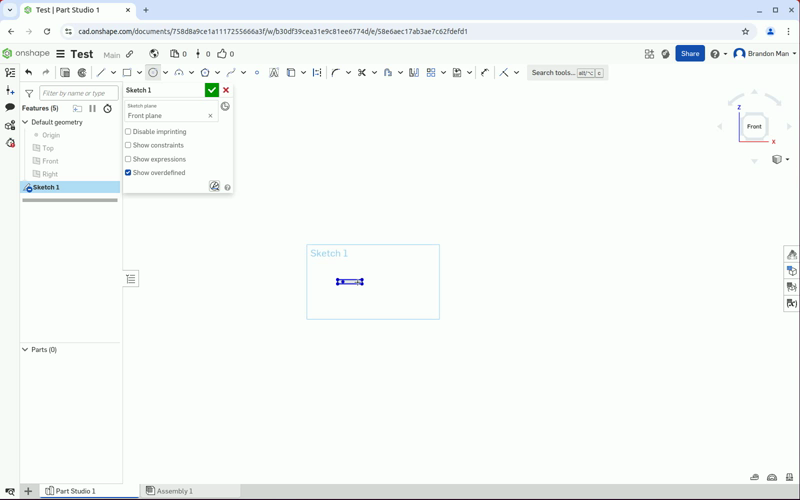
scroll(6)
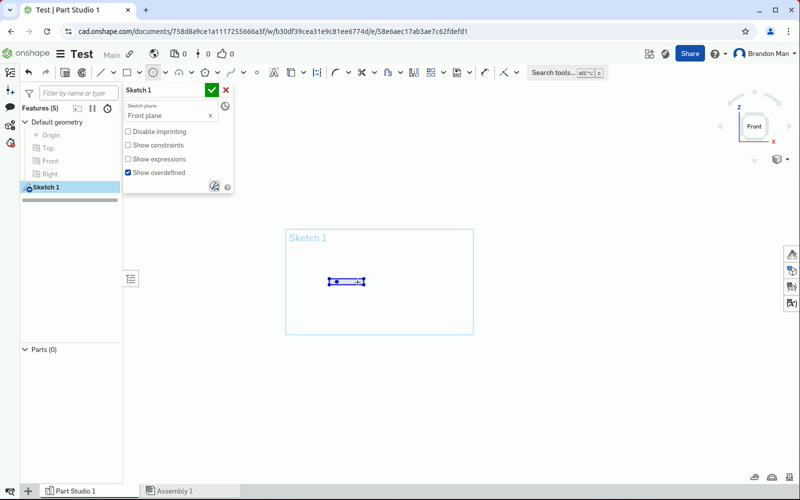
scroll(6)
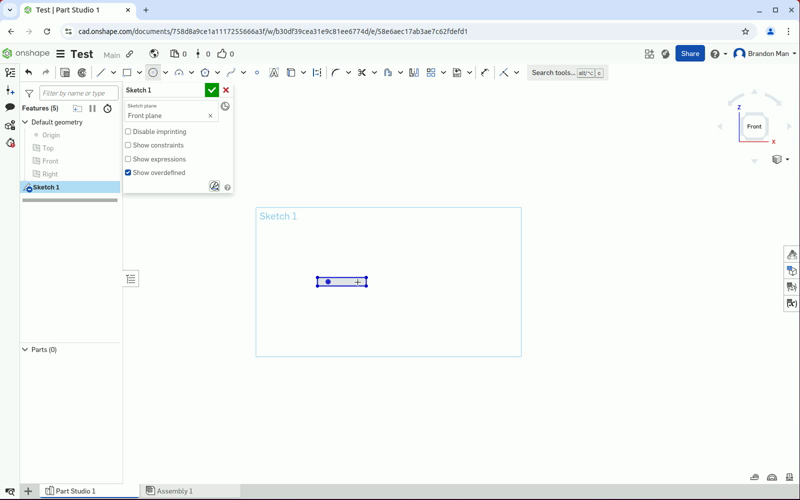
scroll(6)
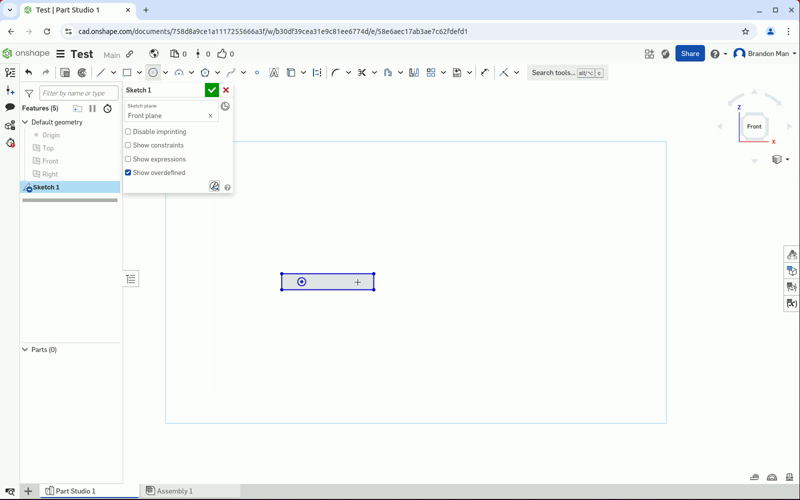
scroll(6)
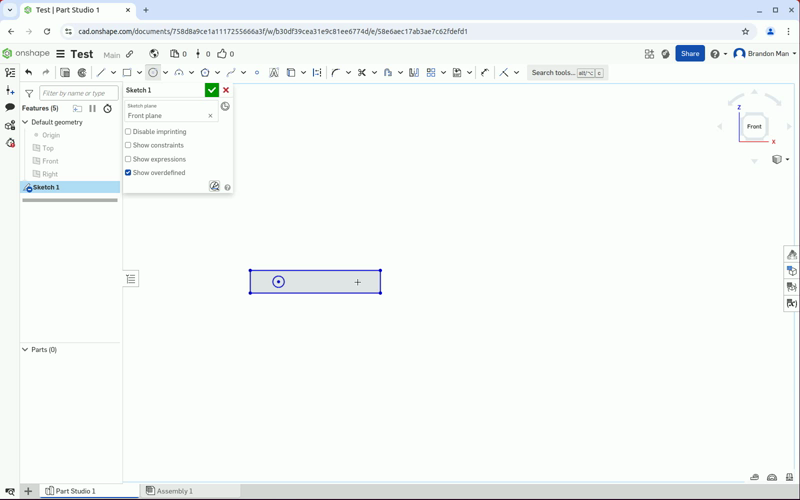
click(357, 281)
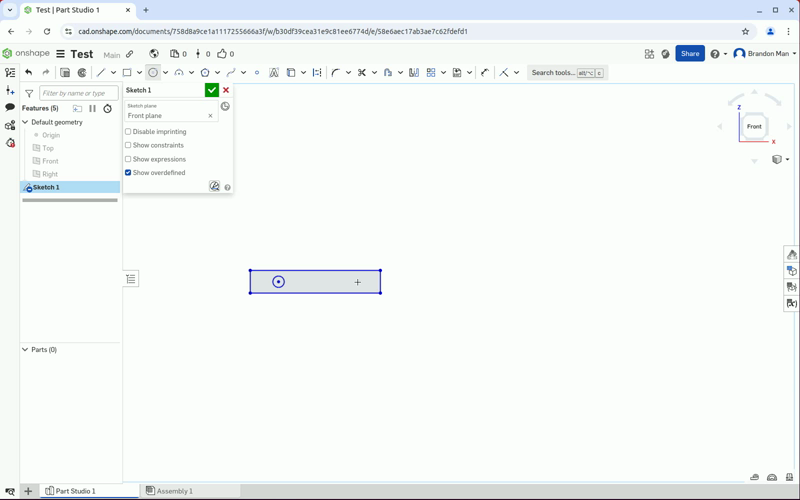
scroll(-6)
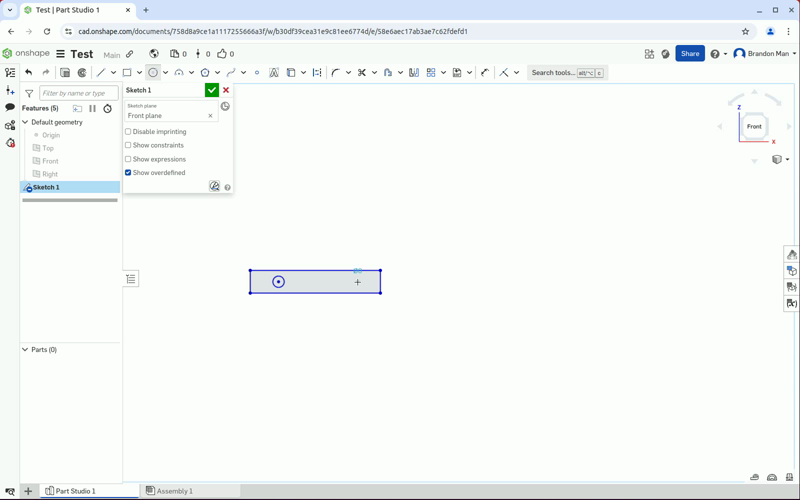
scroll(-6)
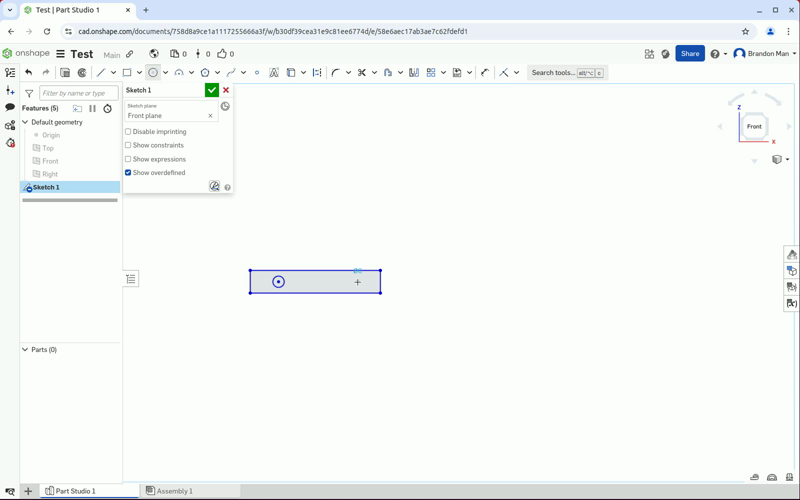
scroll(-6)
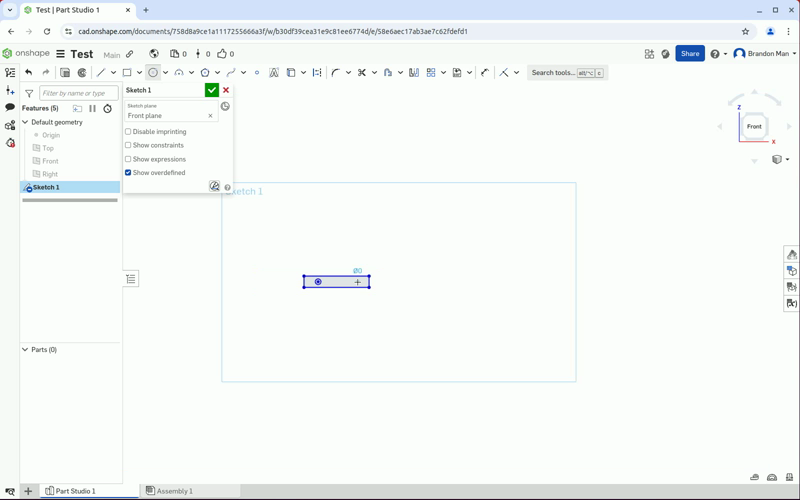
scroll(-6)
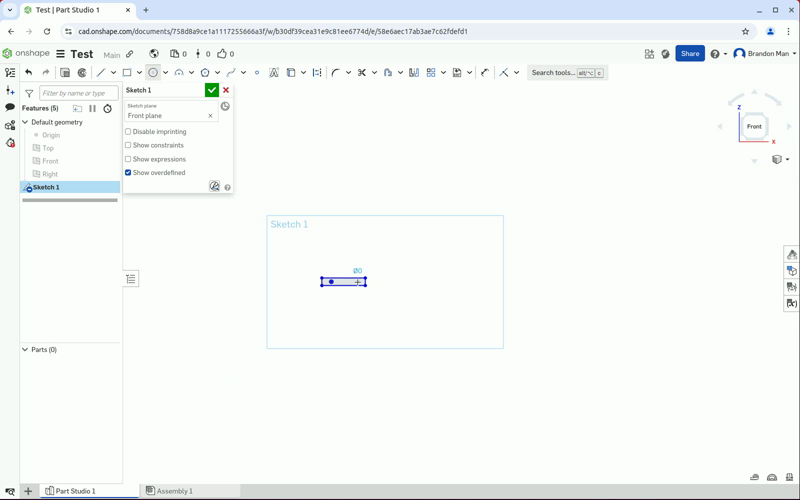
scroll(-6)
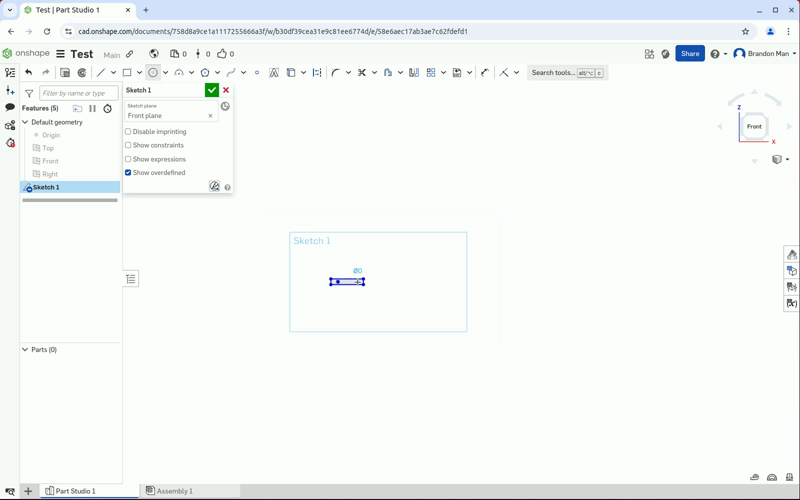
scroll(-6)
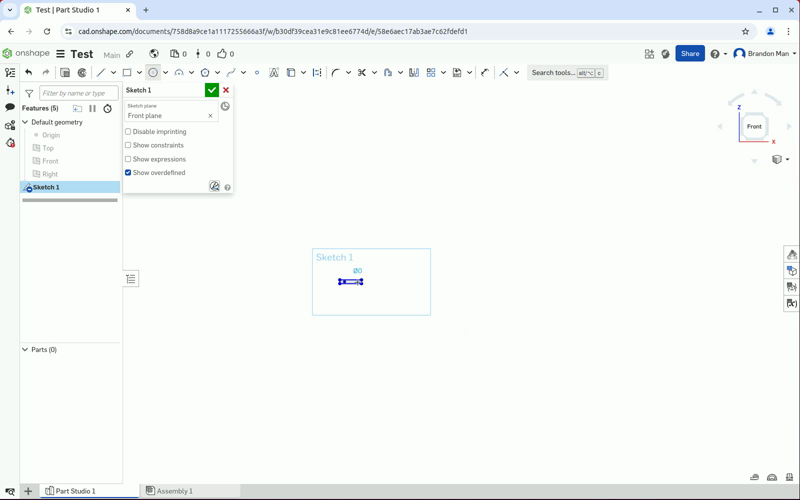
scroll(-6)
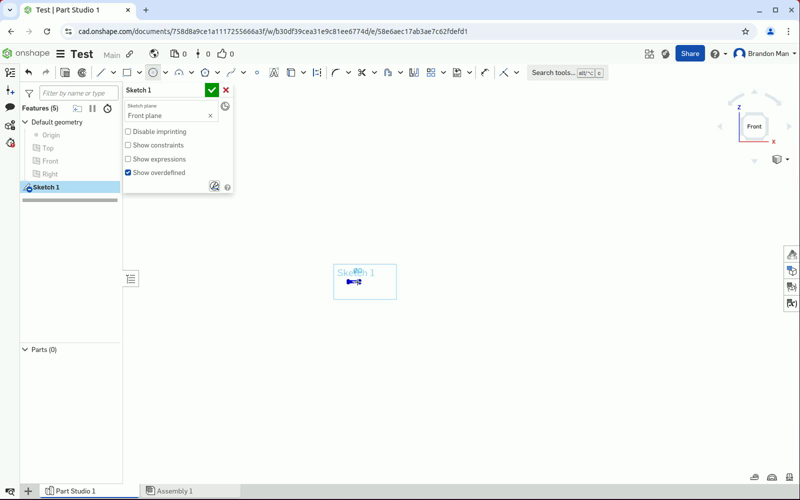
key_up(shift)
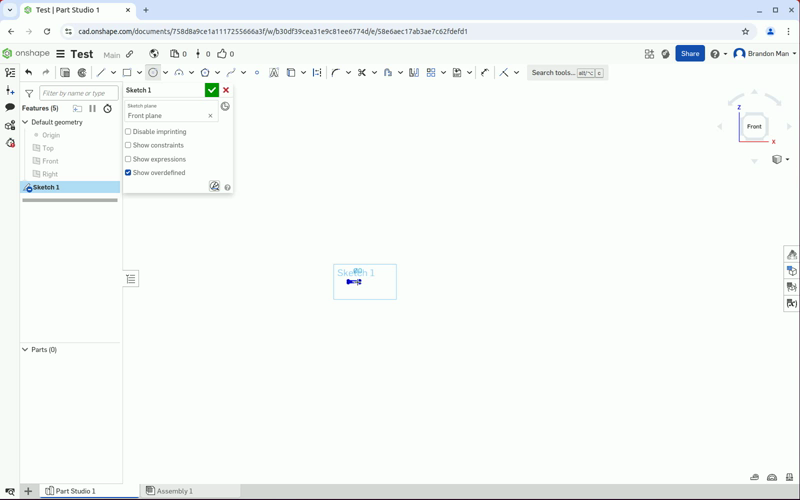
mouse_move(358, 281)
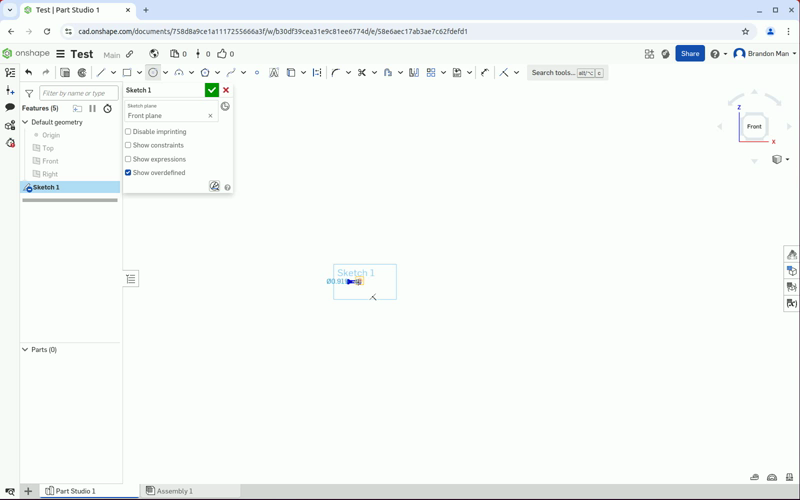
scroll(6)
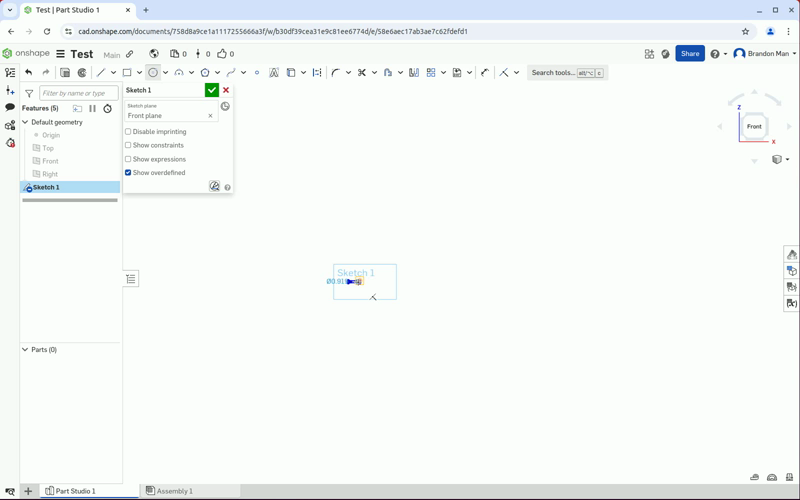
scroll(6)
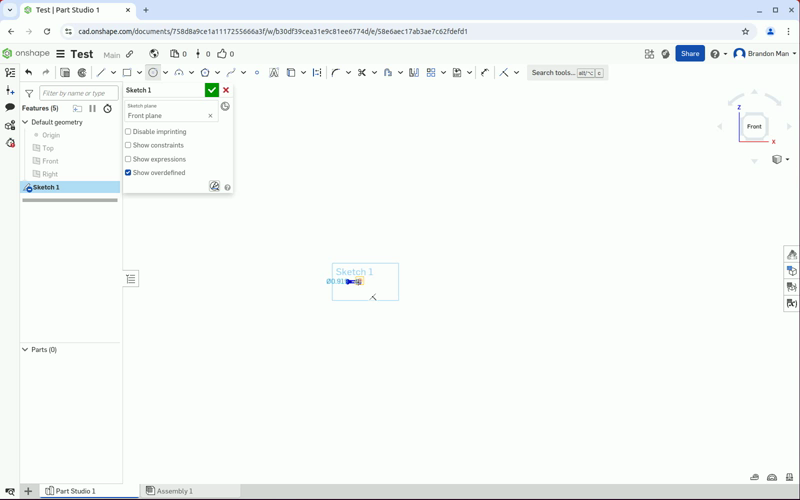
scroll(6)
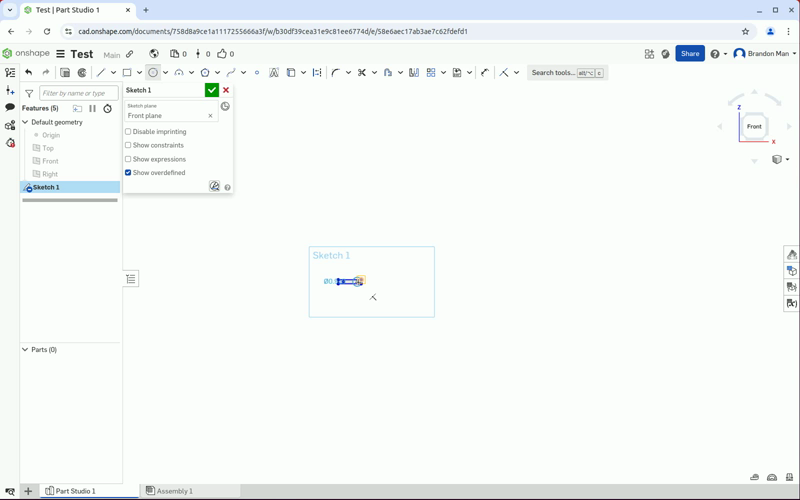
scroll(6)
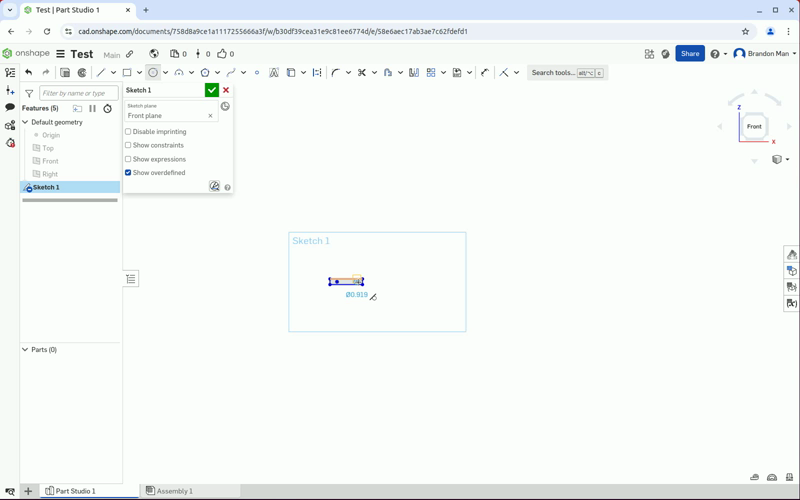
scroll(6)
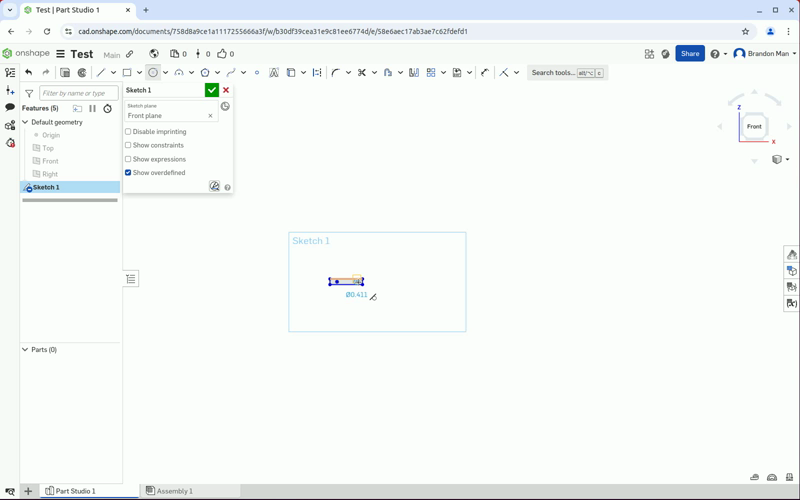
scroll(6)
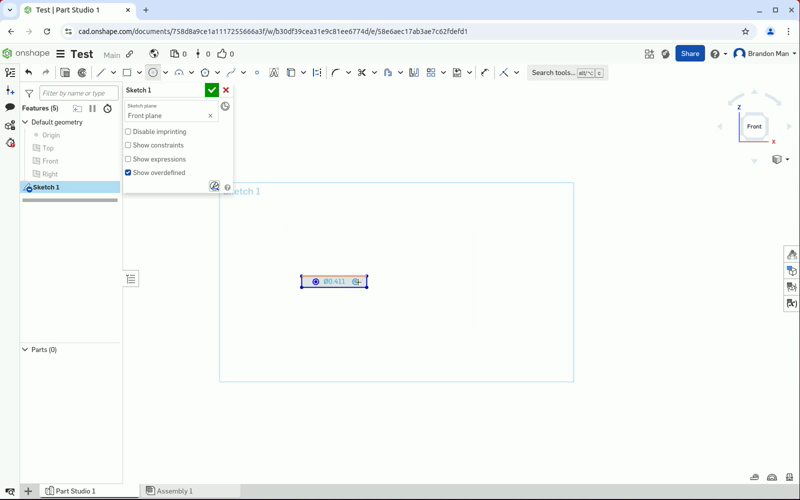
scroll(6)
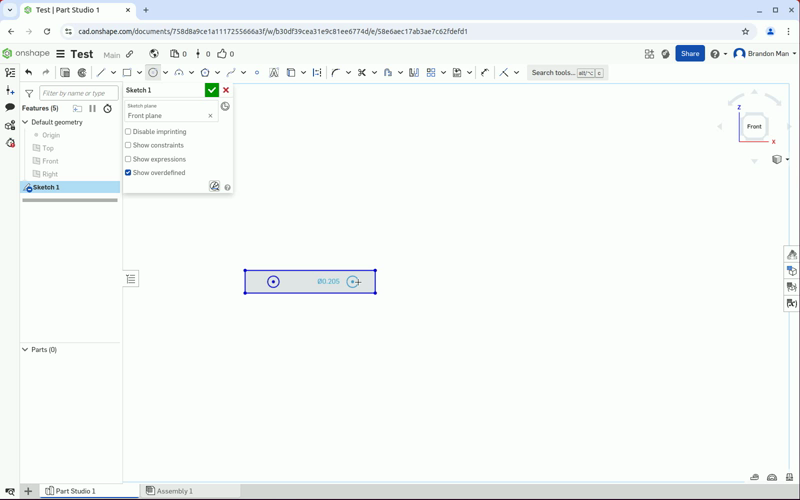
click(358, 281)
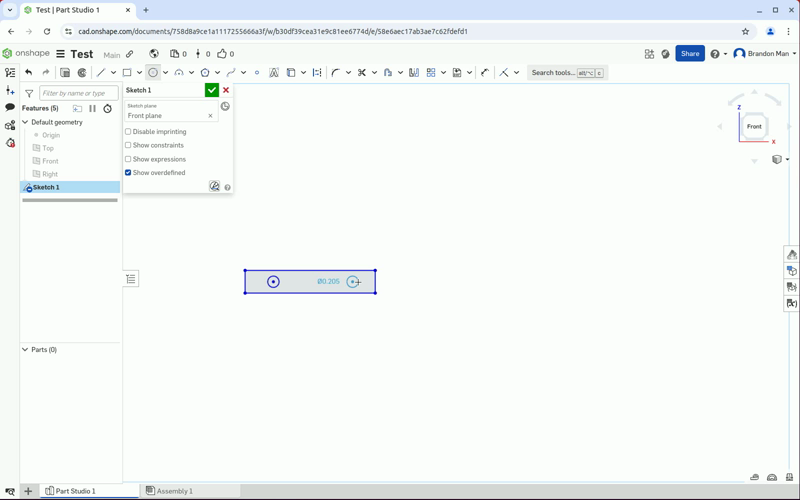
scroll(-6)
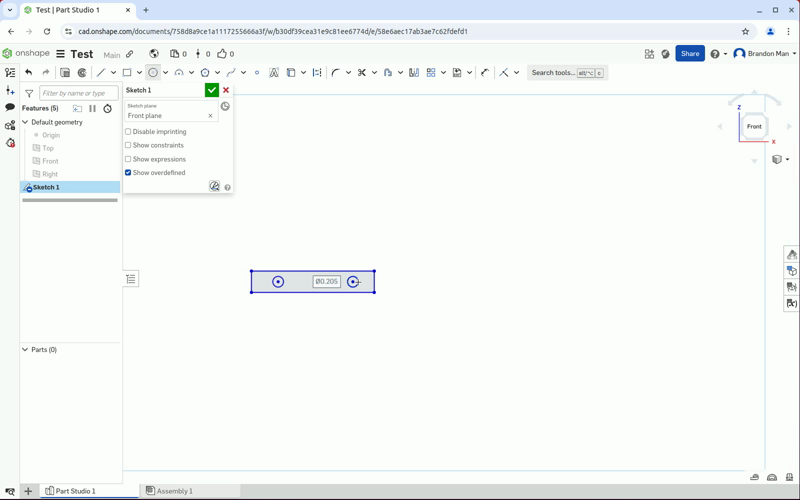
scroll(-6)
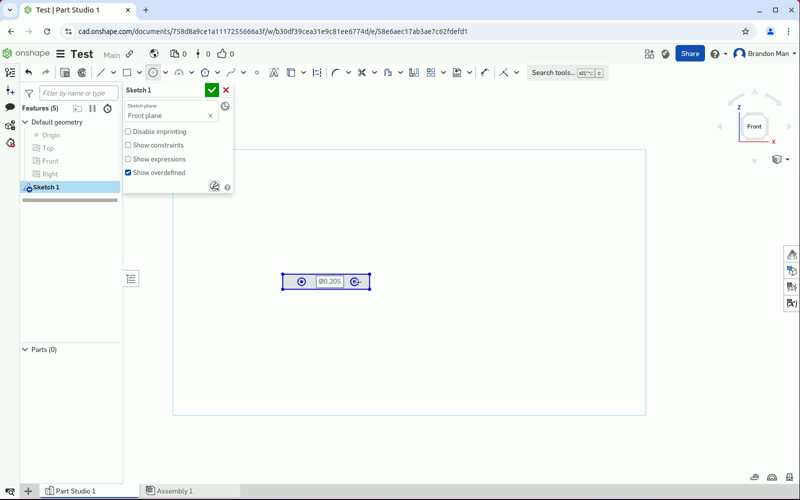
scroll(-6)
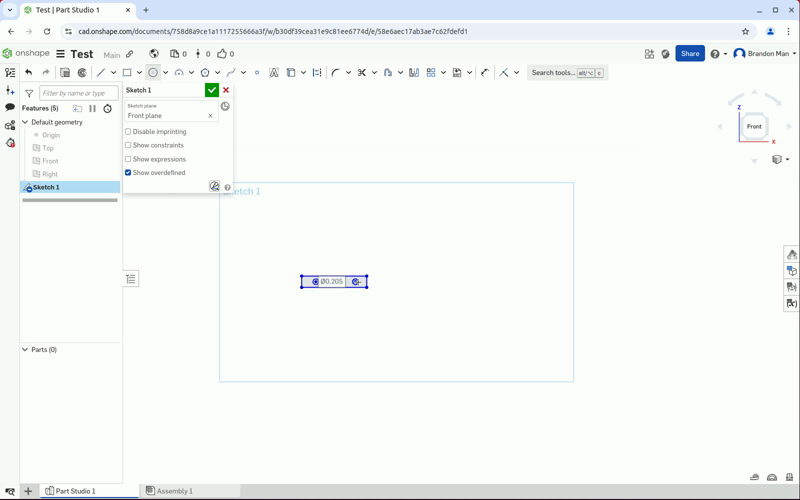
scroll(-6)
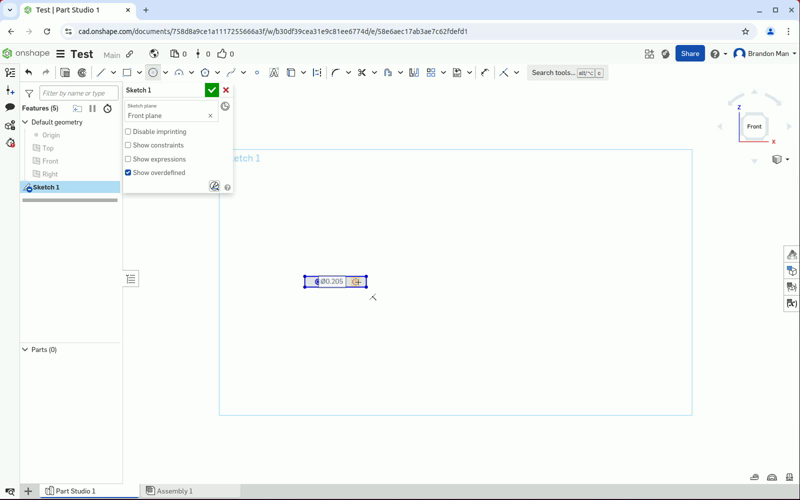
scroll(-6)
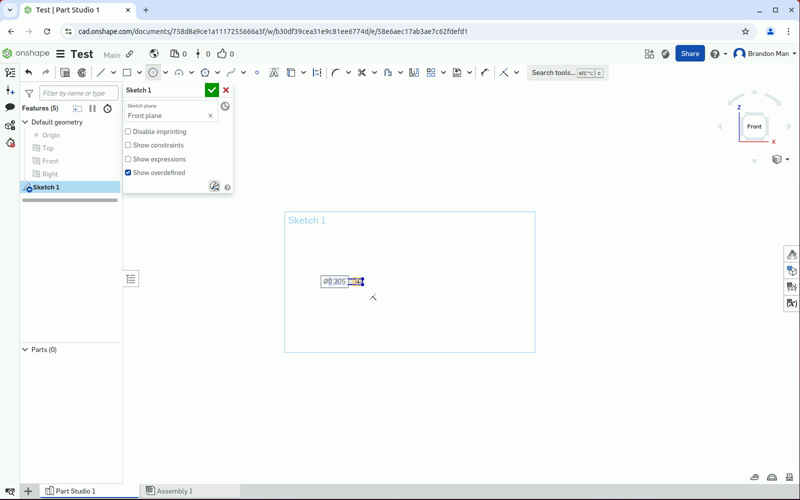
scroll(-6)
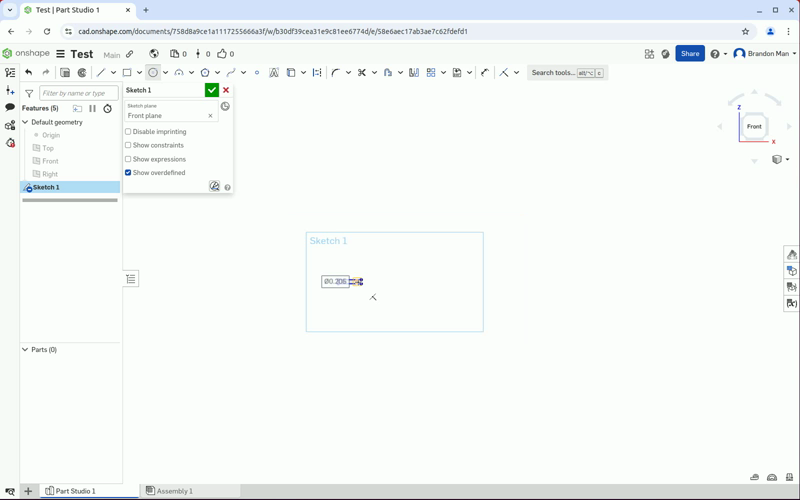
scroll(-6)
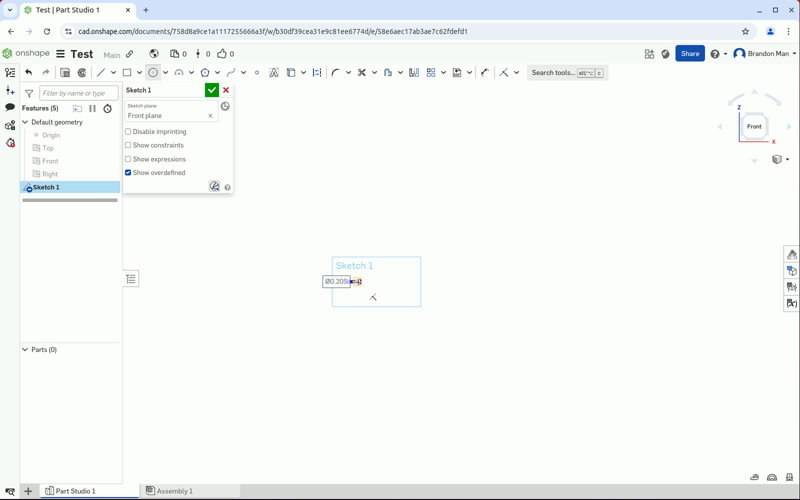
key(esc)
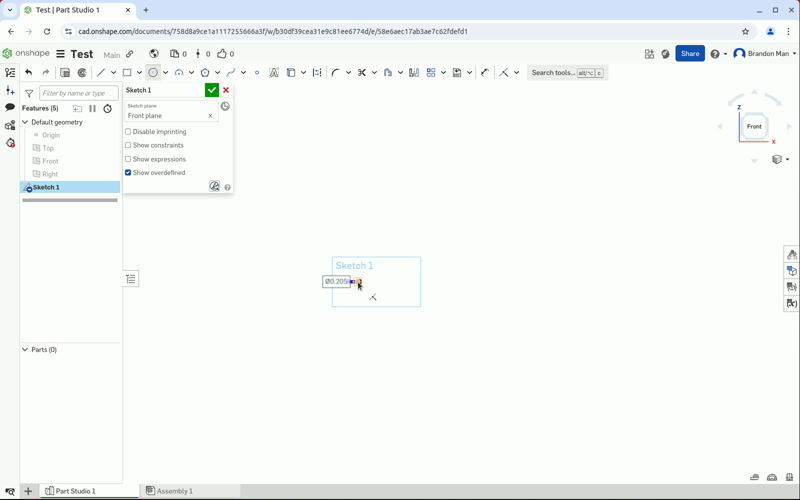
mouse_move(358, 280)
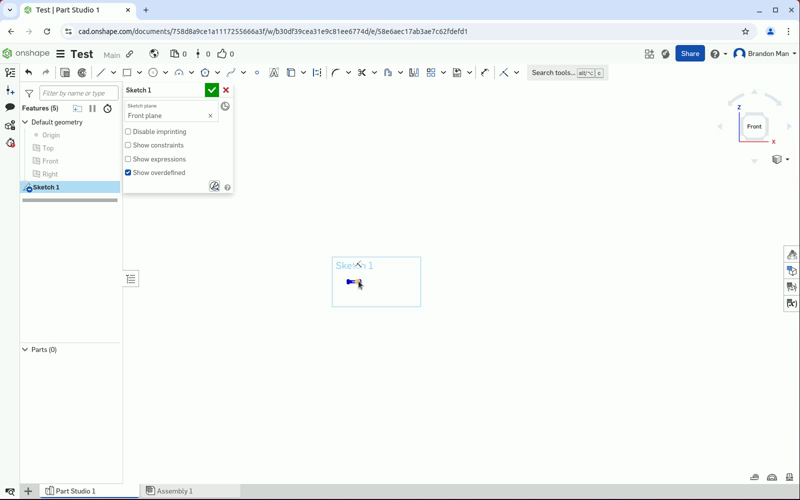
scroll(6)
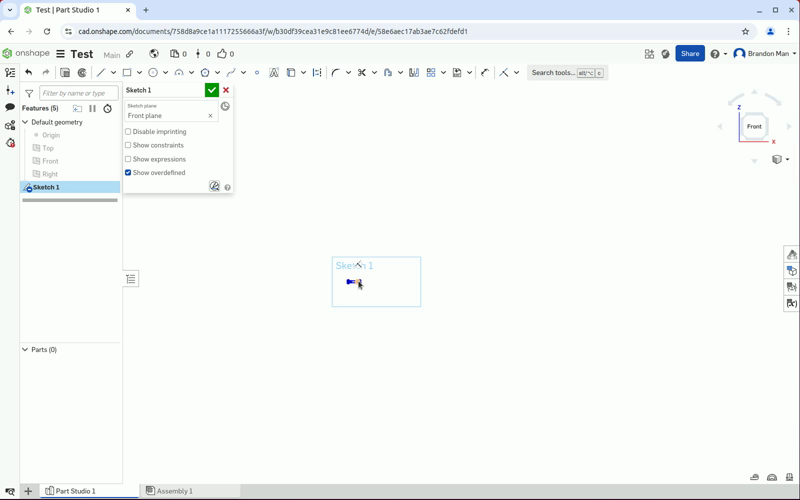
scroll(6)
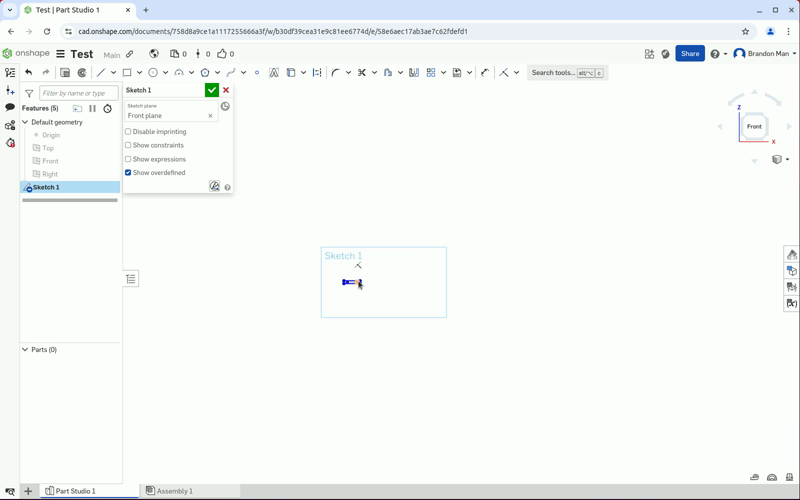
scroll(6)
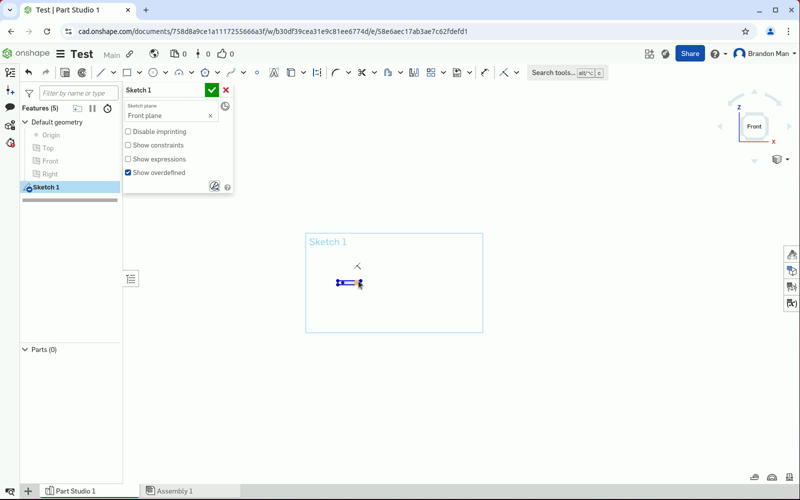
scroll(6)
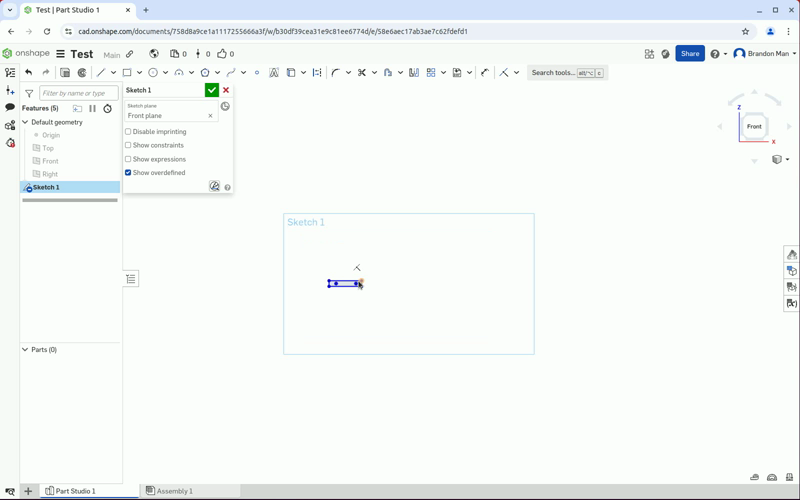
scroll(6)
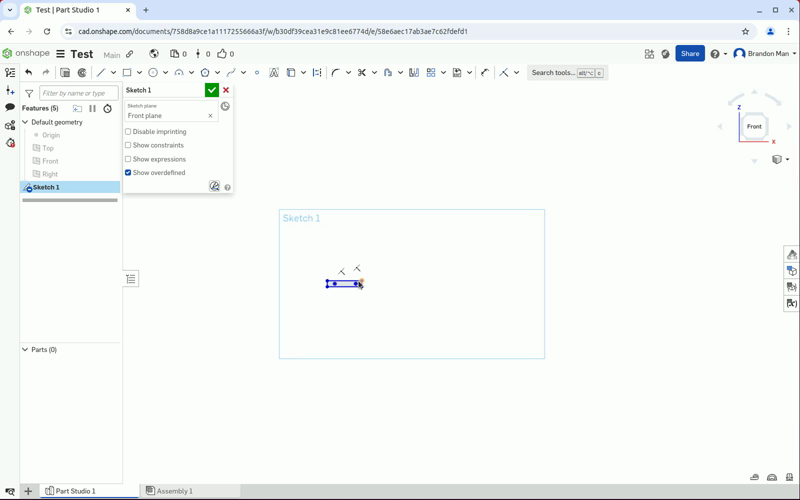
scroll(6)
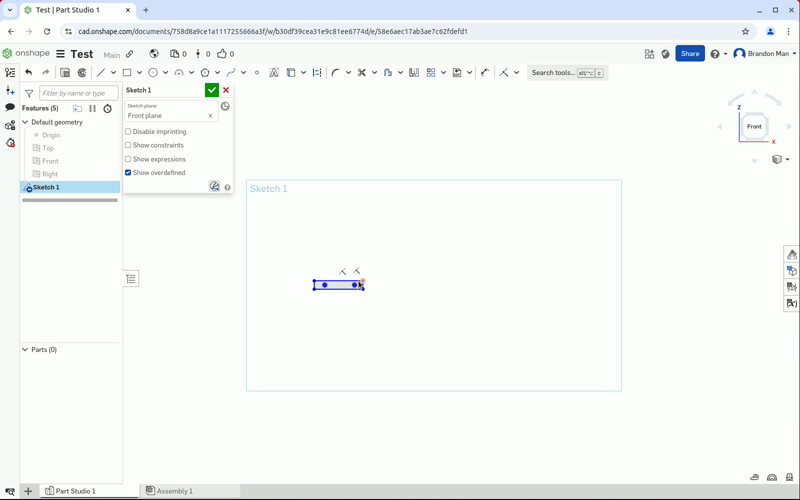
scroll(6)
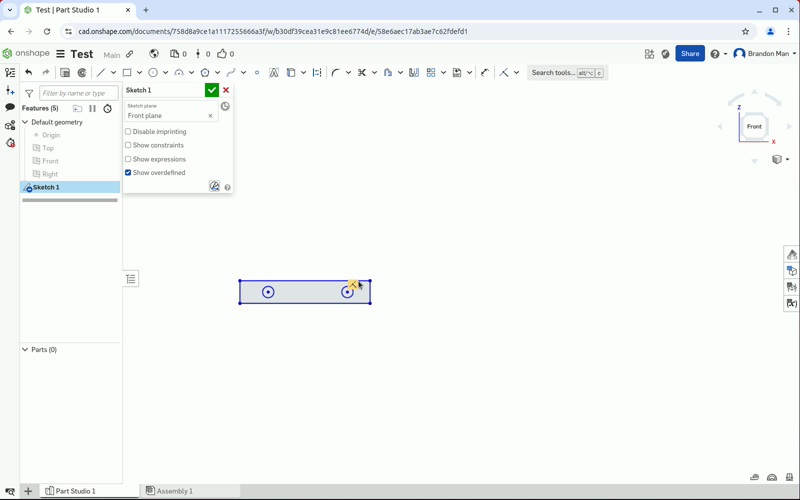
click(358, 280)
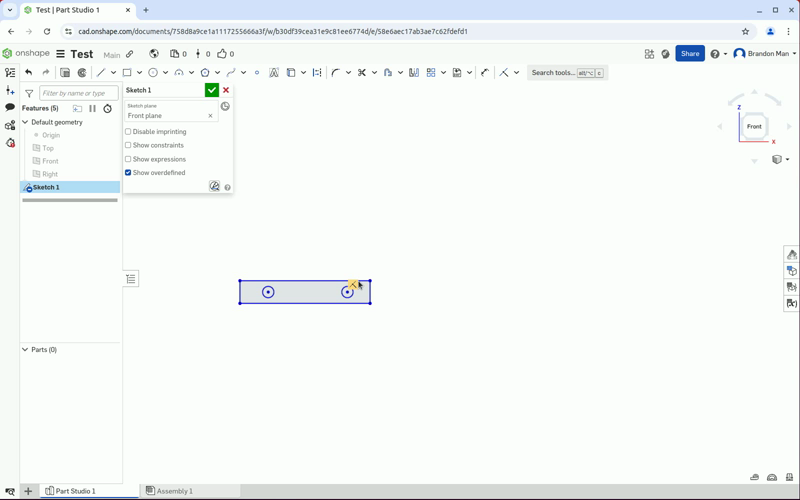
scroll(-6)
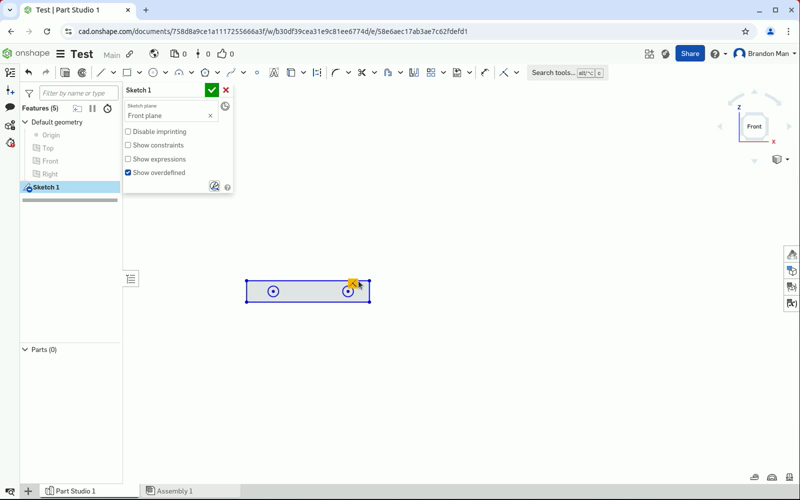
scroll(-6)
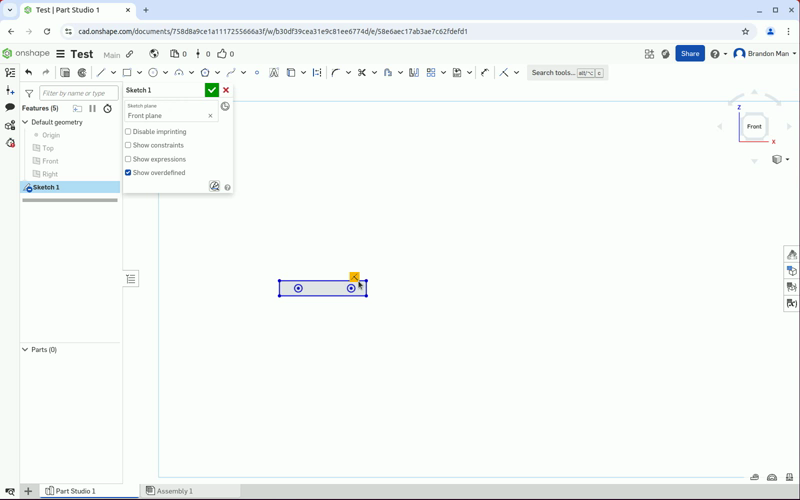
scroll(-6)
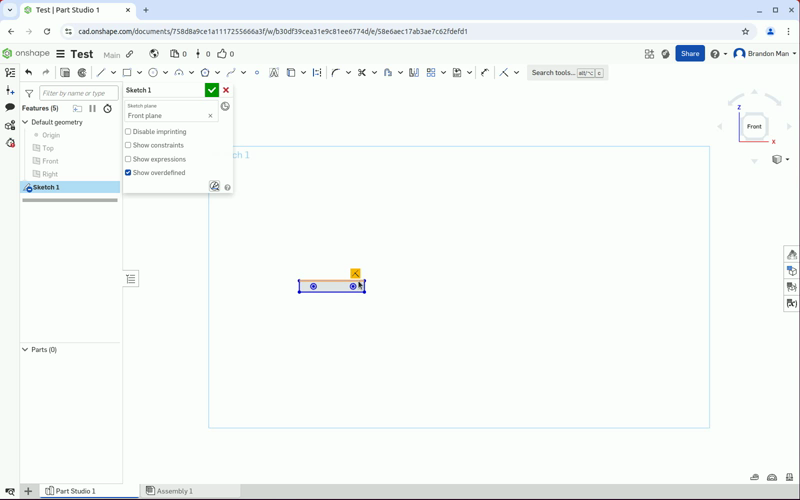
scroll(-6)
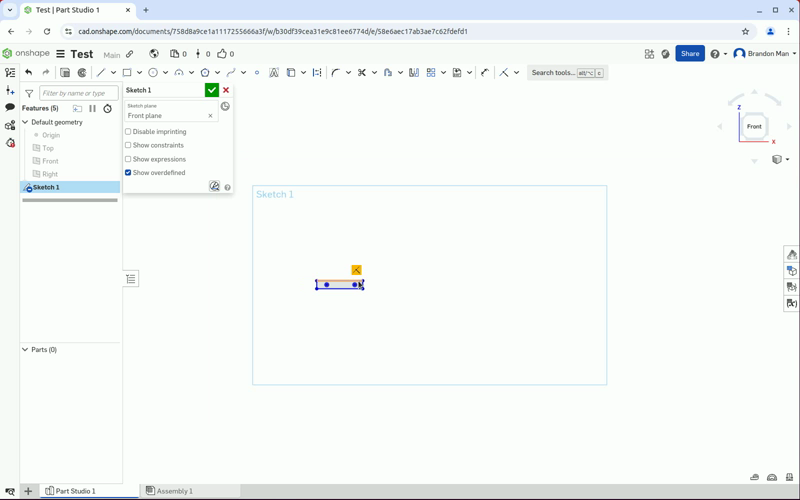
scroll(-6)
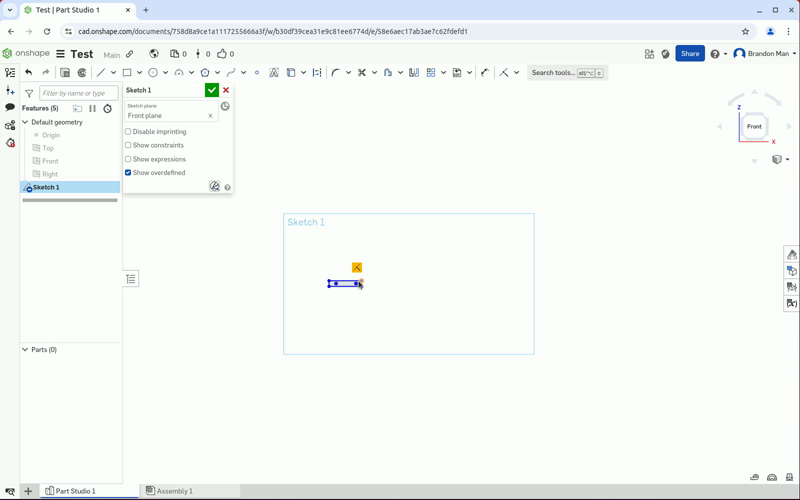
scroll(-6)
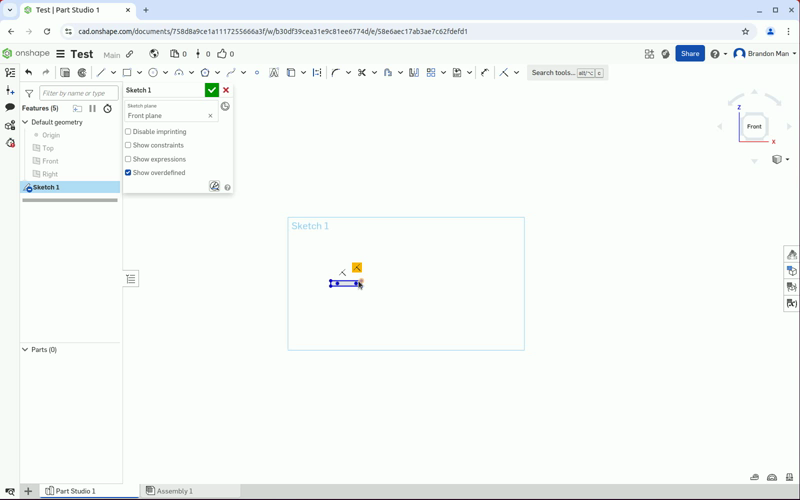
scroll(-6)
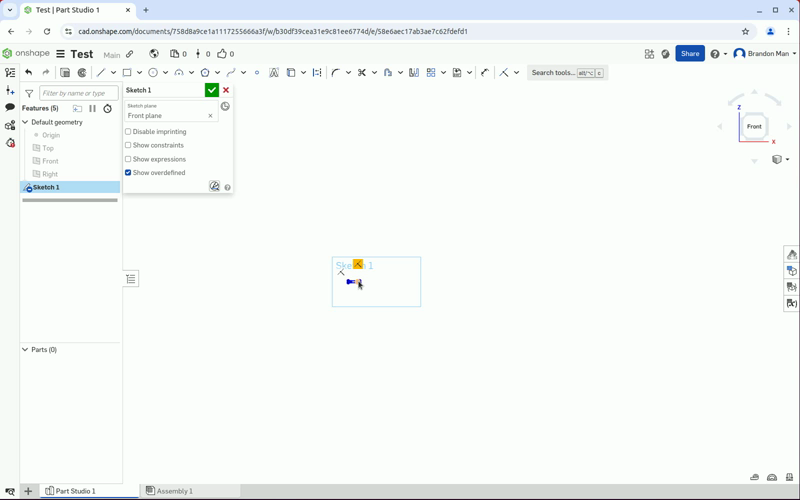
mouse_move(73, 352)
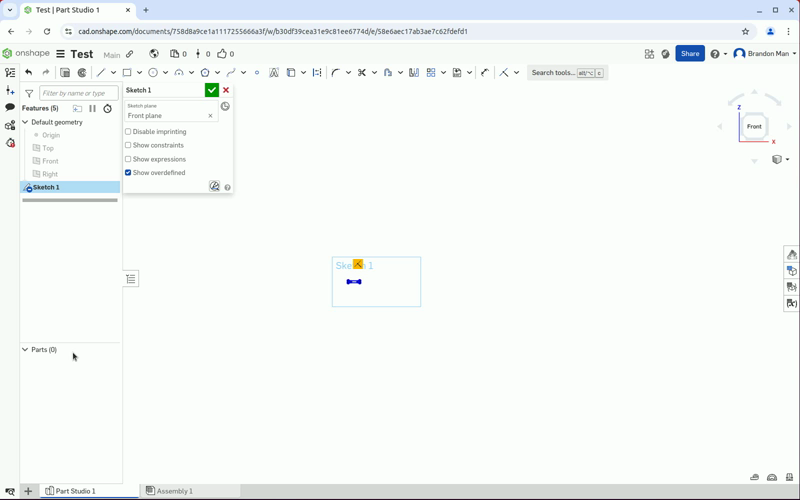
key(shift+y)
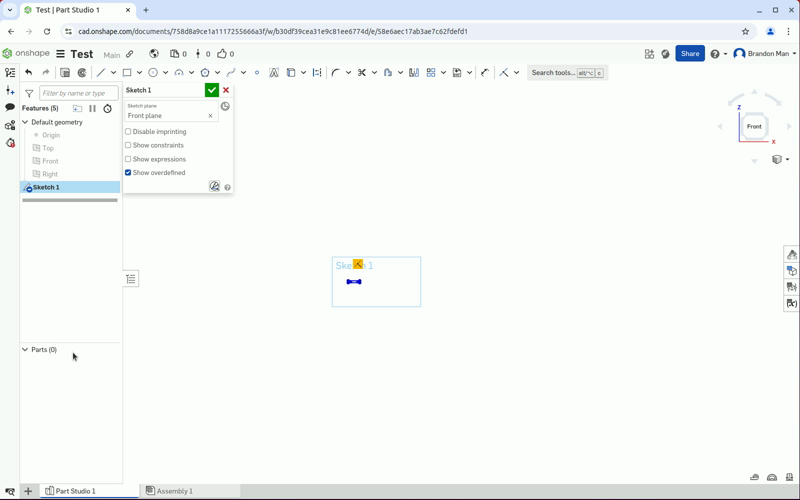
key(shift+e)
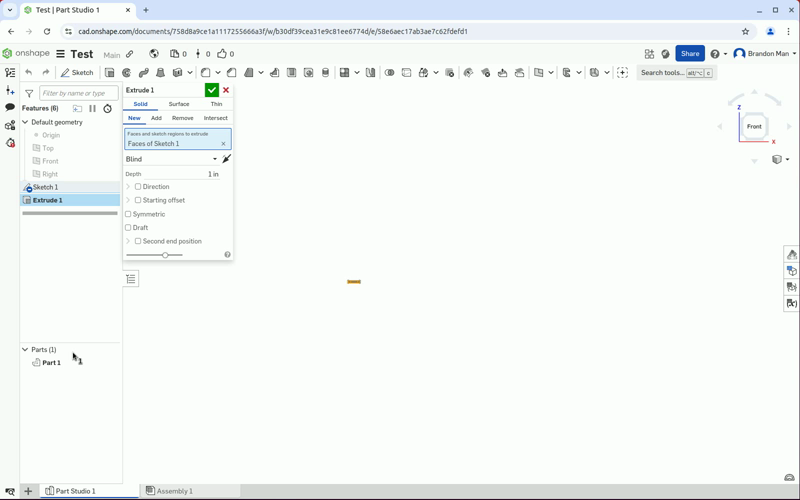
mouse_move(143, 106)
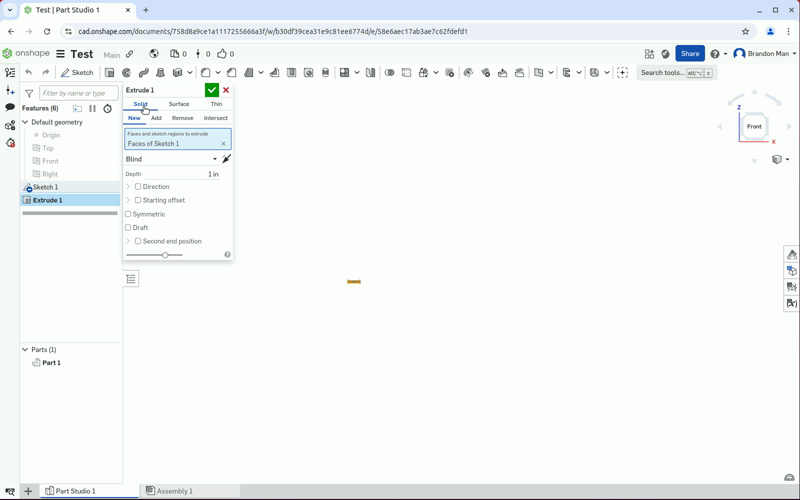
click(143, 106)
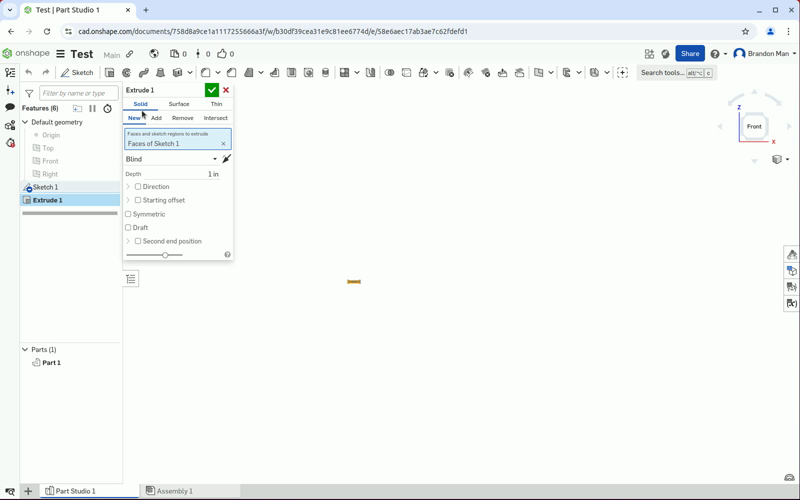
mouse_move(137, 120)
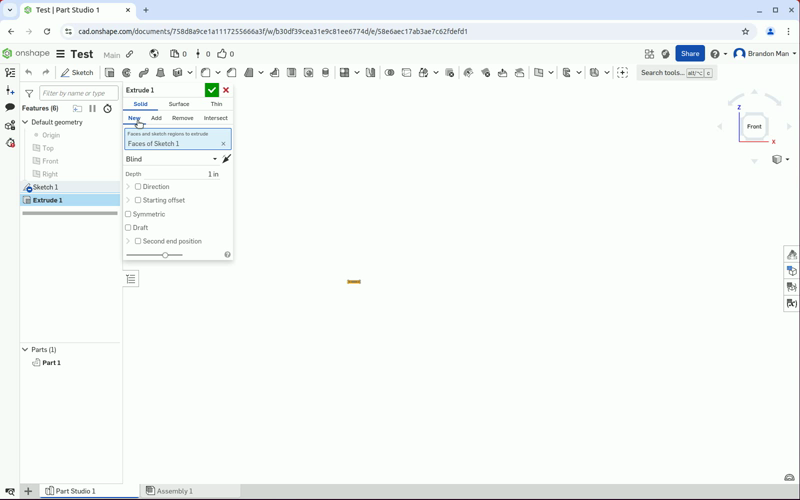
click(137, 120)
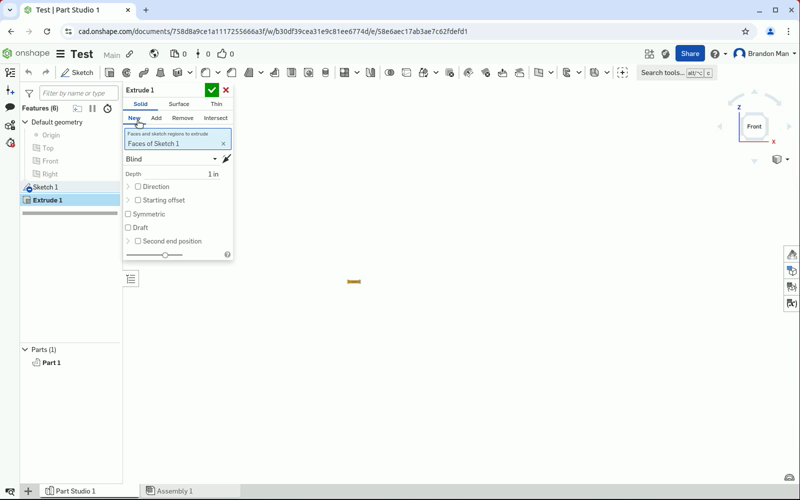
key(tab, 4)
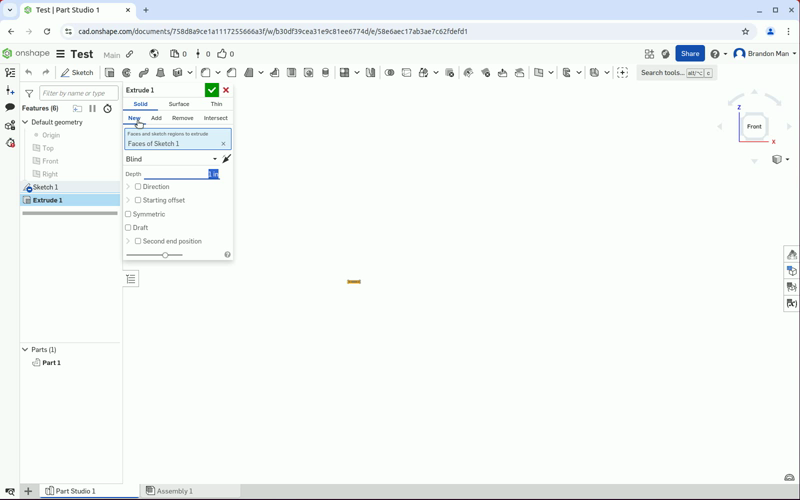
text(0.482)
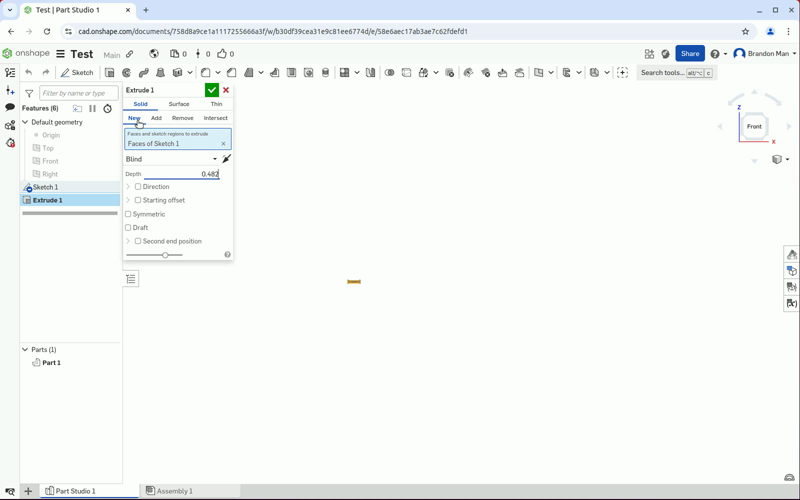
key(tab, 3)
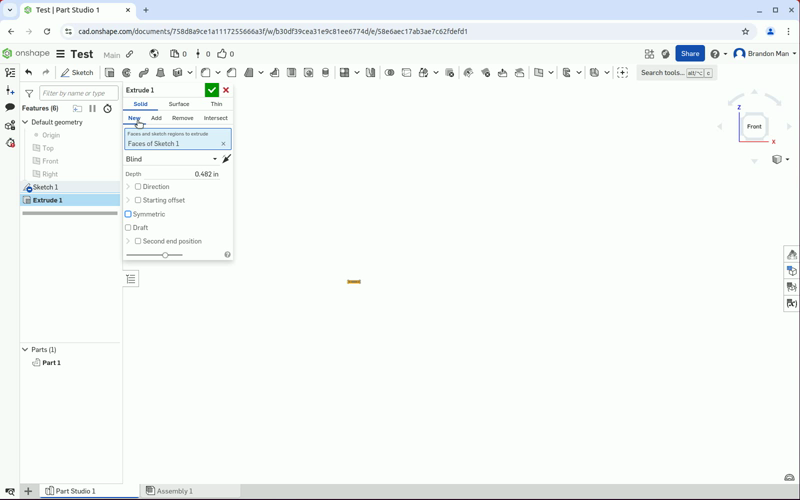
key(space)
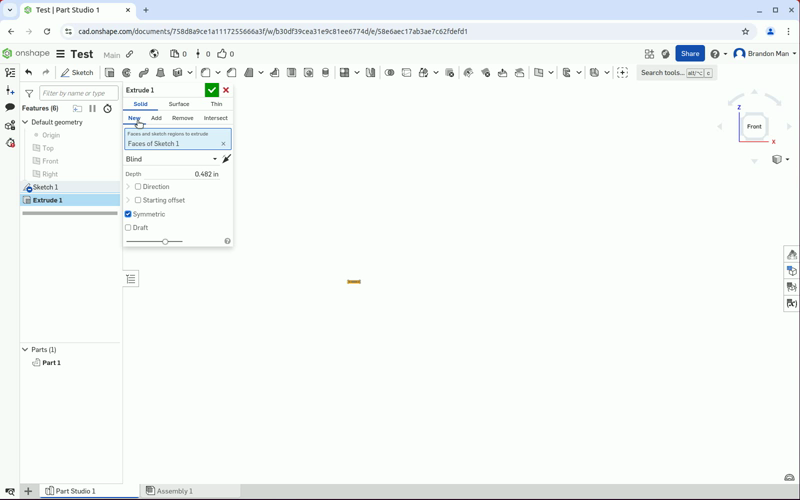
key(enter)
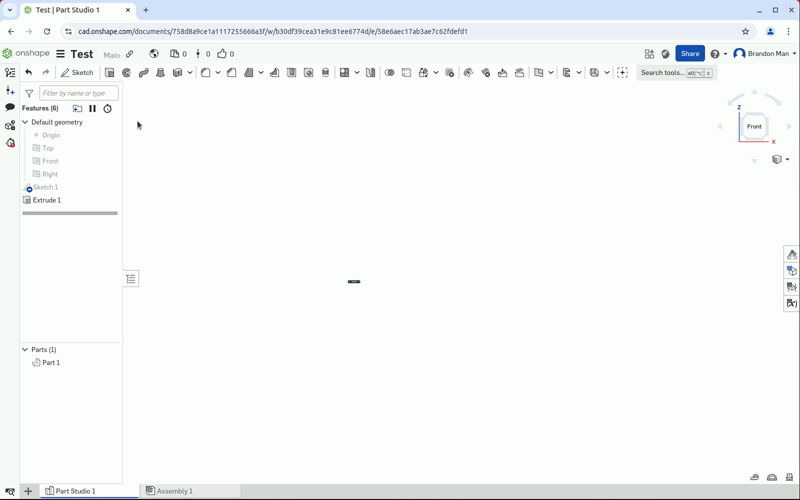
key(shift+h)
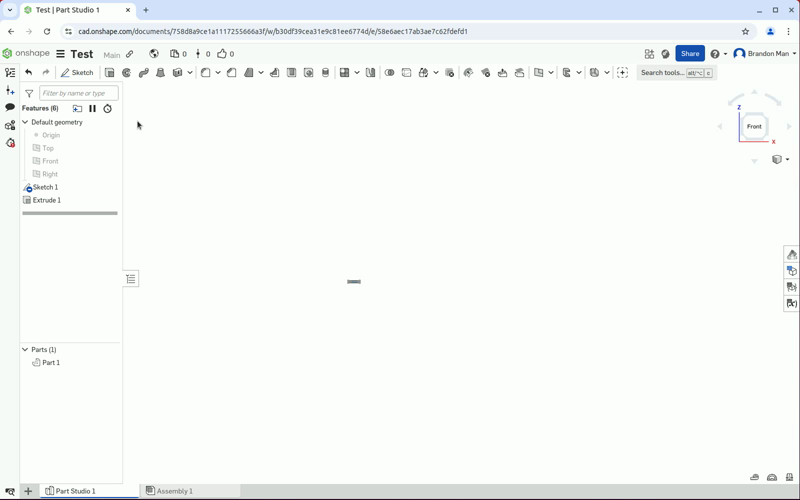
key(shift+h)
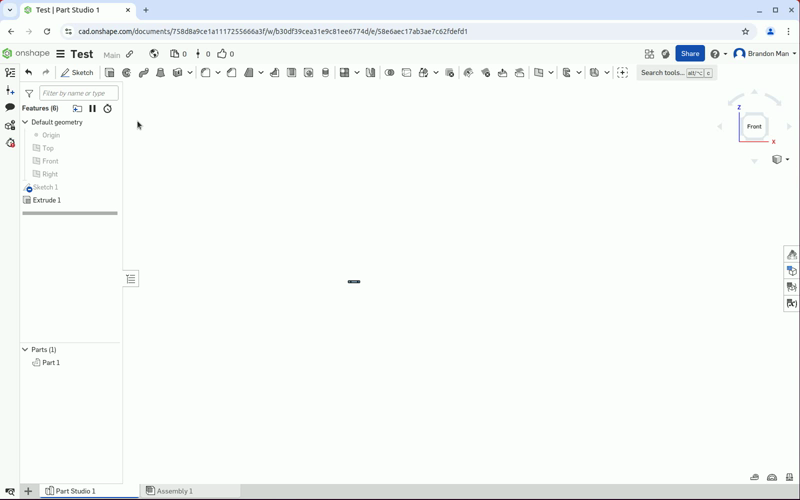
mouse_move(73, 189)
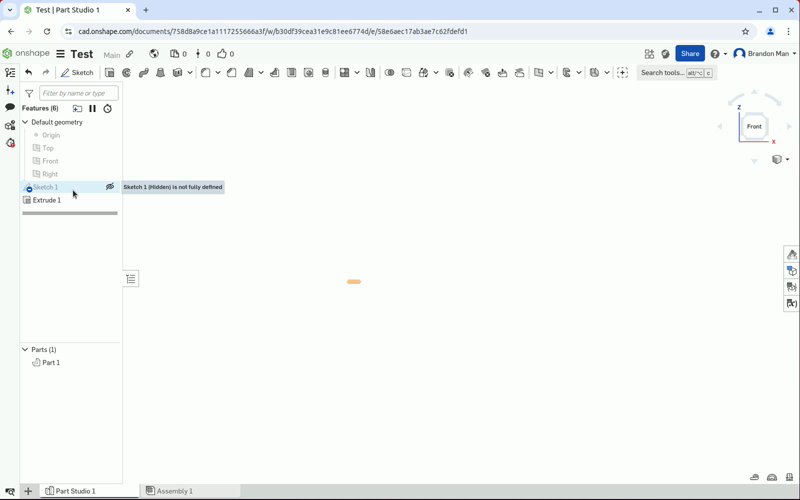
click(73, 189)
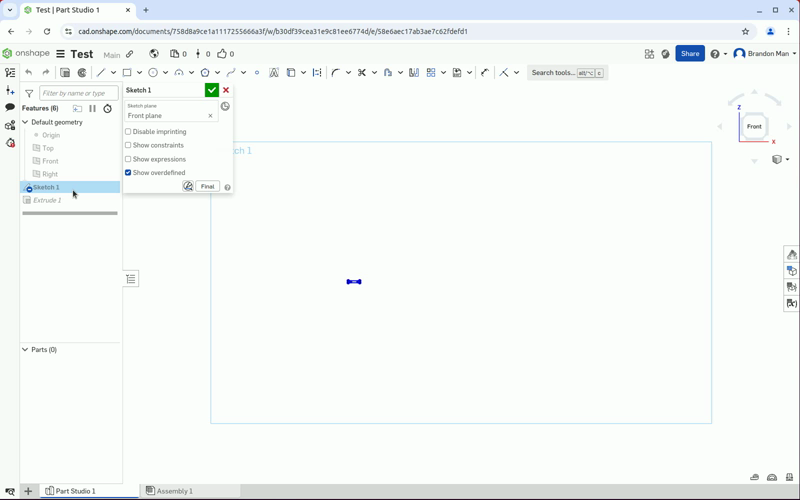
mouse_move(229, 92)
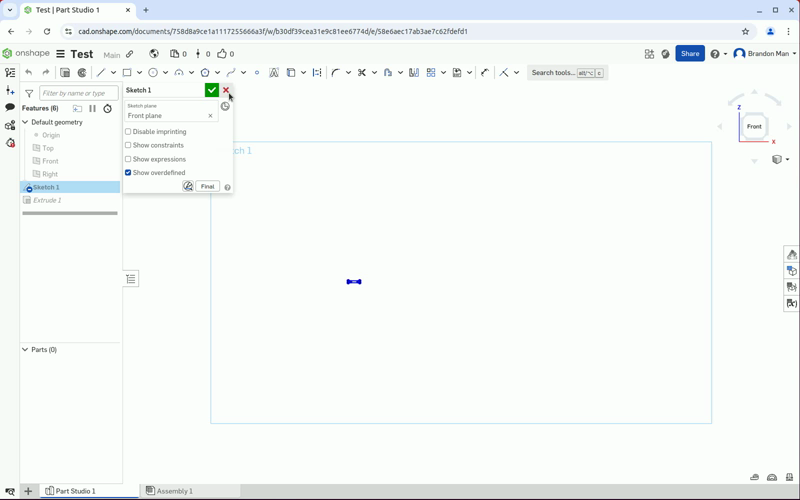
click(229, 92)
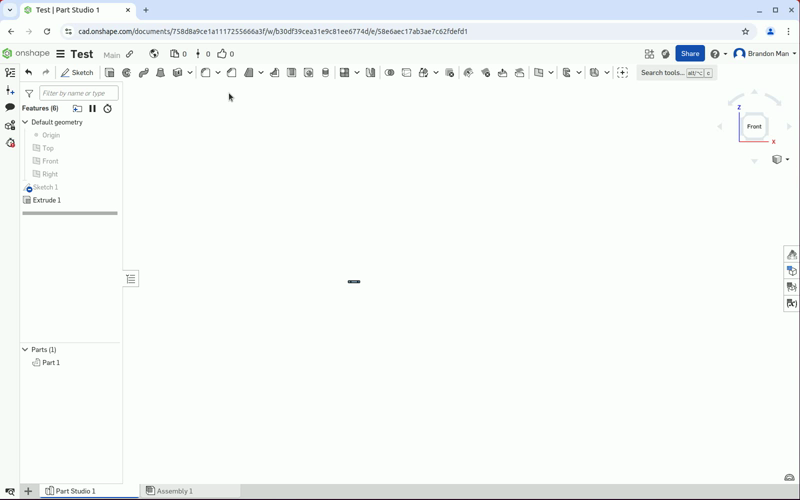
mouse_move(73, 352)
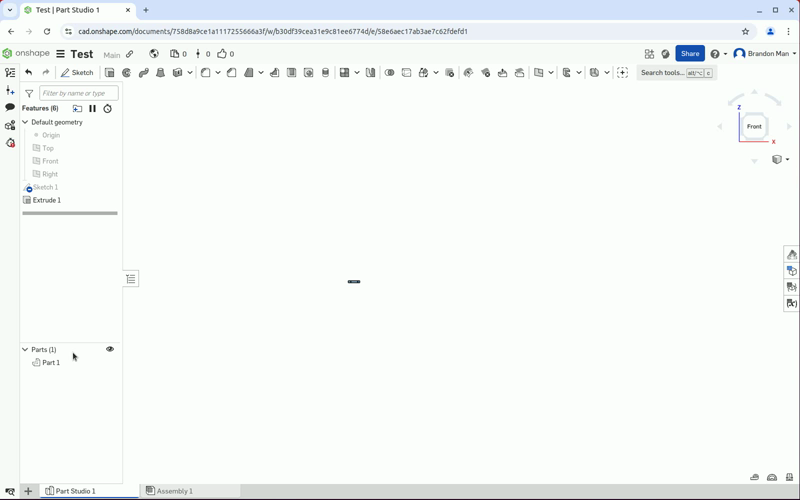
key(y)
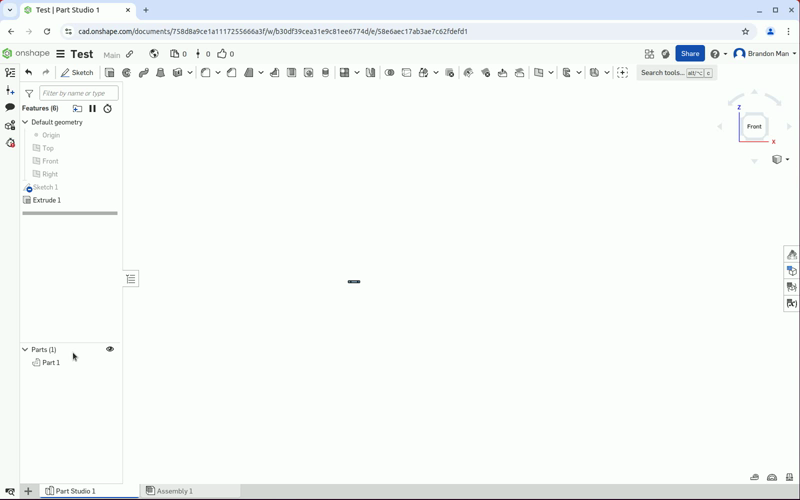
key(shift+p)
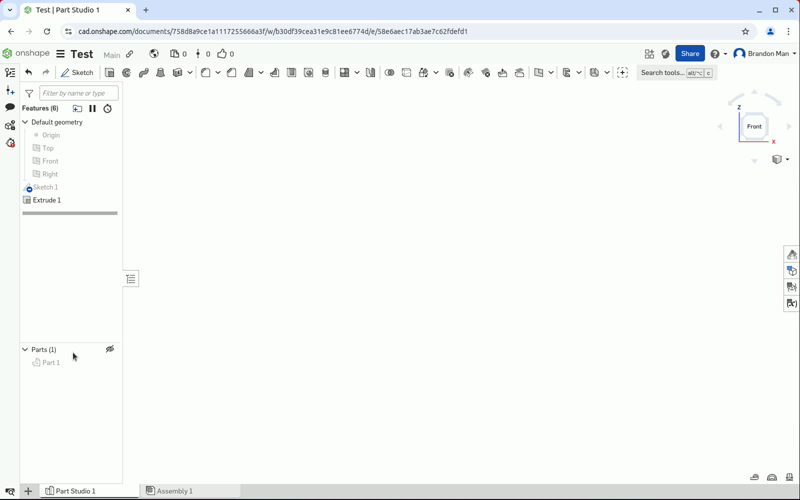
key(space)
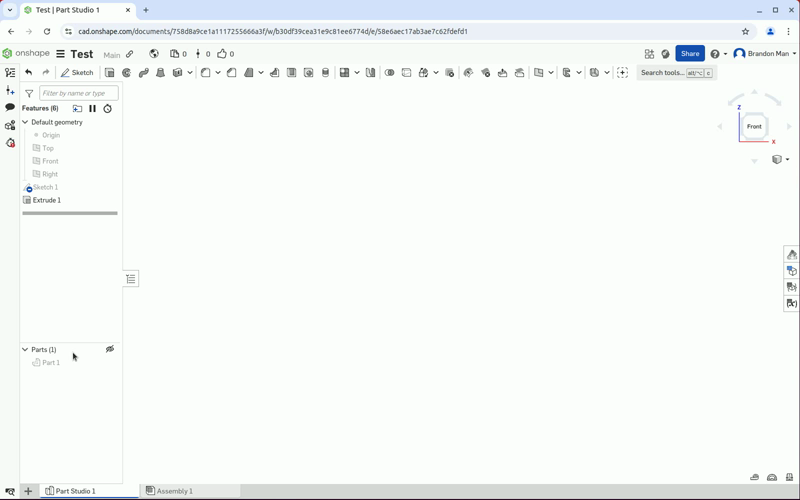
key_down(shift)
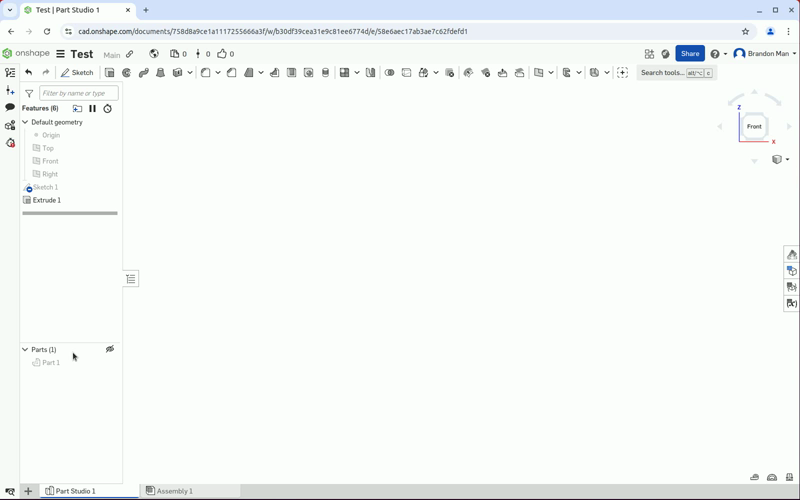
key(left)
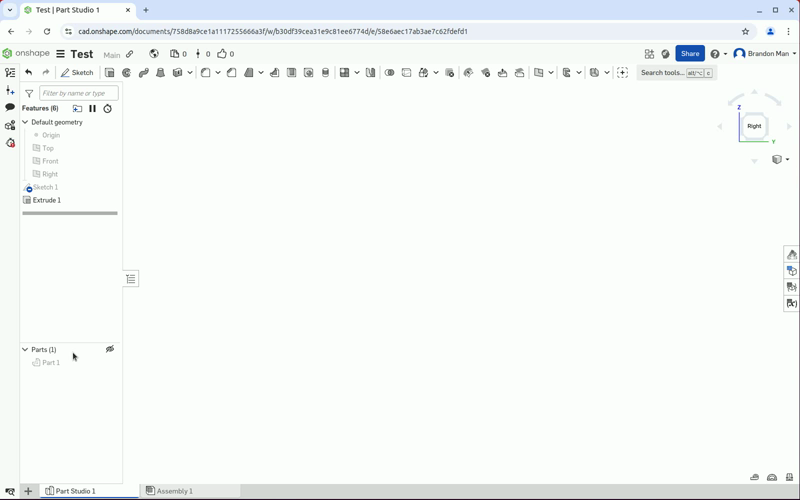
key_up(shift)
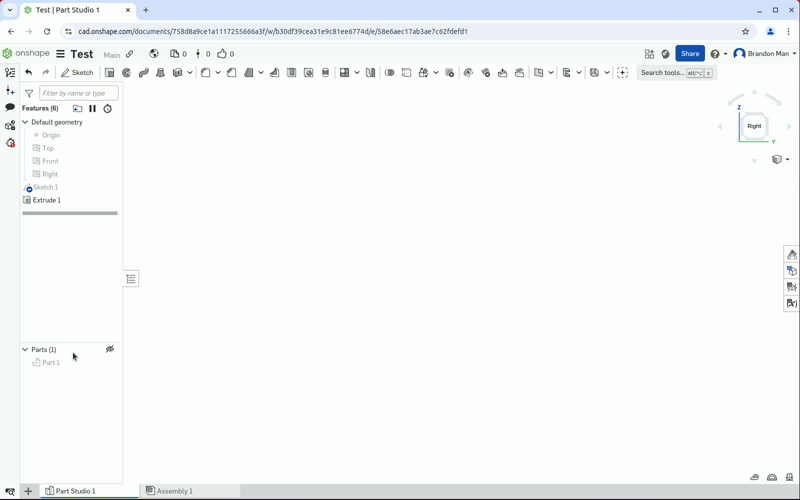
mouse_move(73, 352)
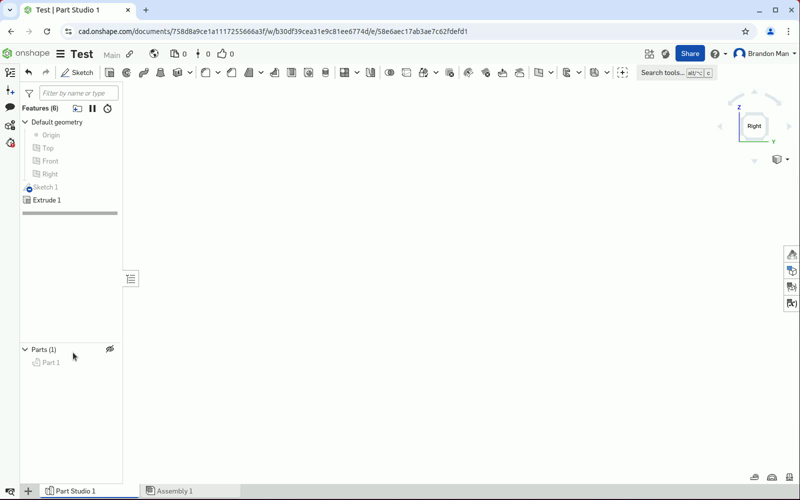
key(shift+y)
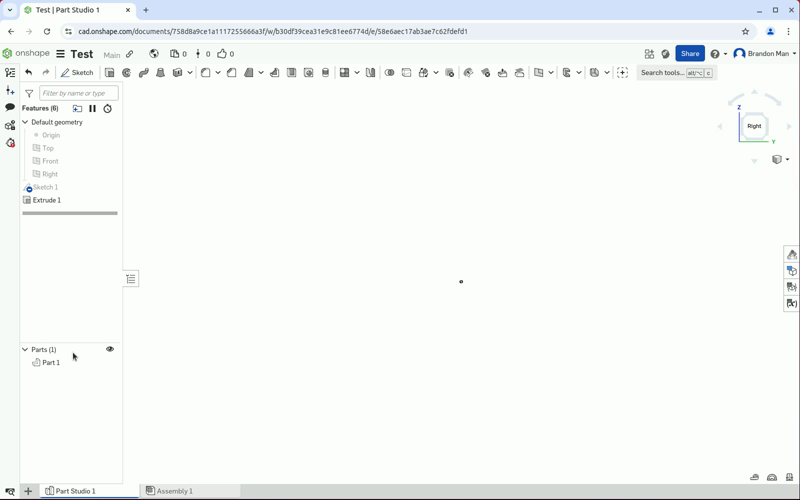
mouse_move(541, 75)
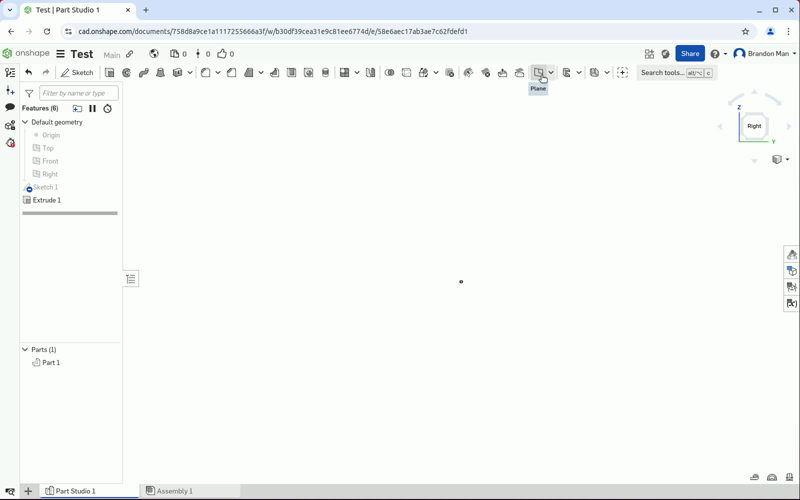
click(541, 75)
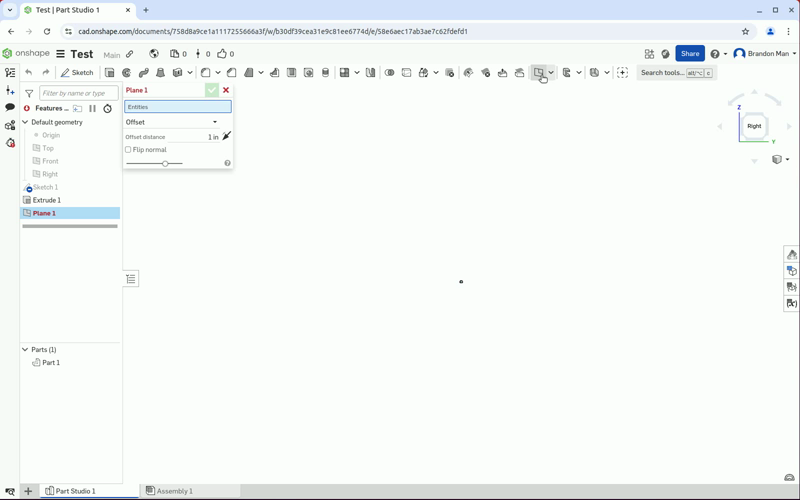
mouse_move(73, 176)
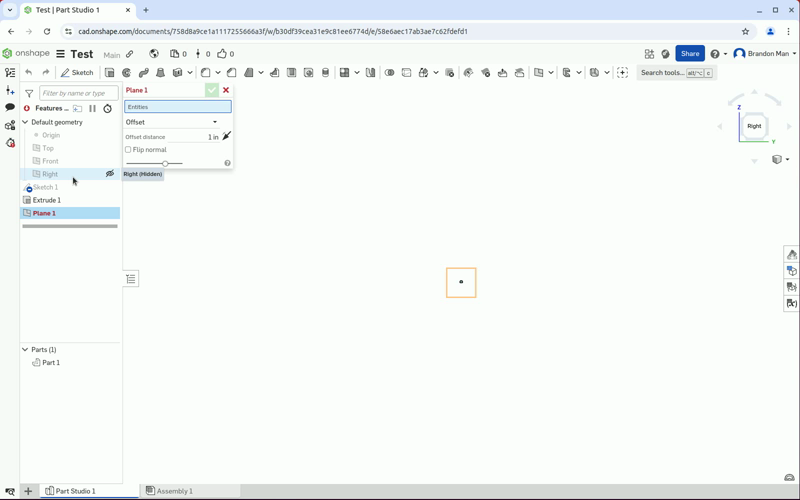
click(73, 176)
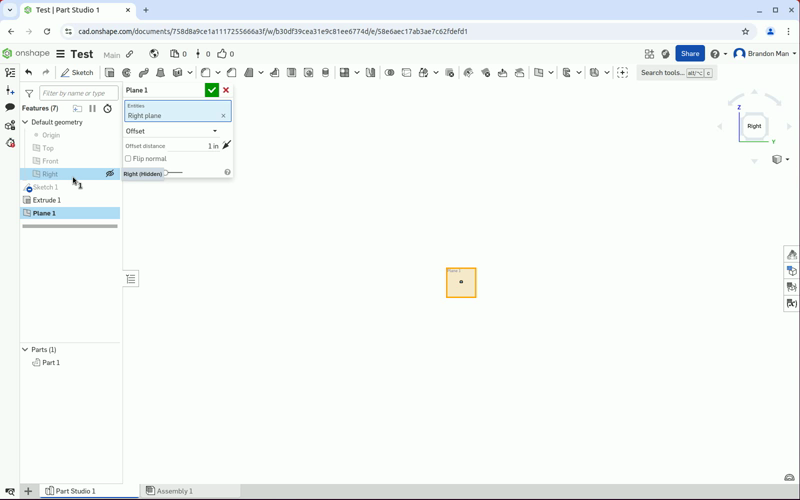
key(tab, 2)
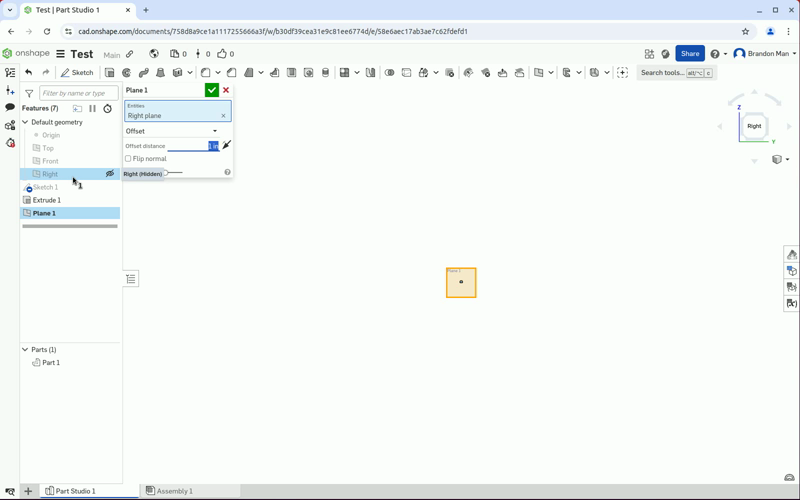
text(20.951)
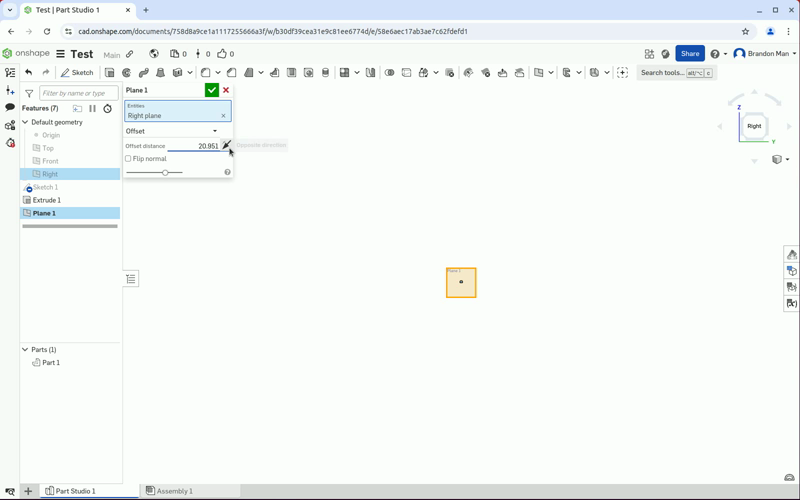
mouse_move(229, 147)
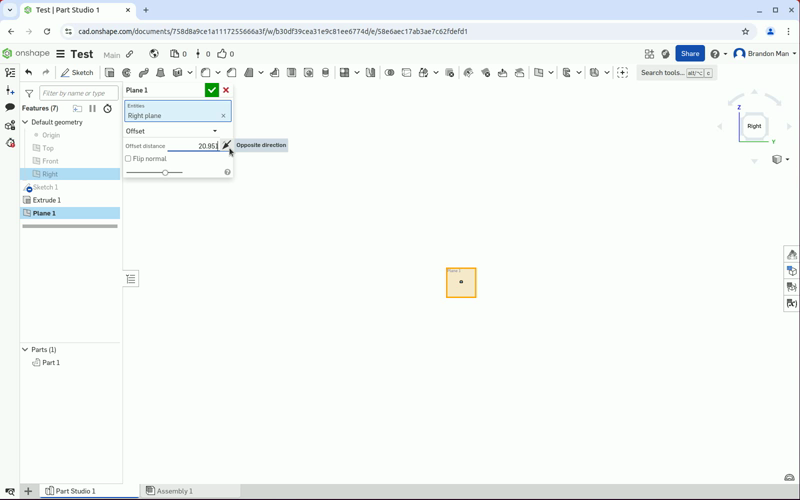
click(229, 147)
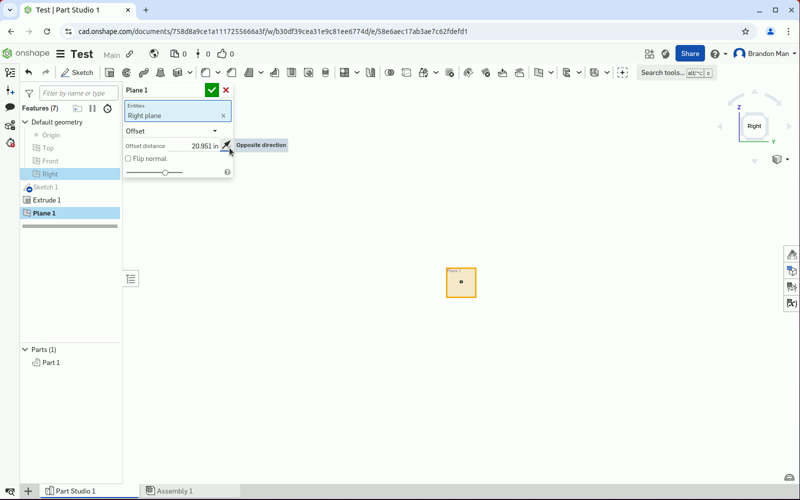
key(enter, 2)
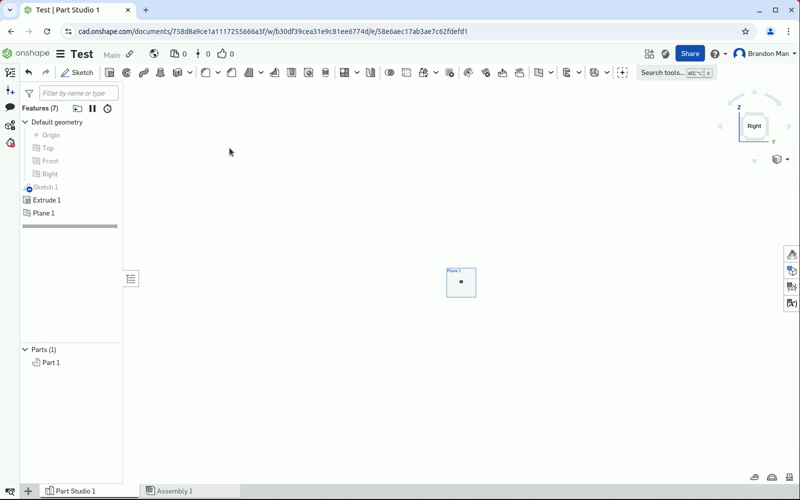
key(shift+s)
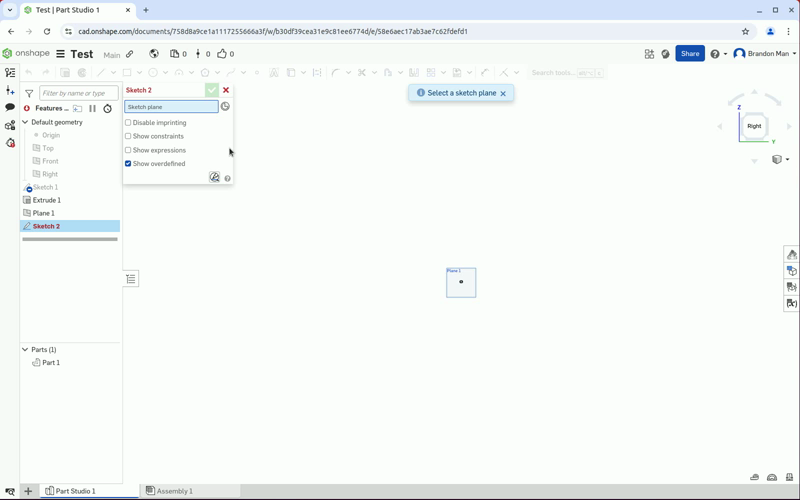
mouse_move(73, 215)
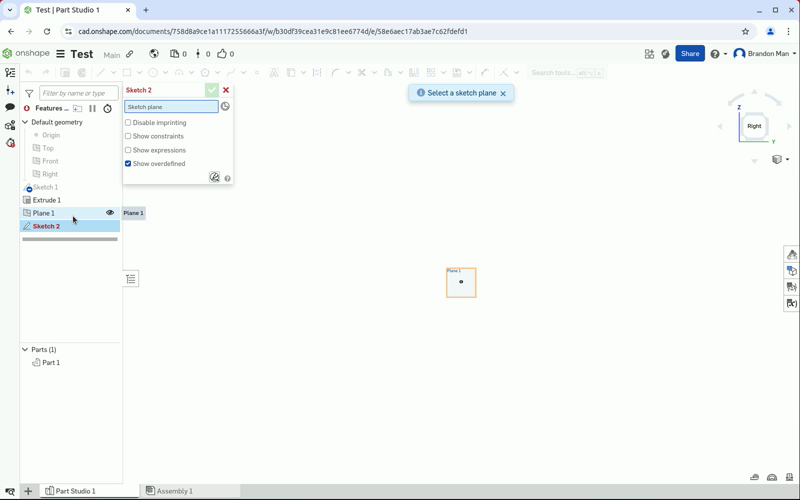
click(73, 215)
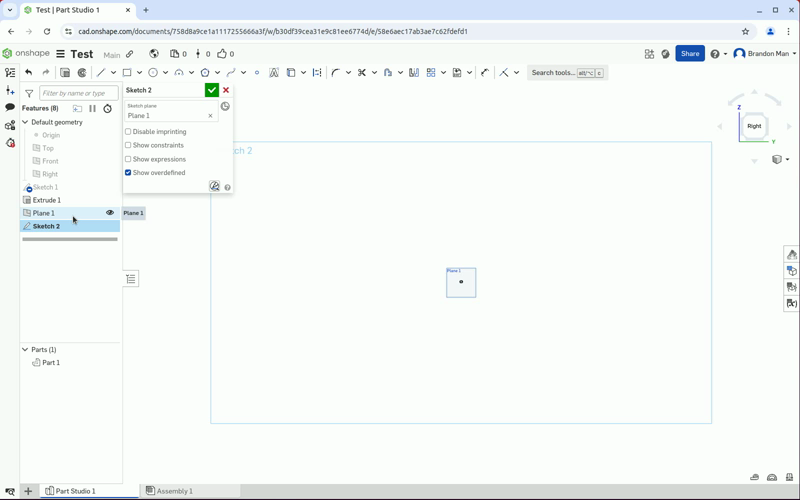
mouse_move(73, 352)
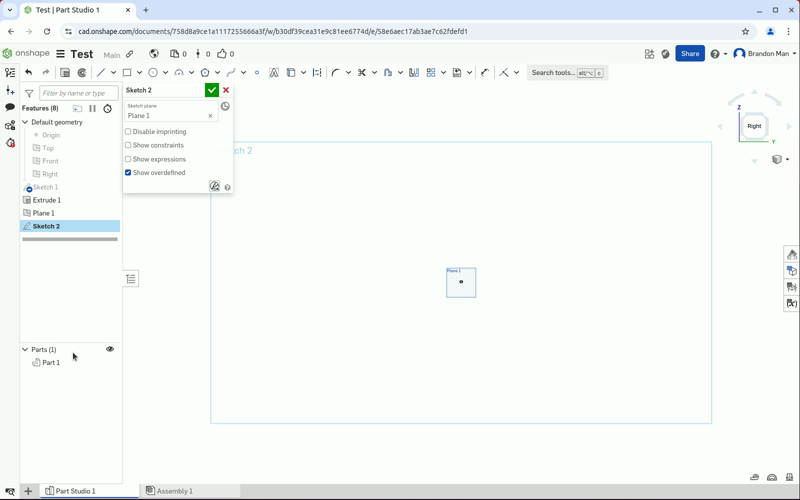
key(y)
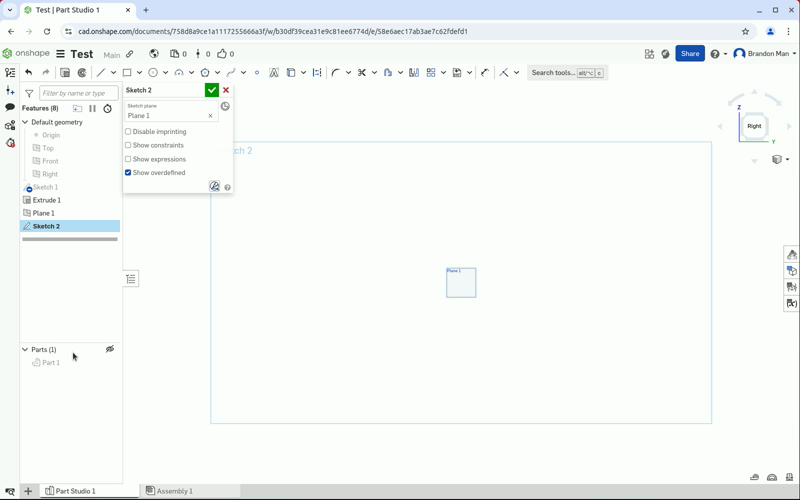
key(c)
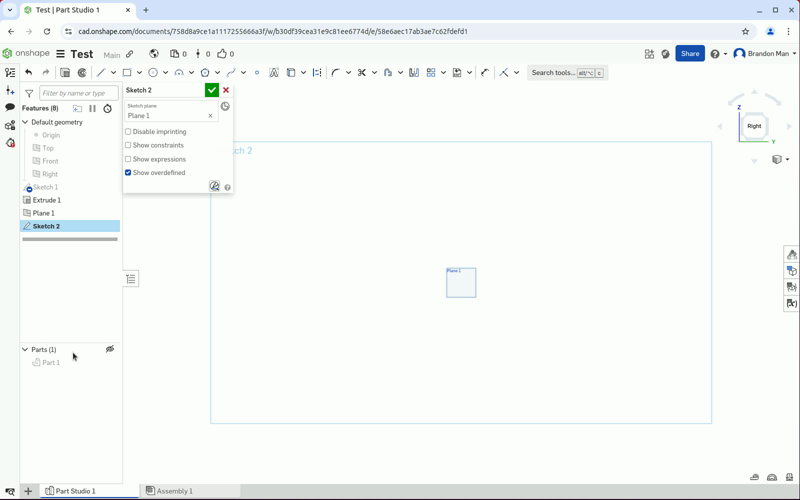
key_down(shift)
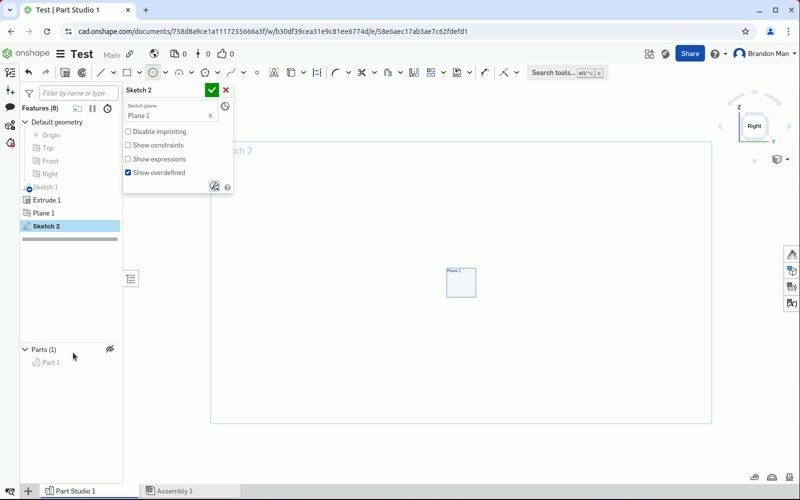
mouse_move(461, 281)
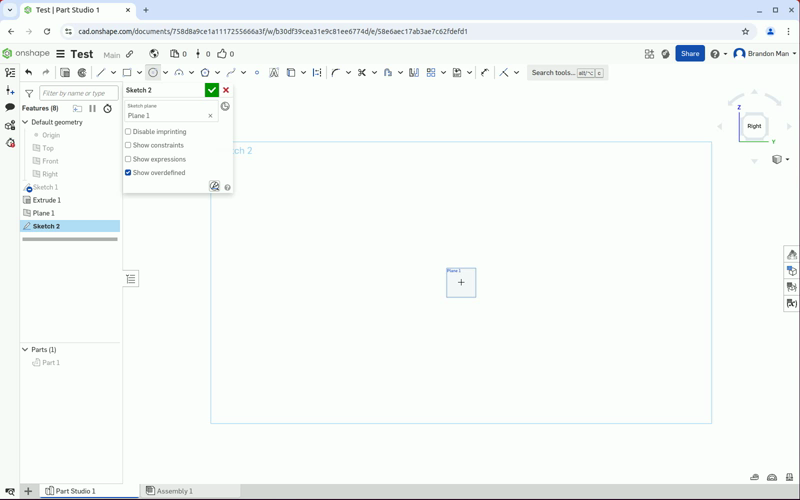
click(461, 281)
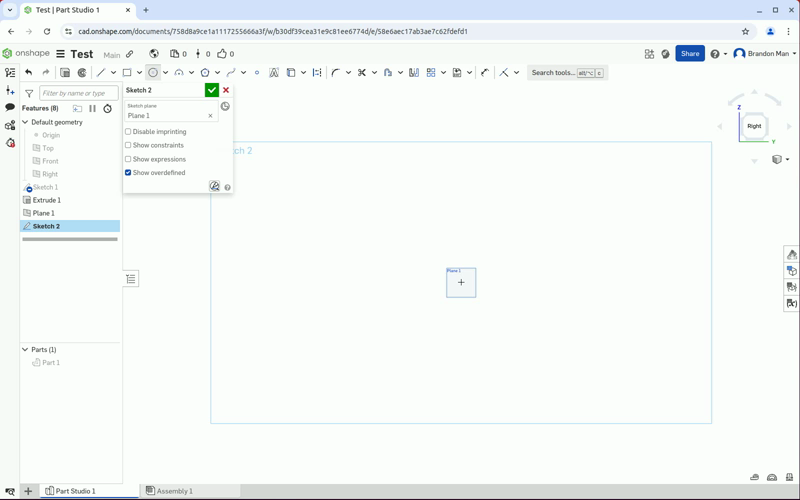
key_up(shift)
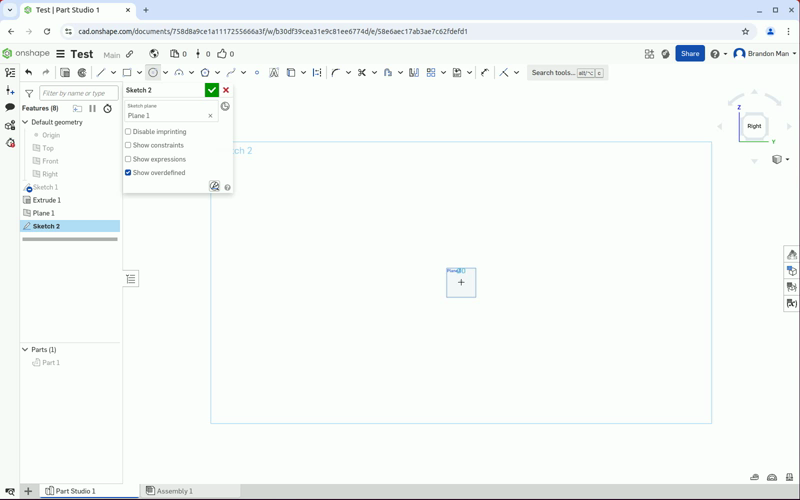
mouse_move(463, 281)
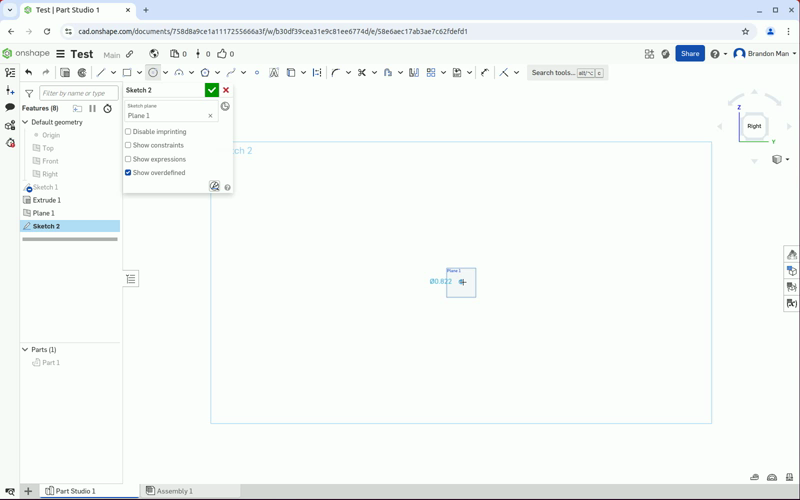
scroll(6)
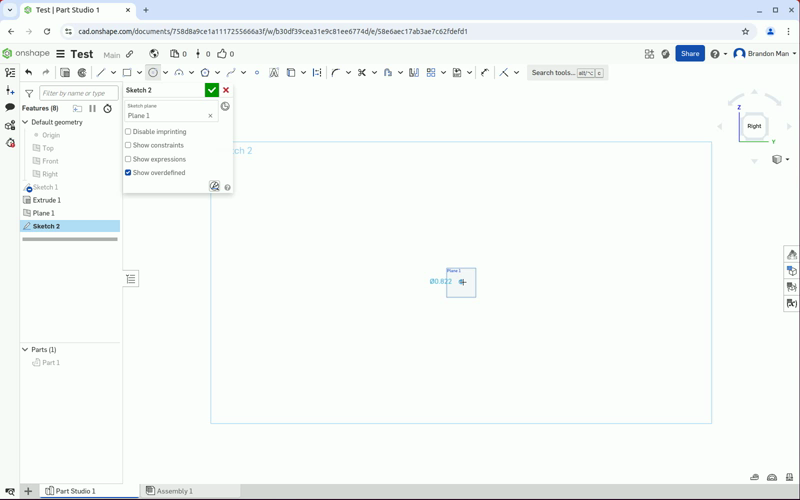
scroll(6)
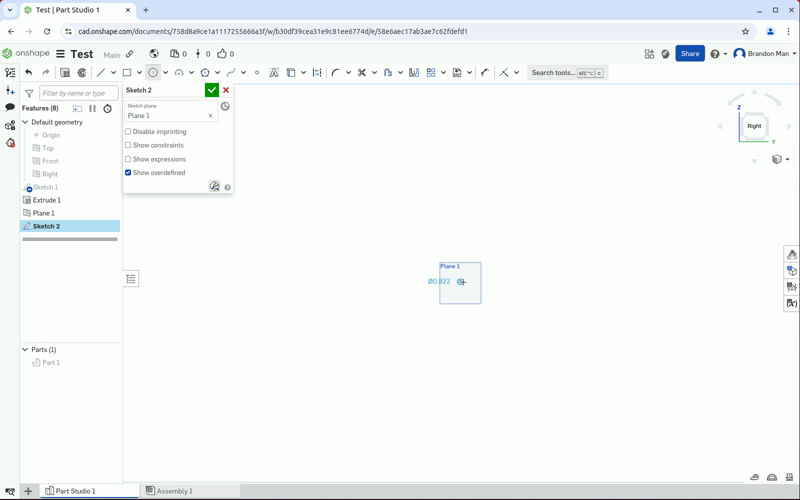
scroll(6)
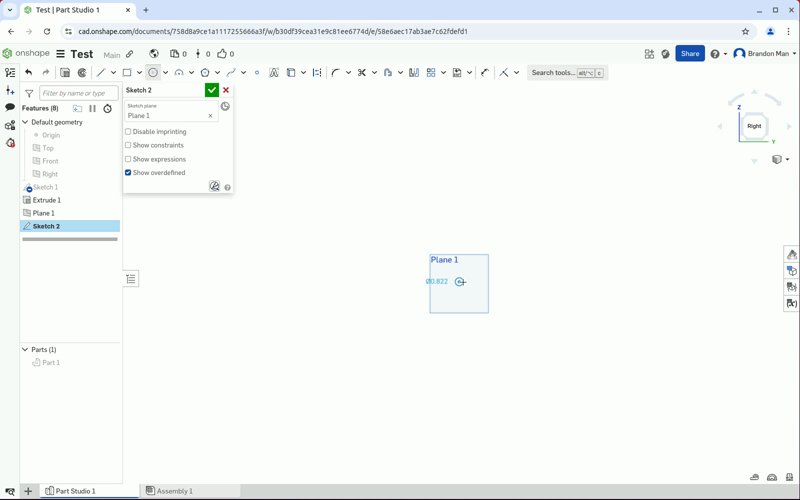
scroll(6)
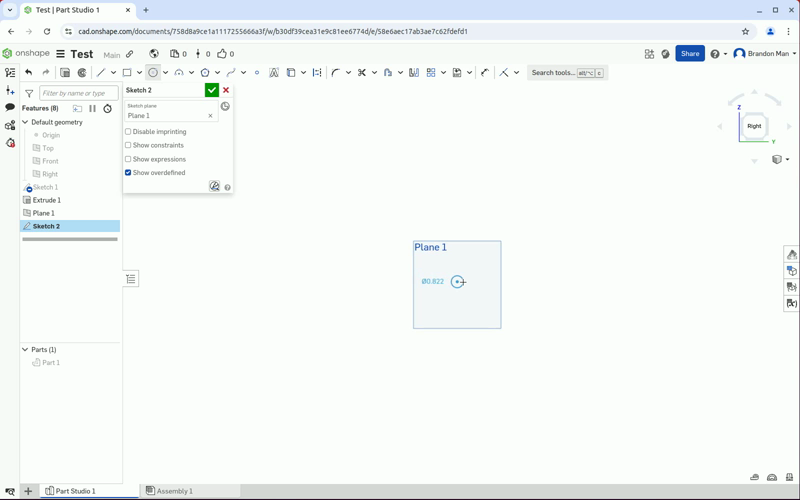
scroll(6)
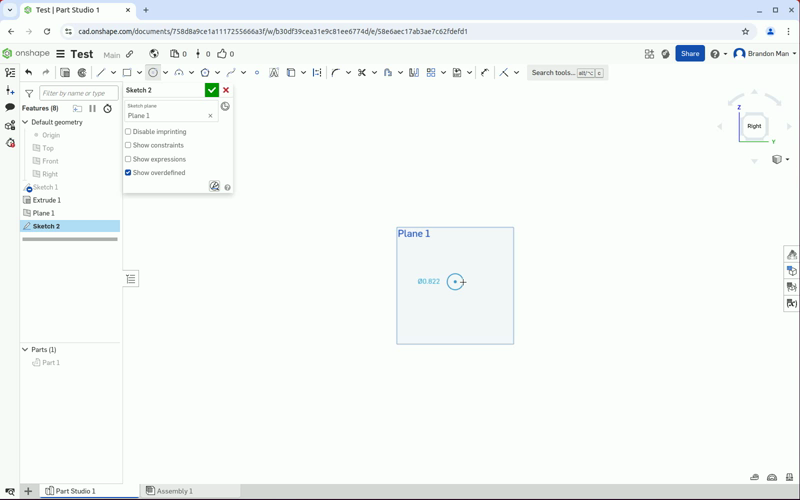
scroll(6)
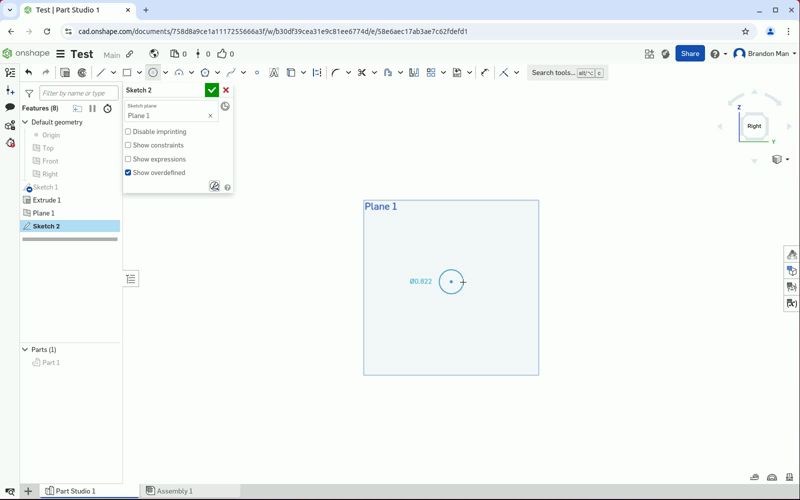
scroll(6)
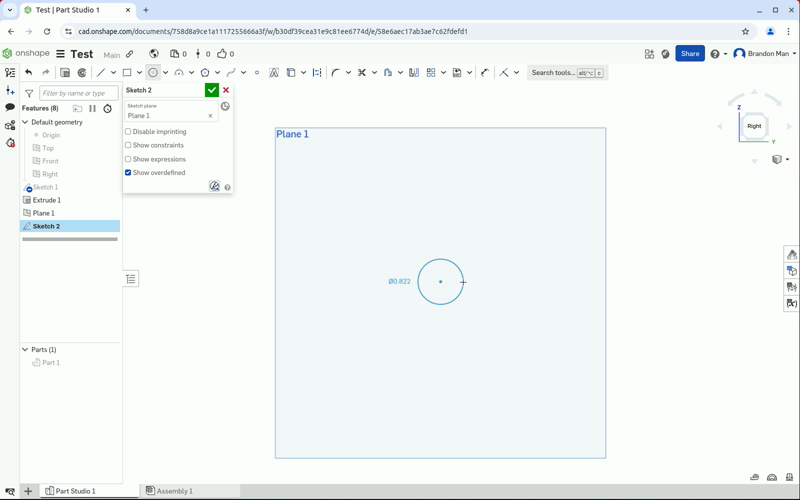
click(463, 281)
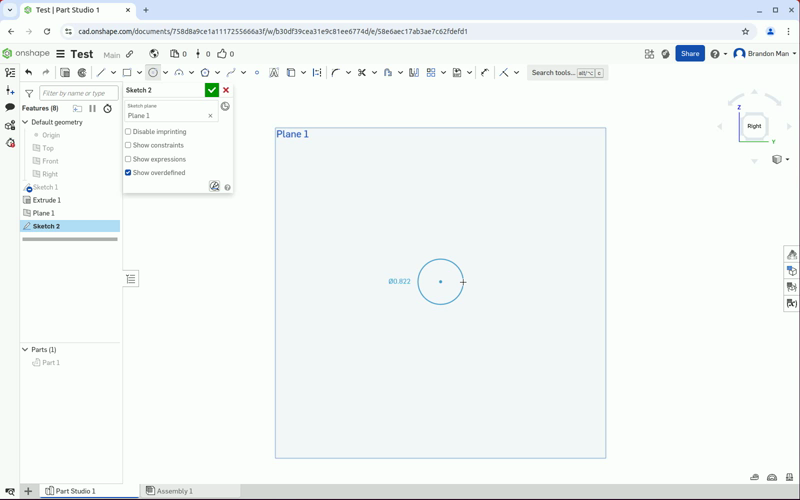
scroll(-6)
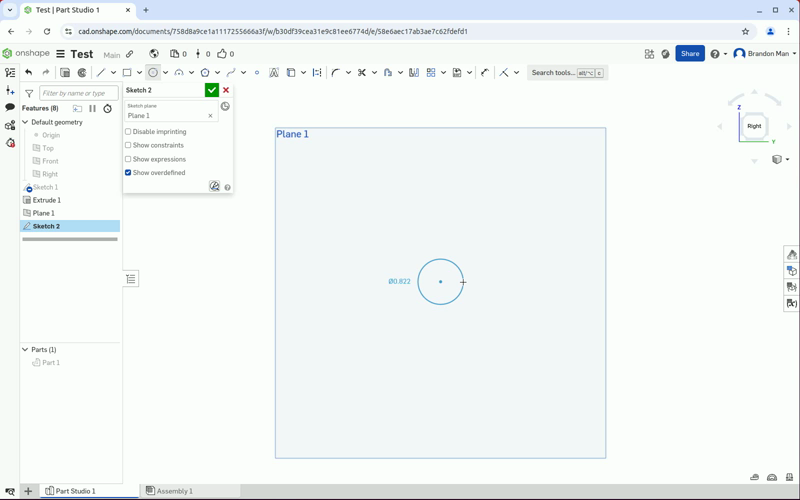
scroll(-6)
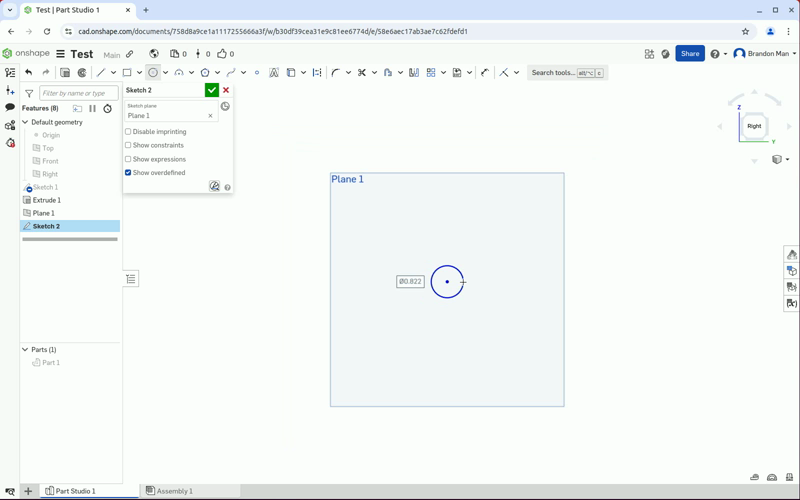
scroll(-6)
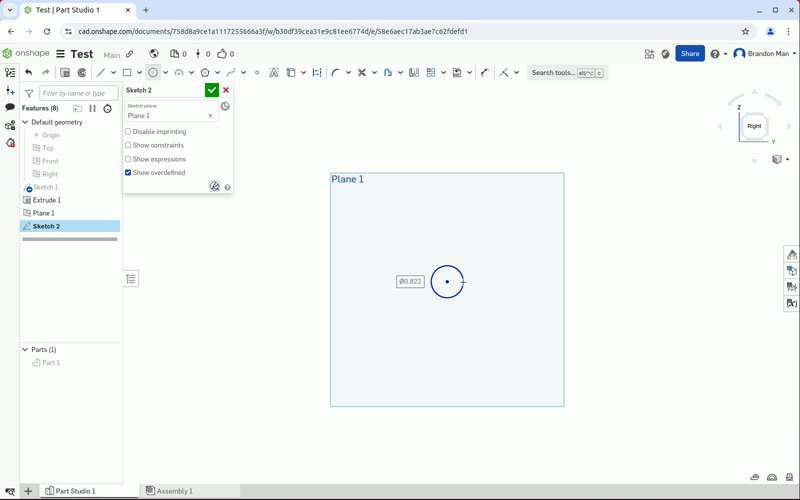
scroll(-6)
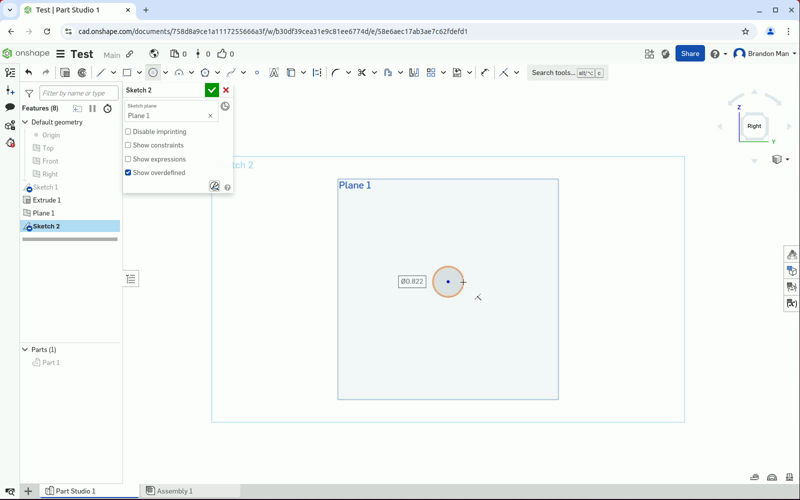
scroll(-6)
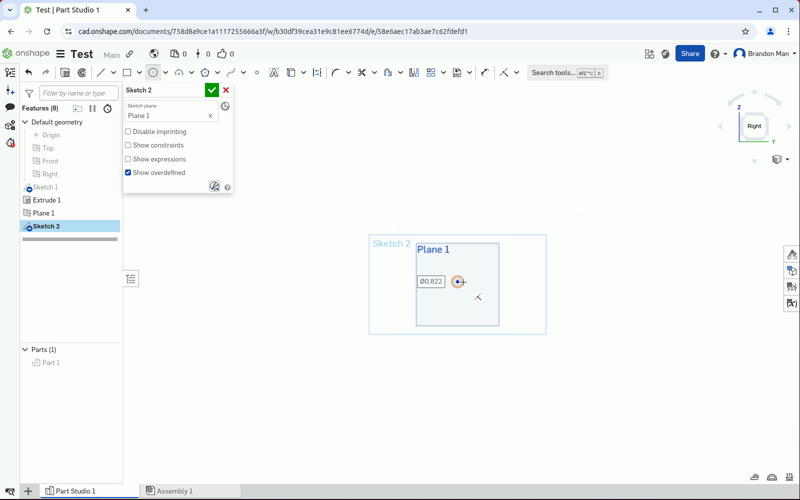
scroll(-6)
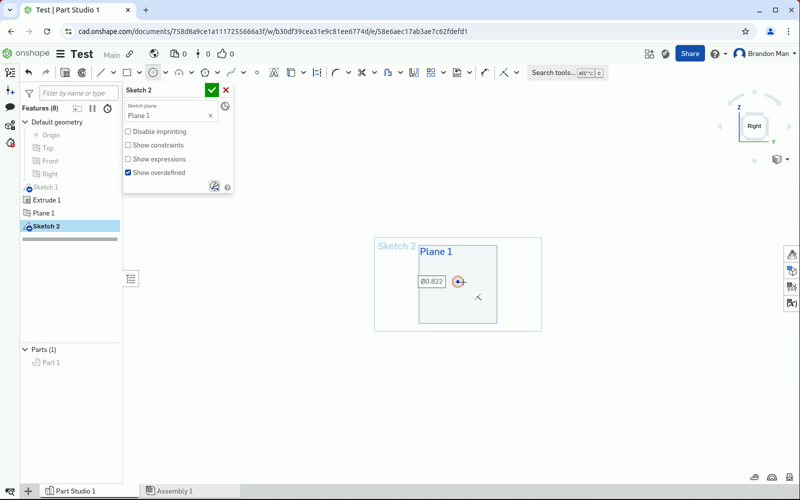
scroll(-6)
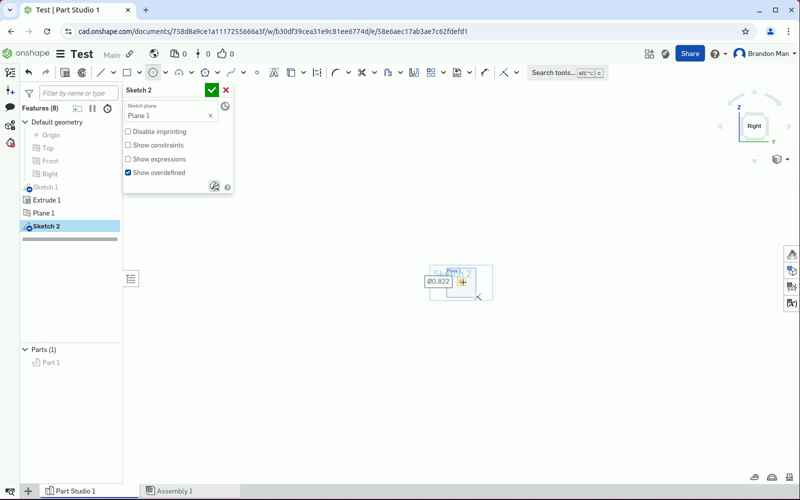
key(esc)
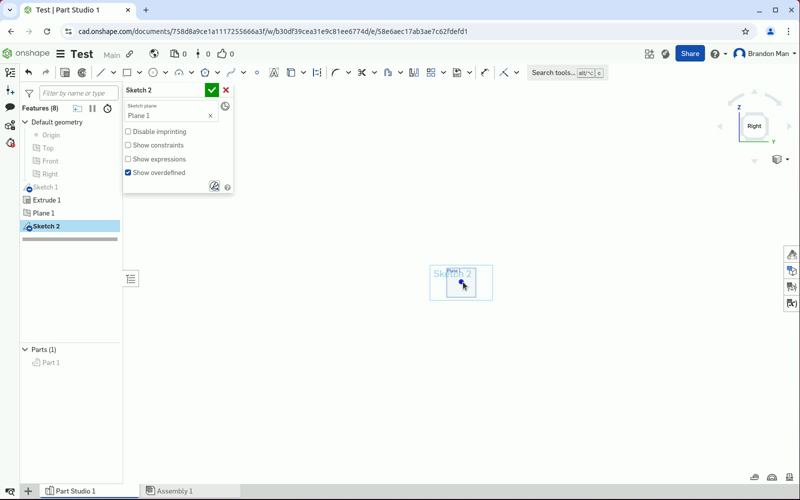
mouse_move(462, 281)
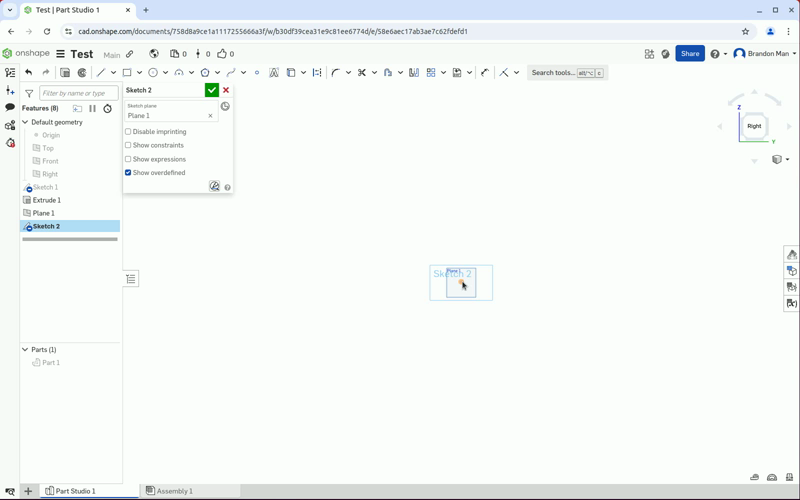
scroll(6)
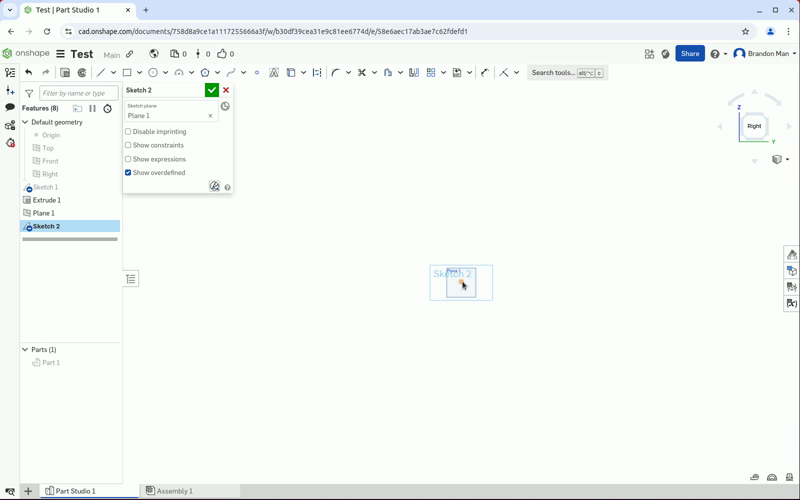
scroll(6)
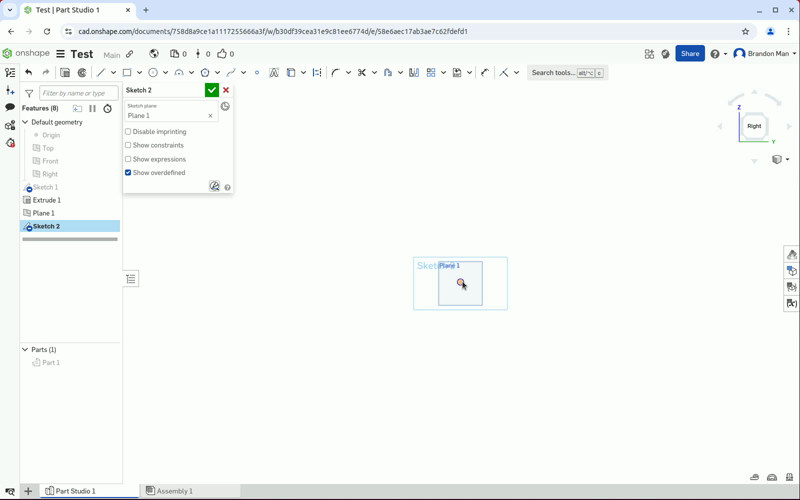
scroll(6)
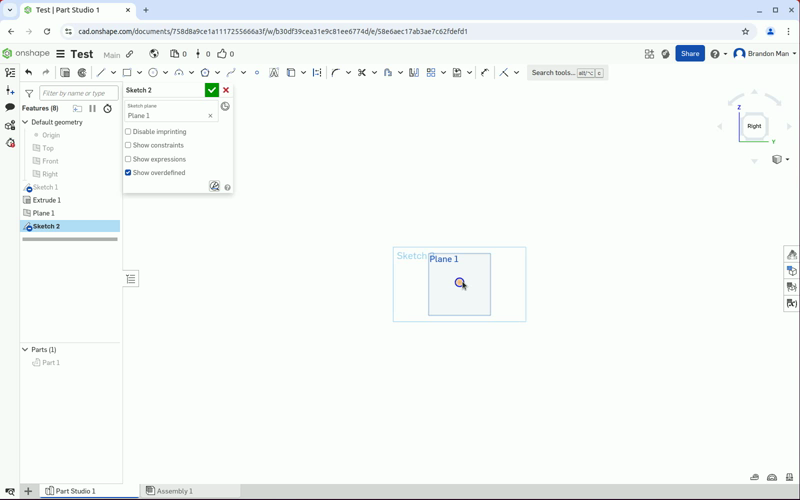
scroll(6)
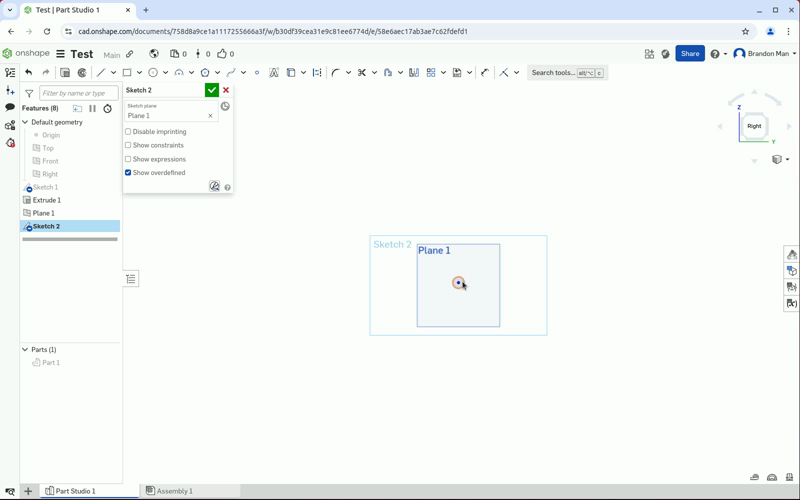
scroll(6)
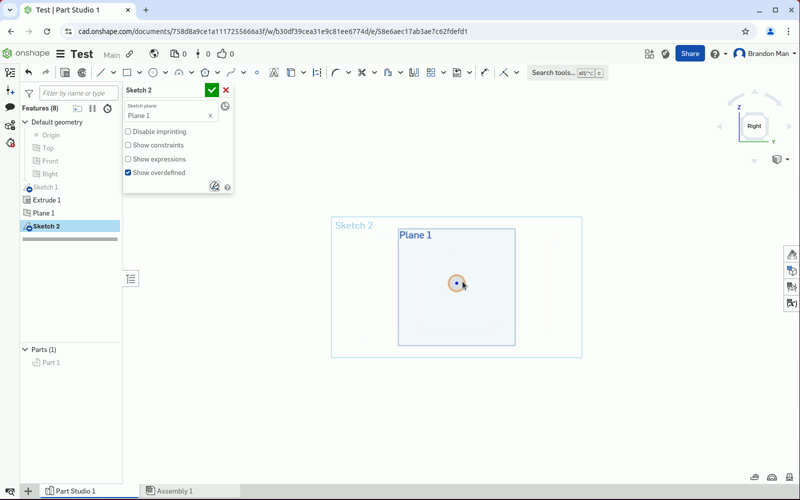
scroll(6)
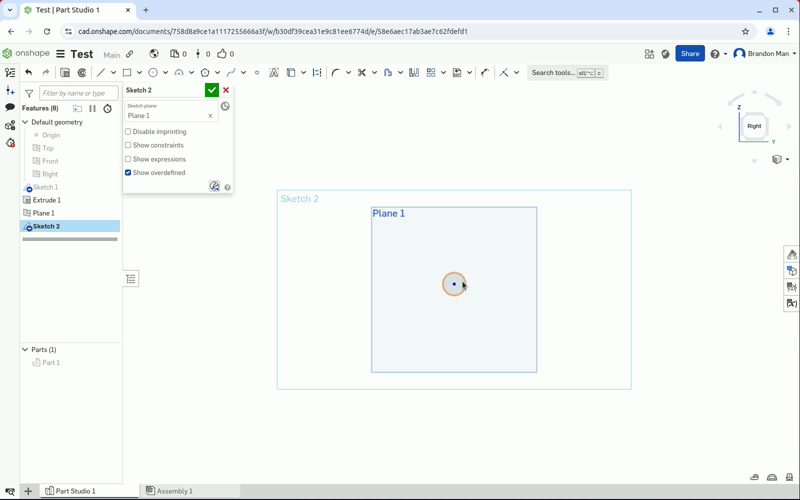
scroll(6)
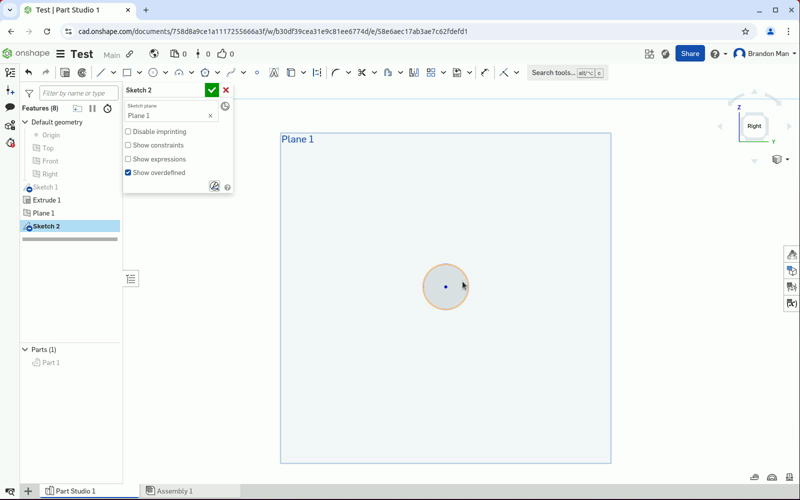
click(462, 281)
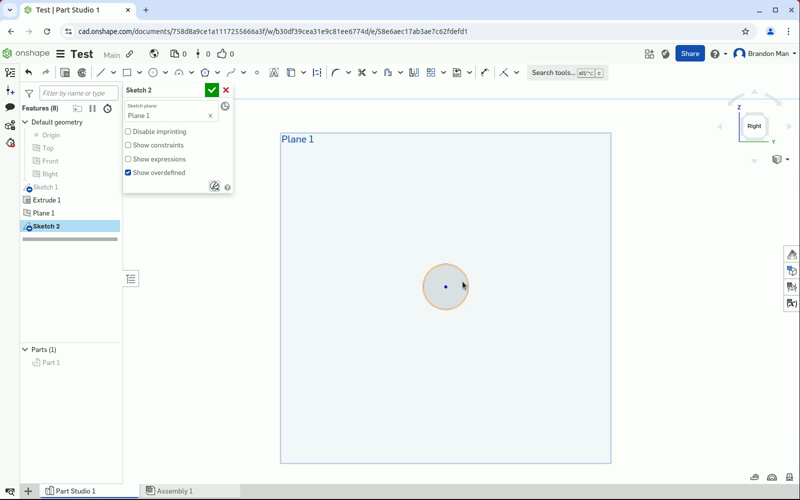
scroll(-6)
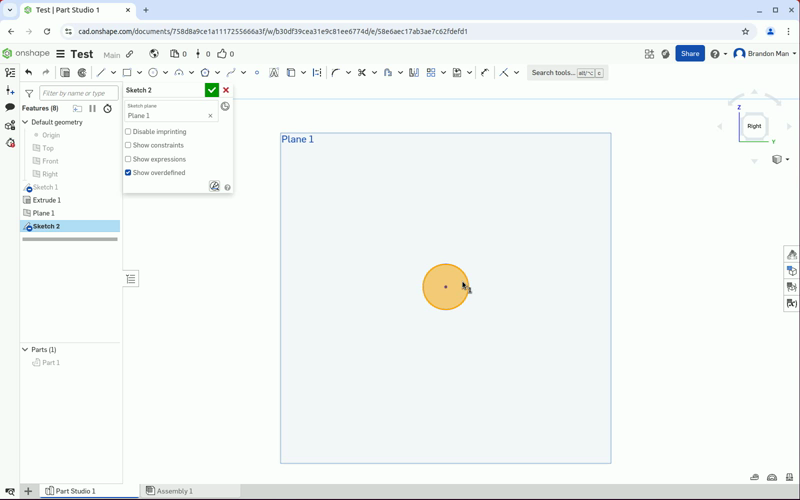
scroll(-6)
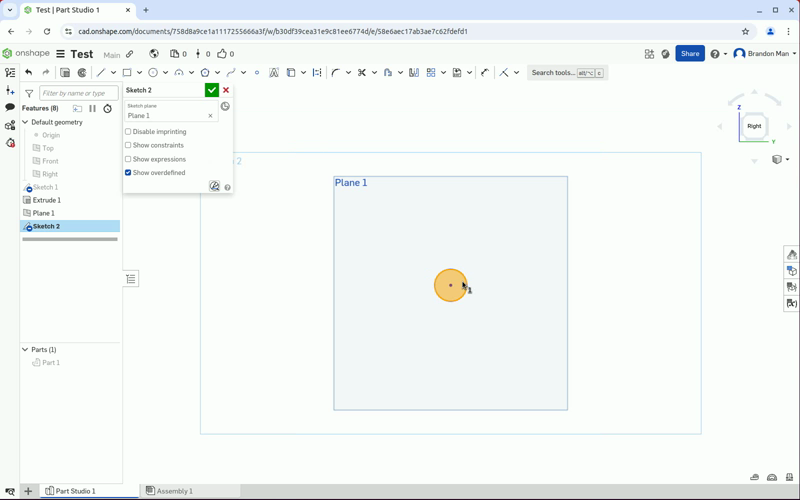
scroll(-6)
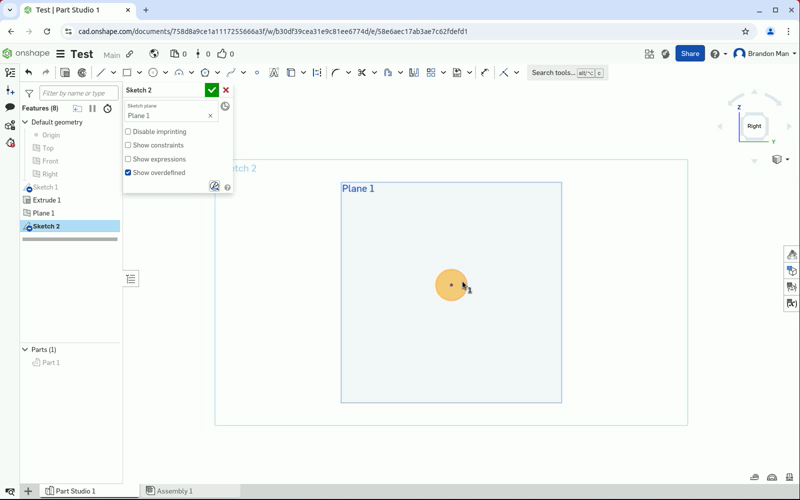
scroll(-6)
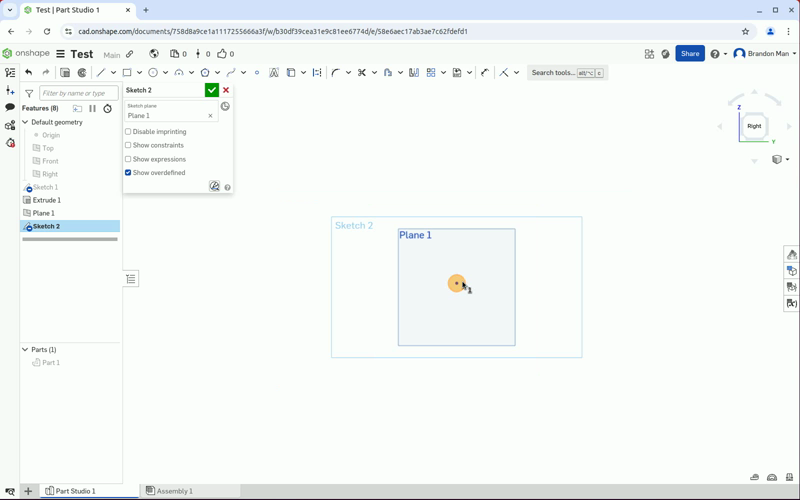
scroll(-6)
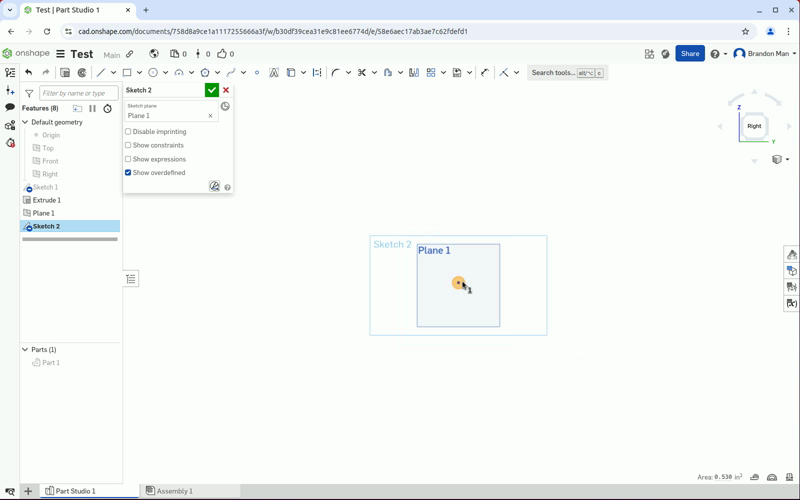
scroll(-6)
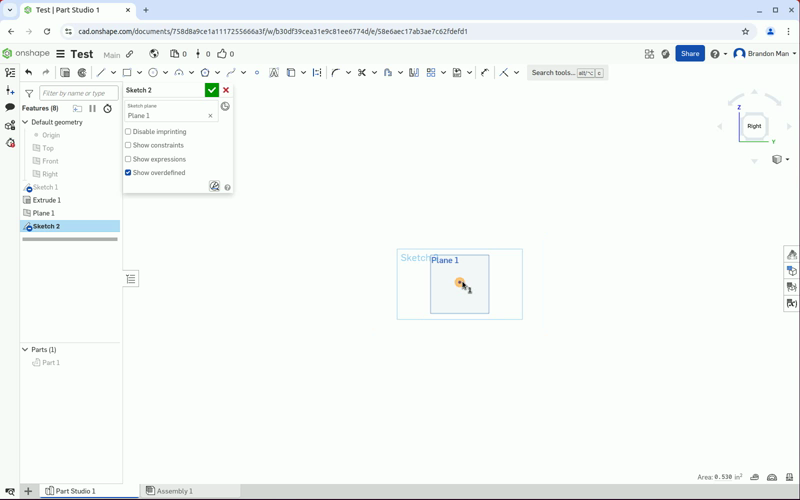
scroll(-6)
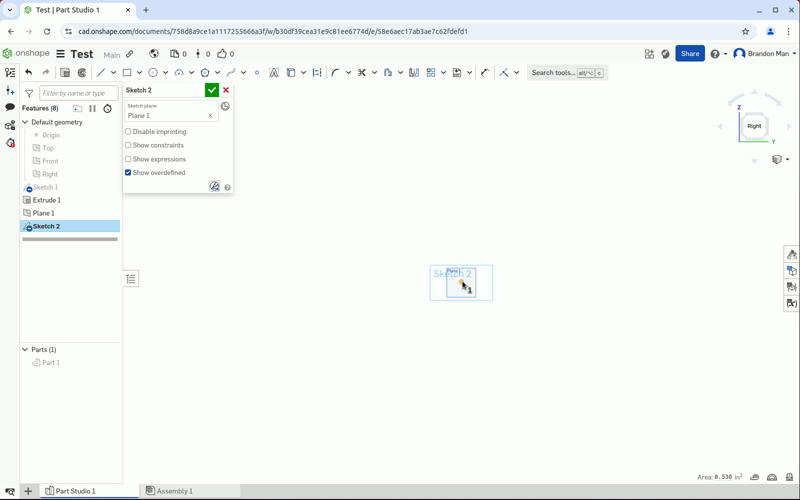
mouse_move(73, 352)
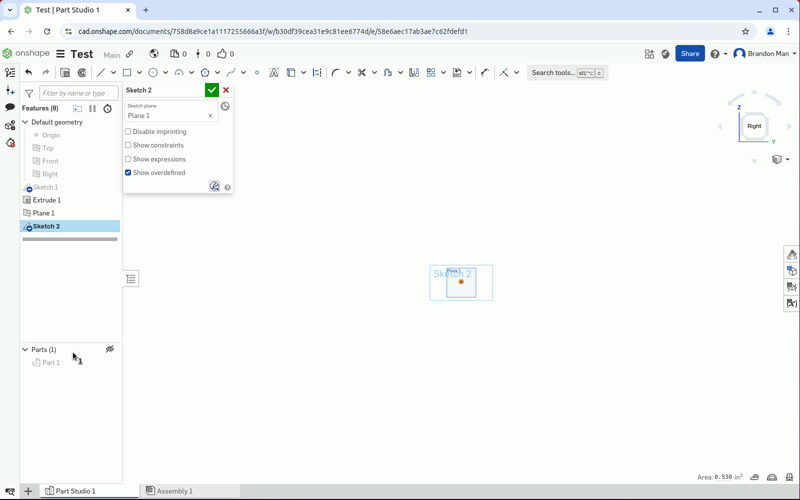
key(shift+y)
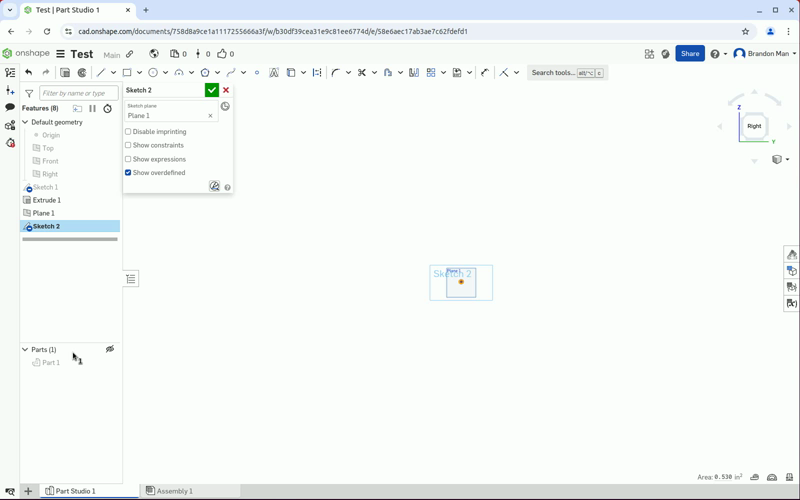
key(shift+e)
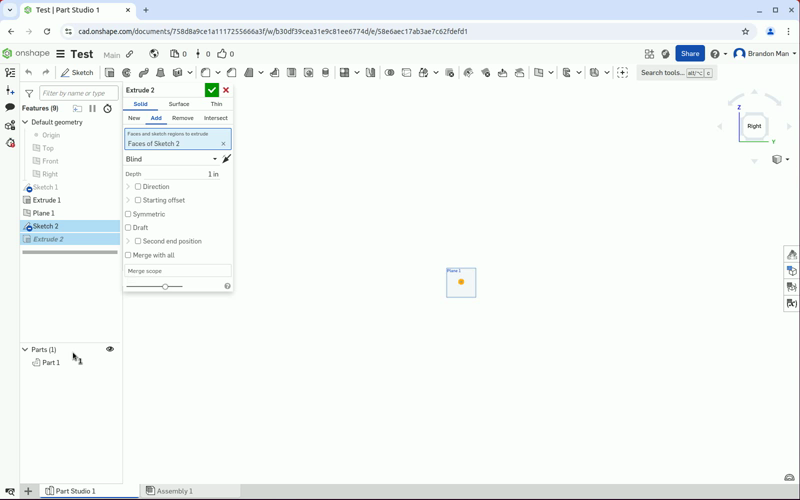
mouse_move(143, 106)
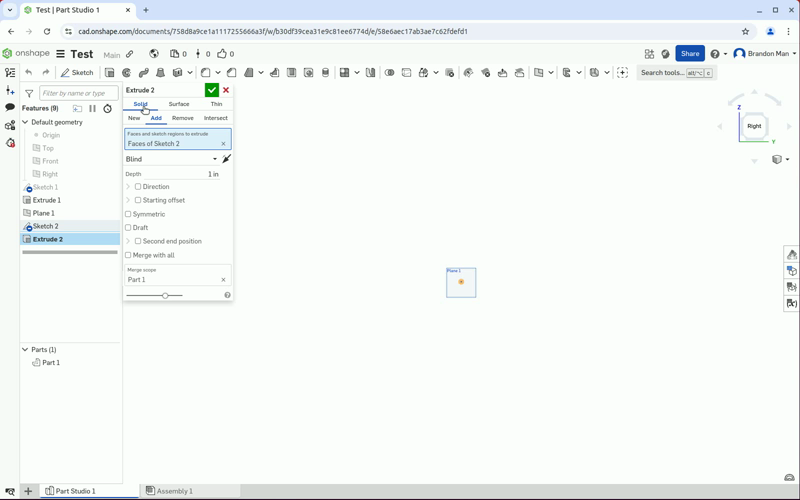
click(143, 106)
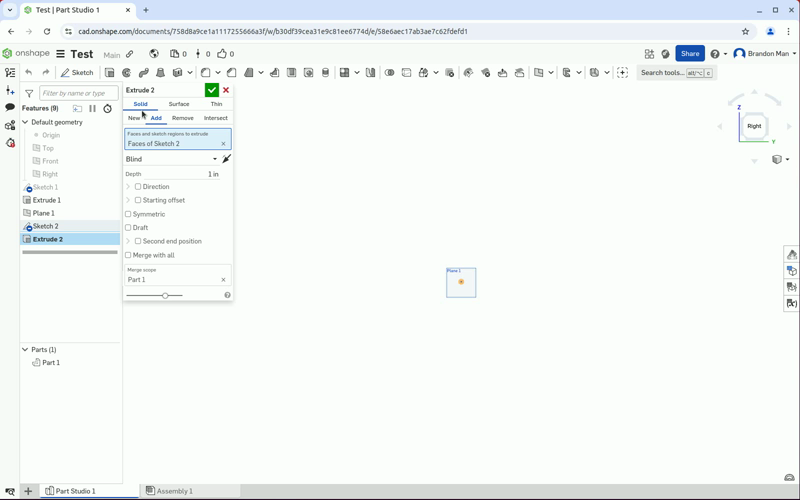
mouse_move(137, 120)
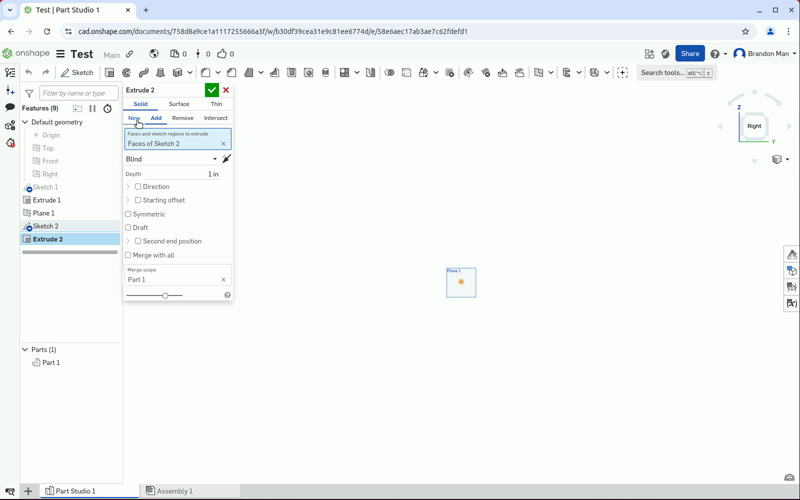
click(137, 120)
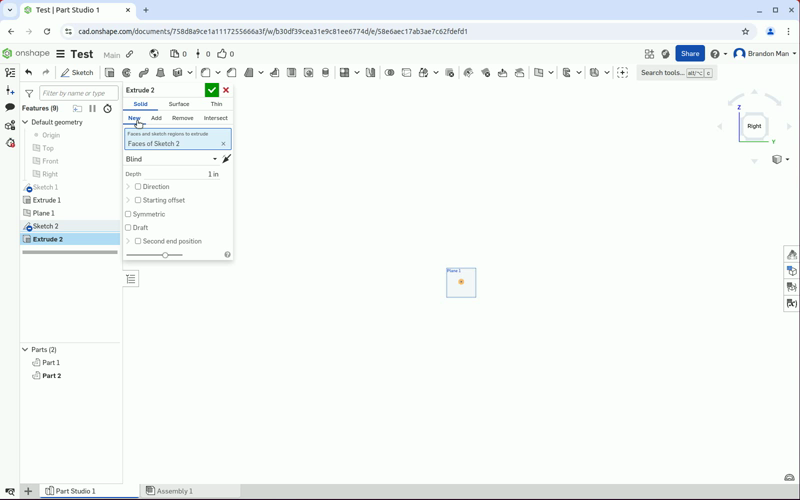
key(tab, 4)
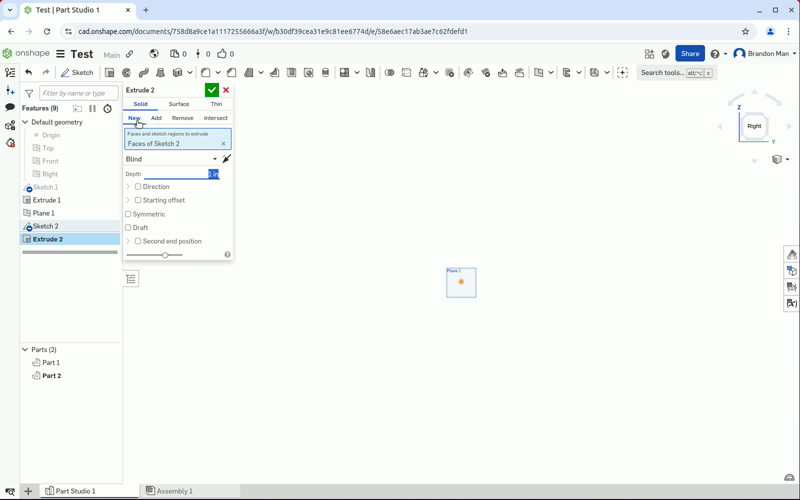
text(4.333)
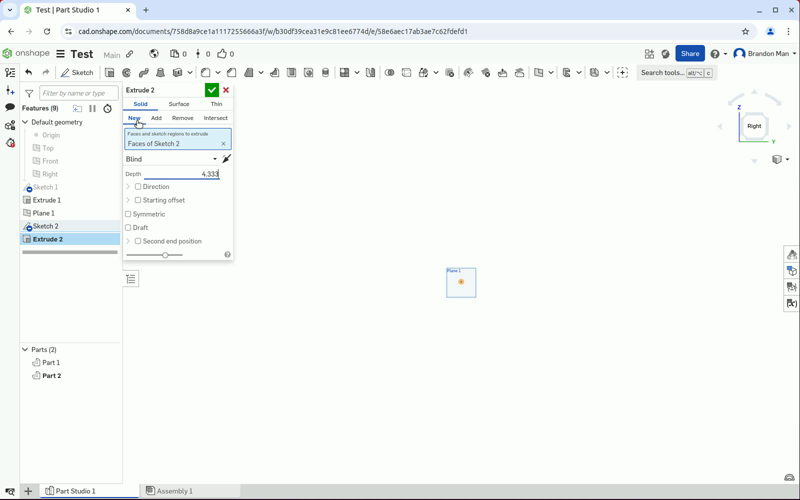
key(enter)
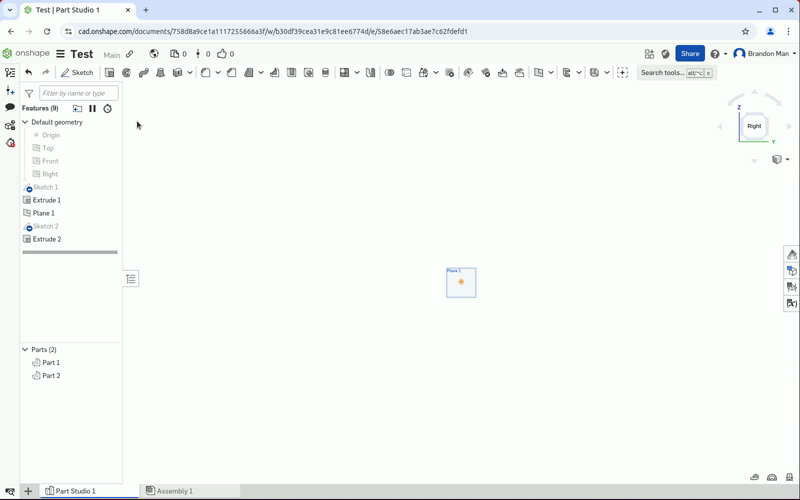
key(shift+h)
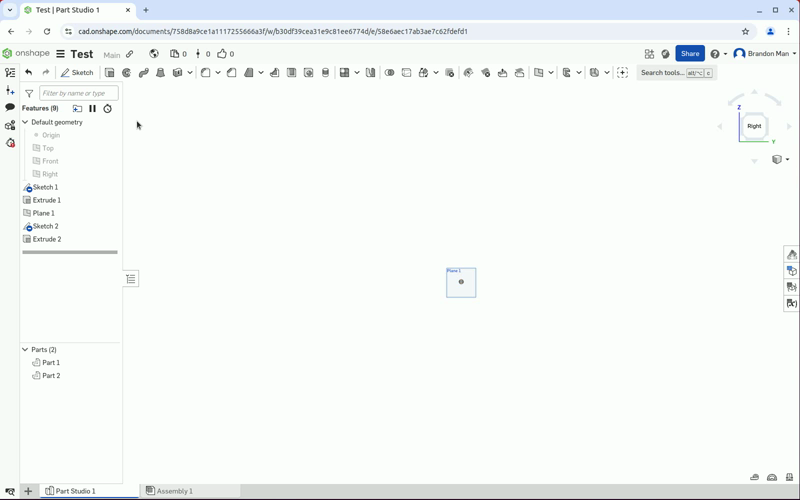
key(shift+h)
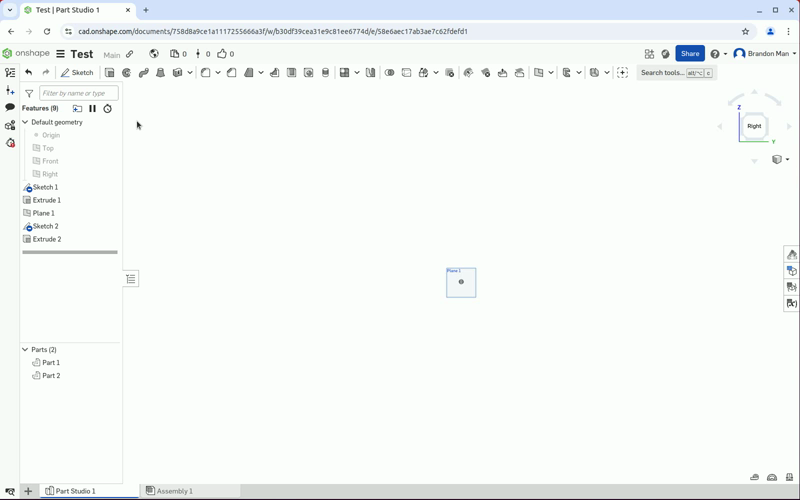
key(shift+7)
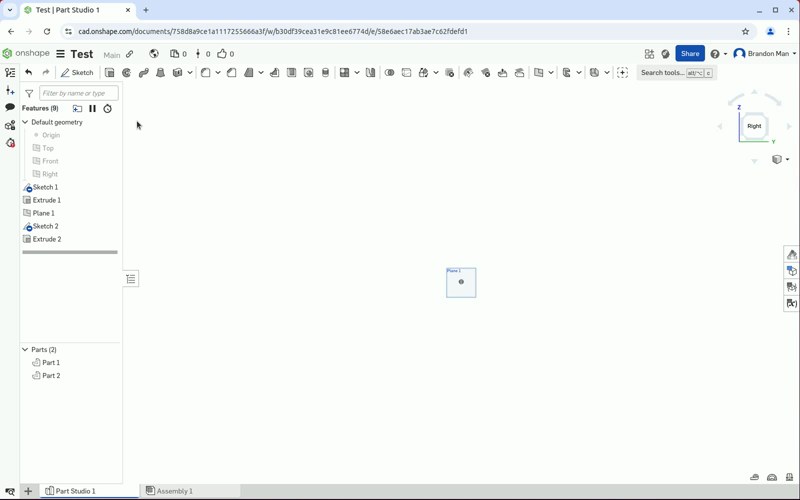
key(right, 2)
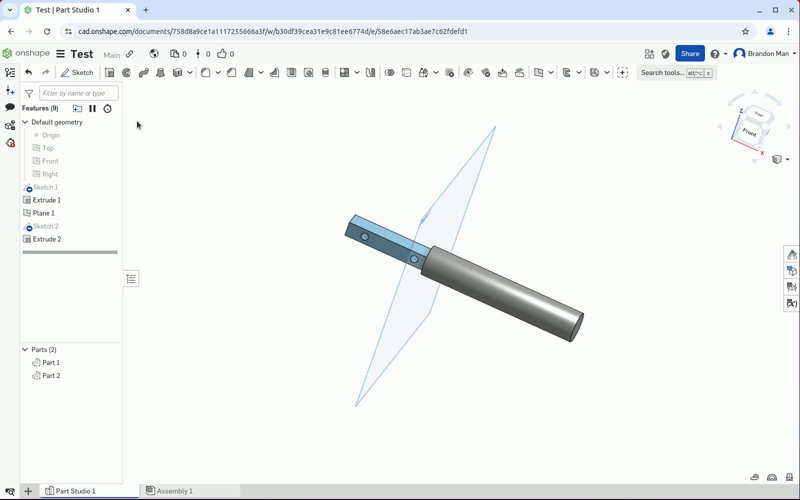
key(down, 2)
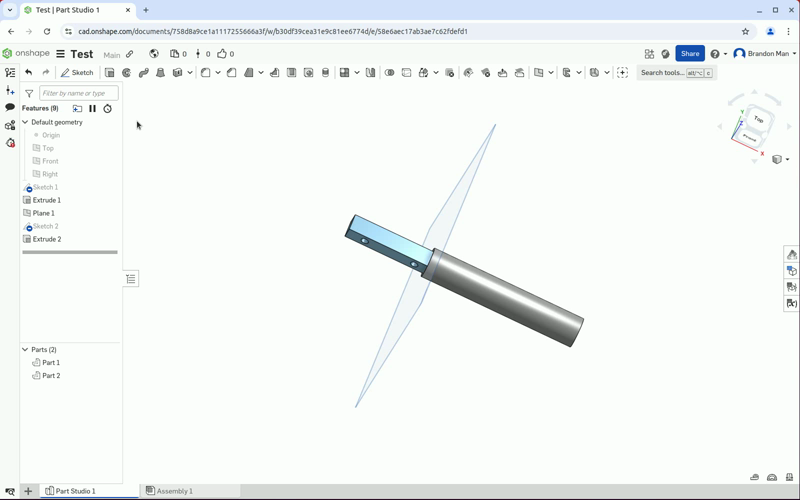
key(up, 2)
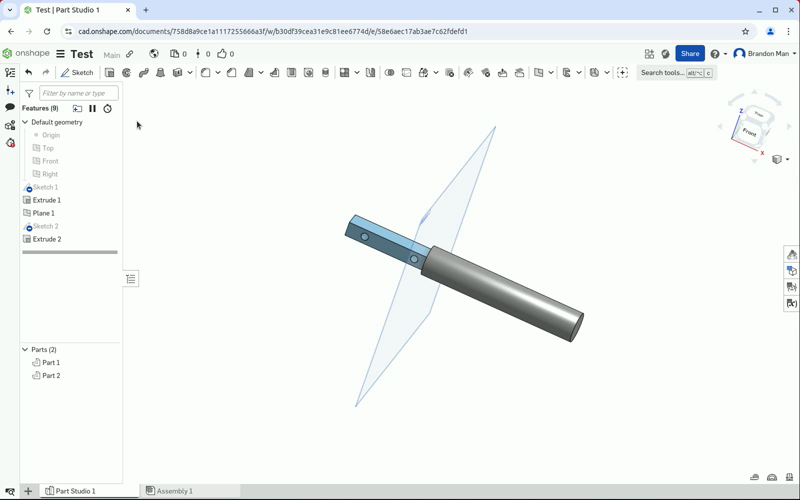
key(left, 2)
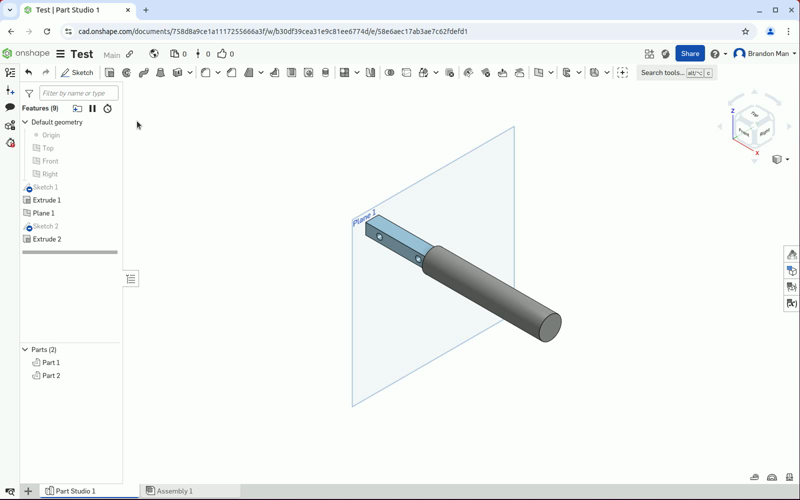
mouse_move(73, 189)
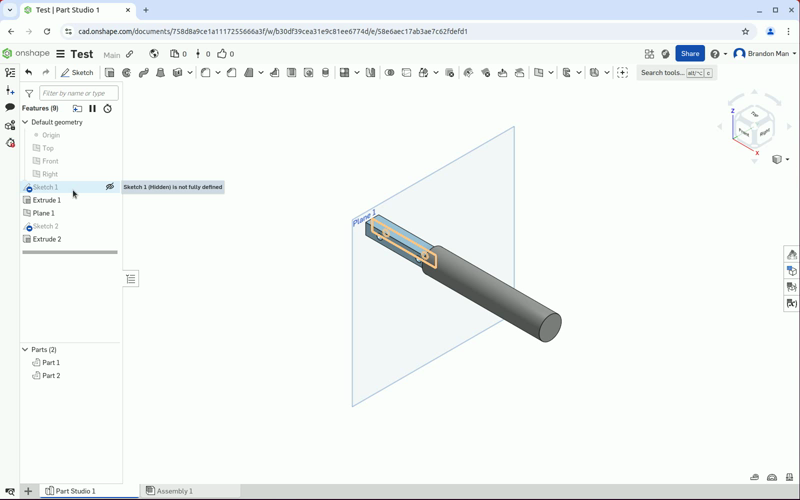
click(73, 189)